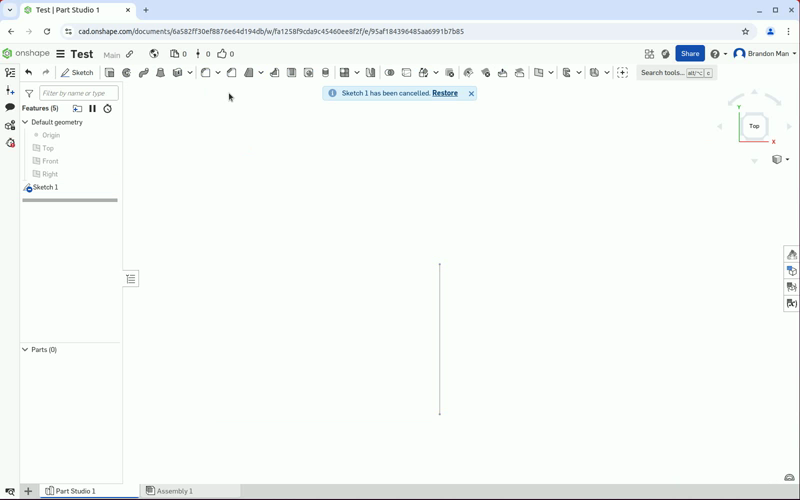
key(shift+h)
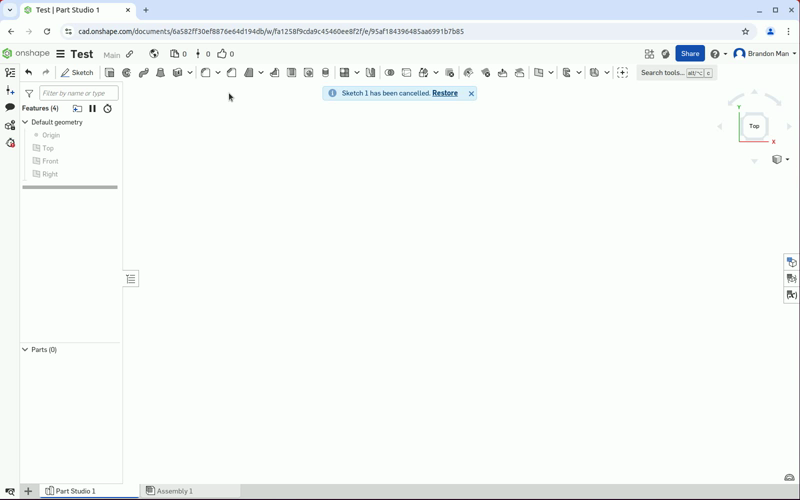
mouse_move(73, 352)
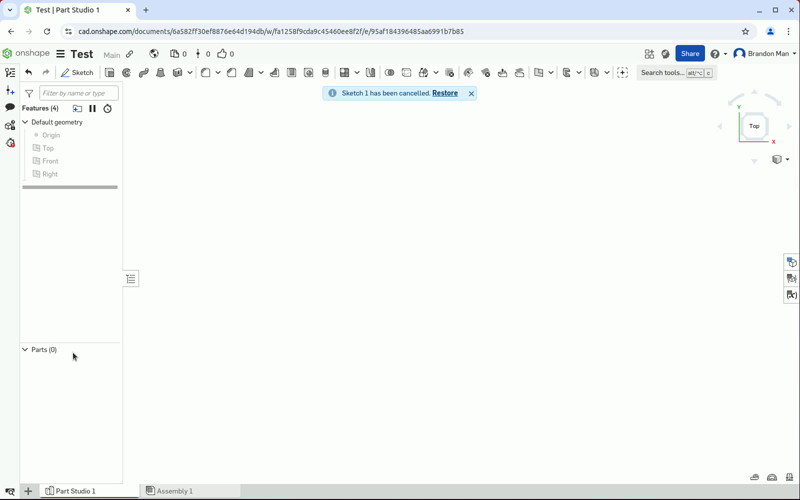
key(y)
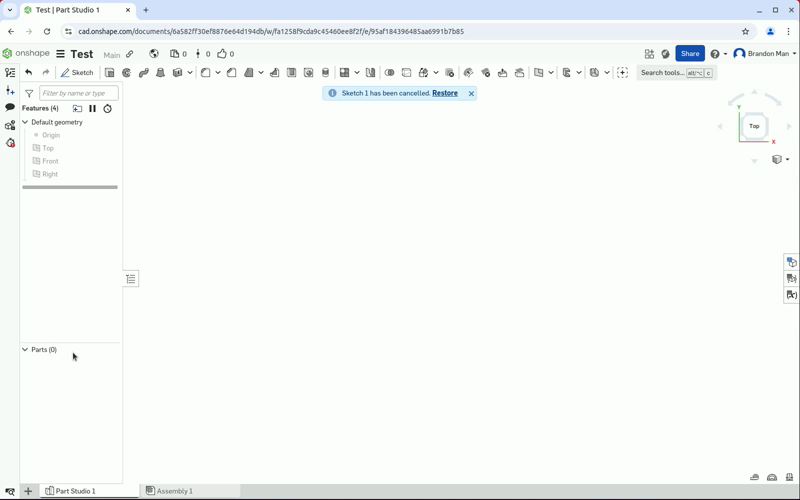
key(shift+p)
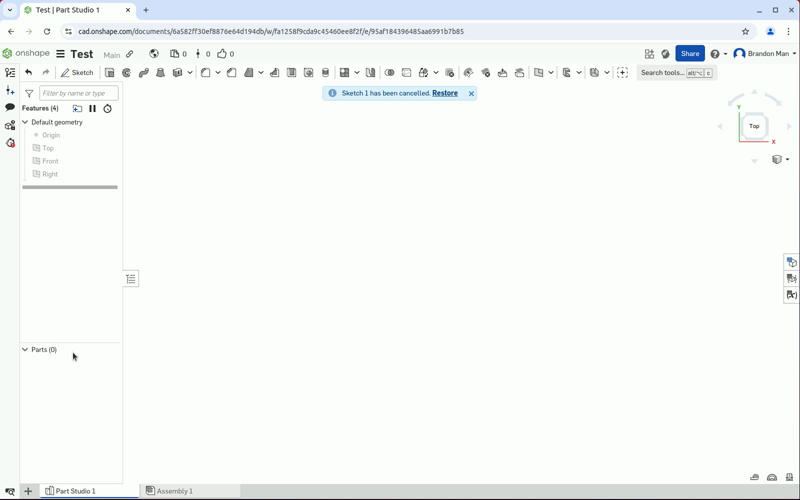
key(space)
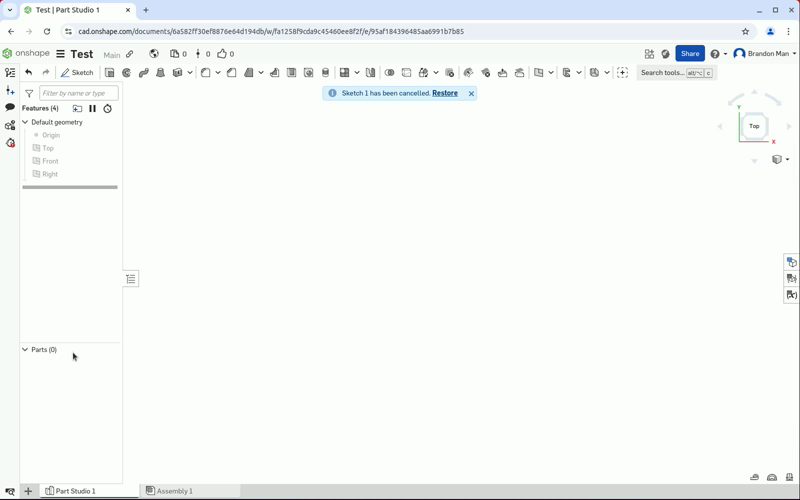
key_down(shift)
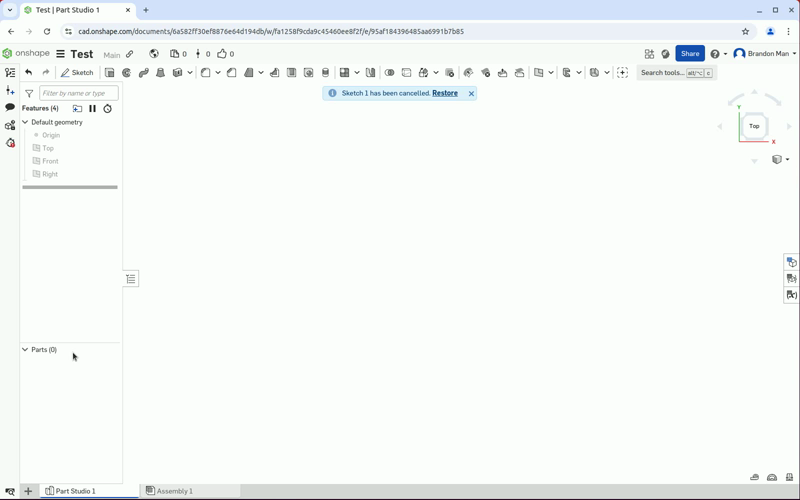
key(up)
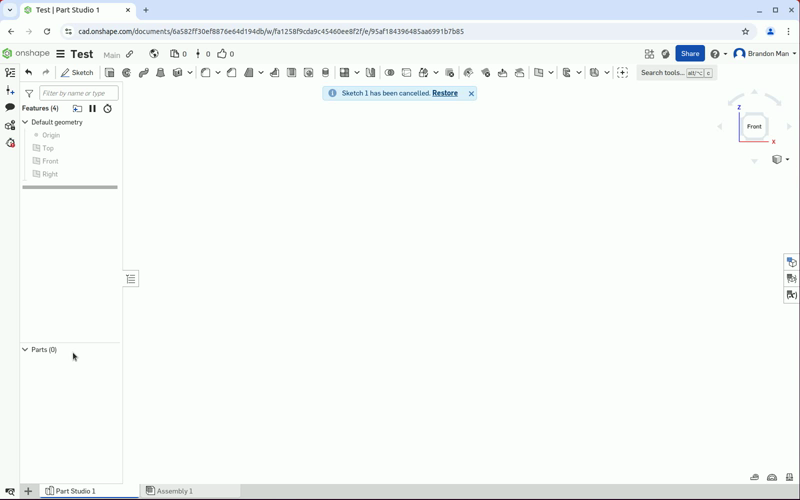
key_up(shift)
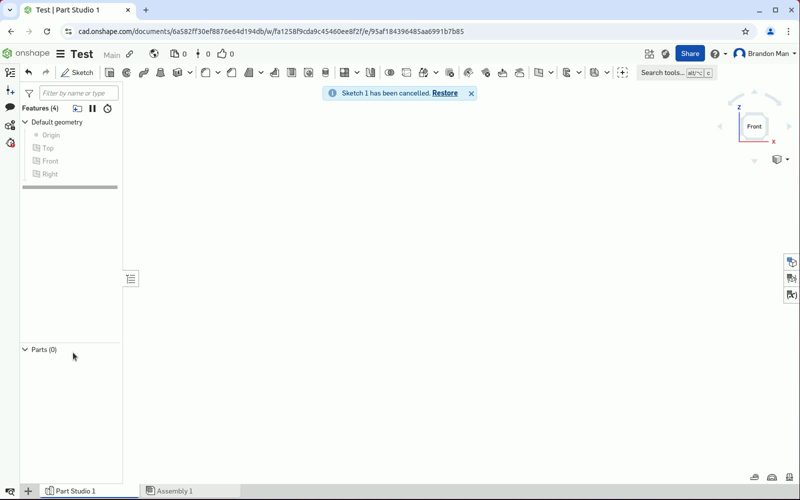
mouse_move(73, 352)
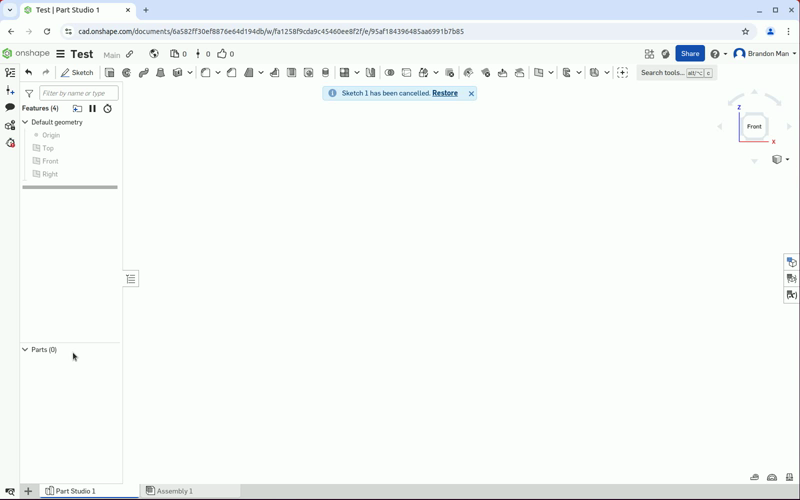
key(shift+y)
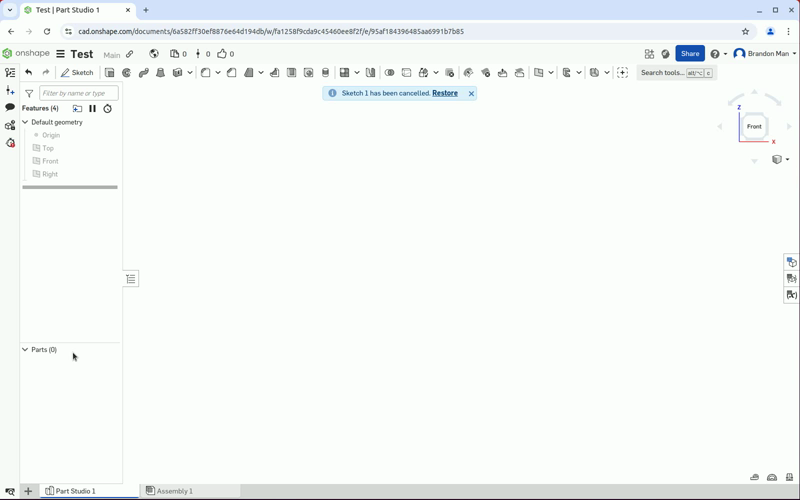
key(shift+s)
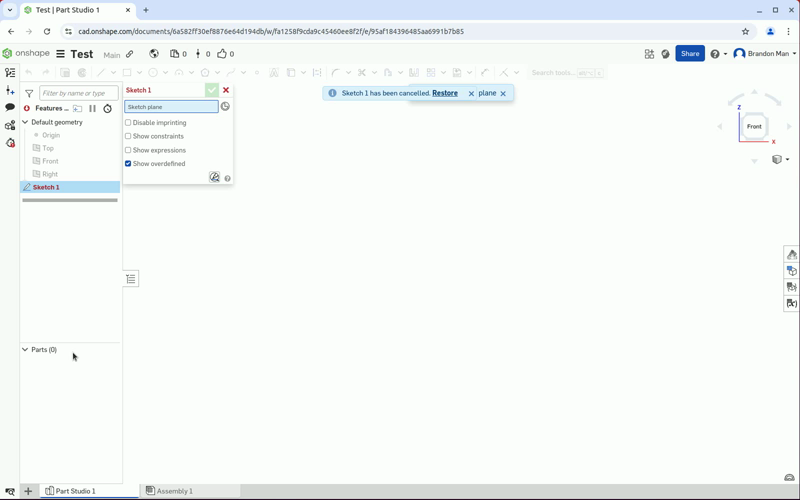
mouse_move(73, 163)
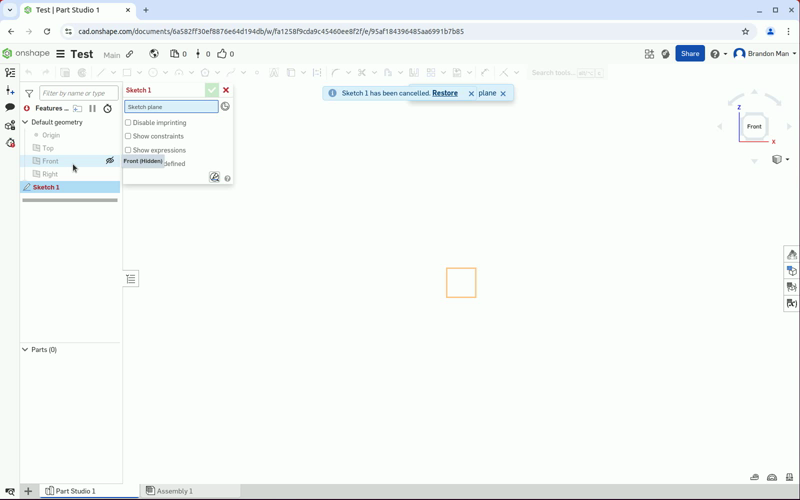
click(73, 163)
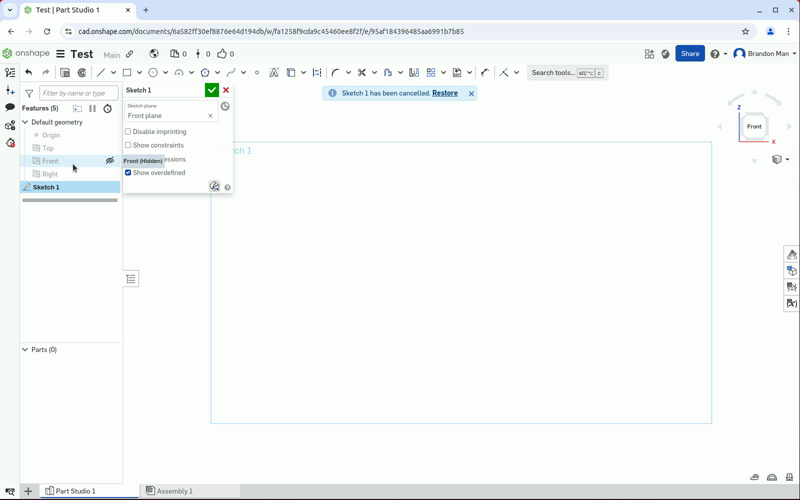
mouse_move(73, 352)
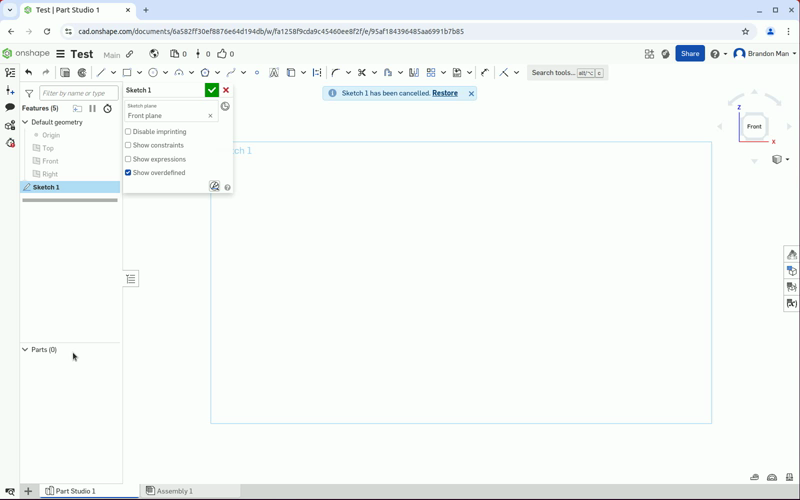
key(y)
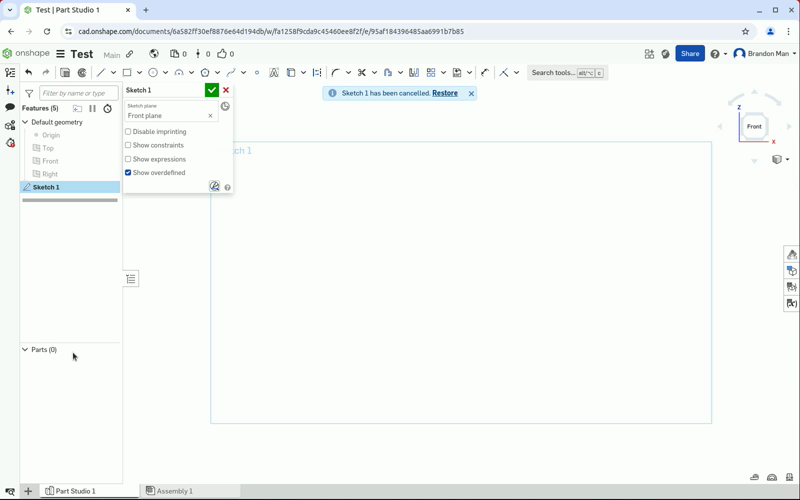
key(l)
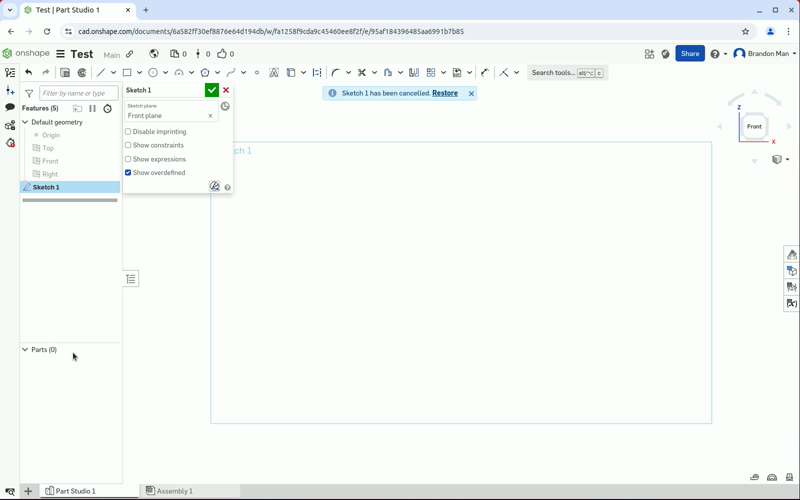
key_down(shift)
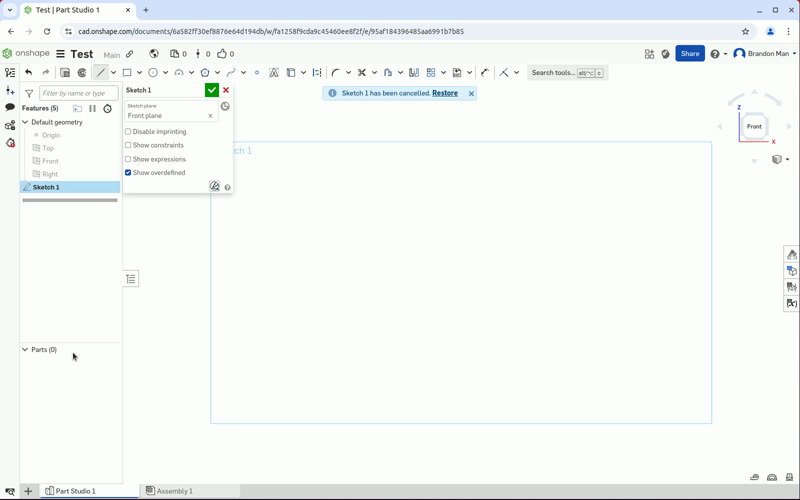
mouse_move(419, 241)
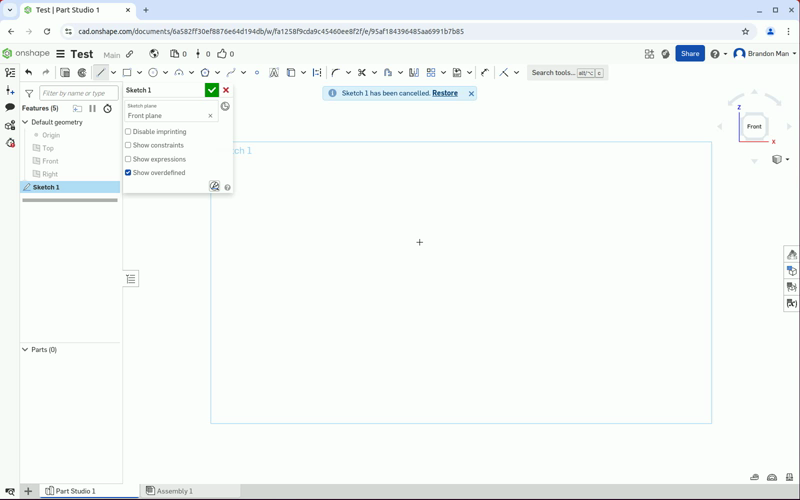
click(419, 241)
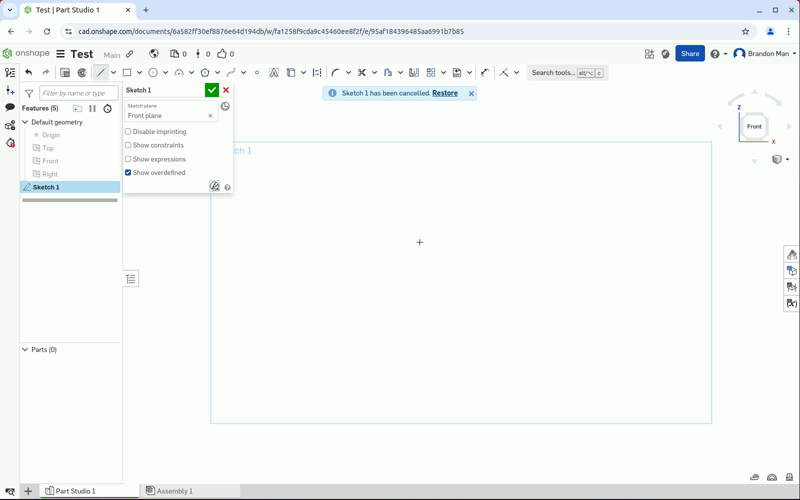
key_up(shift)
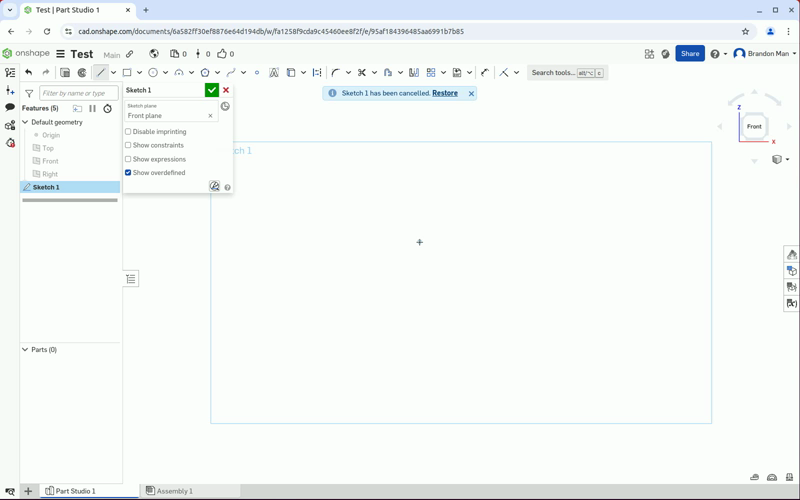
key_down(shift)
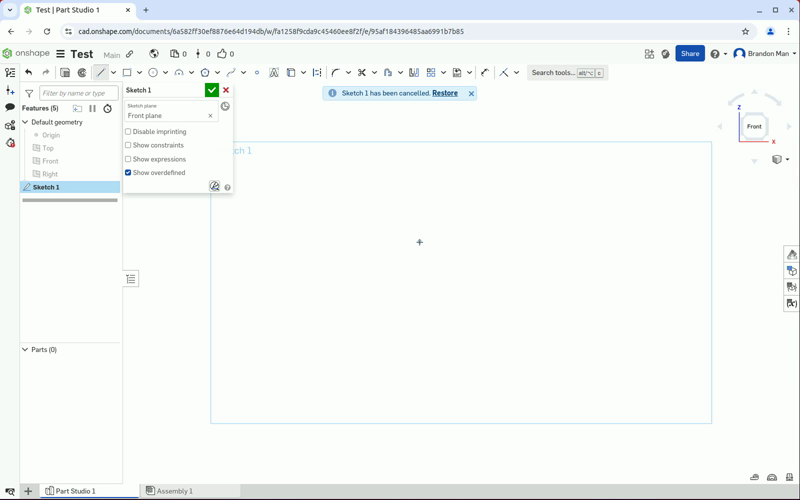
mouse_move(502, 241)
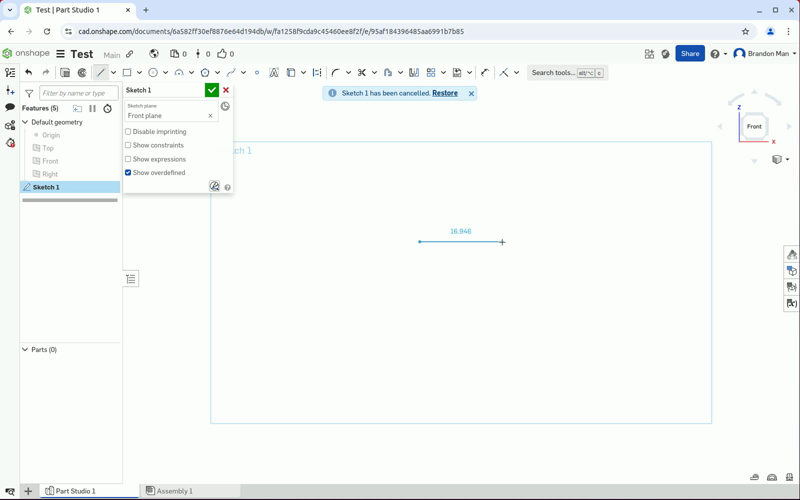
click(502, 241)
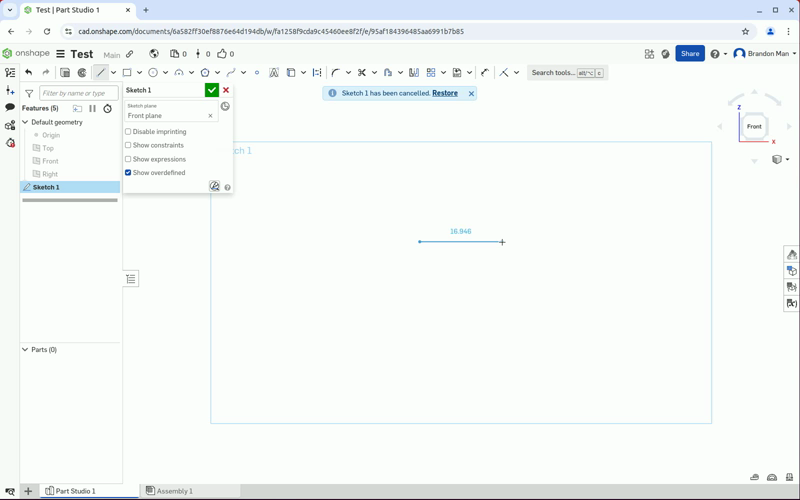
key_up(shift)
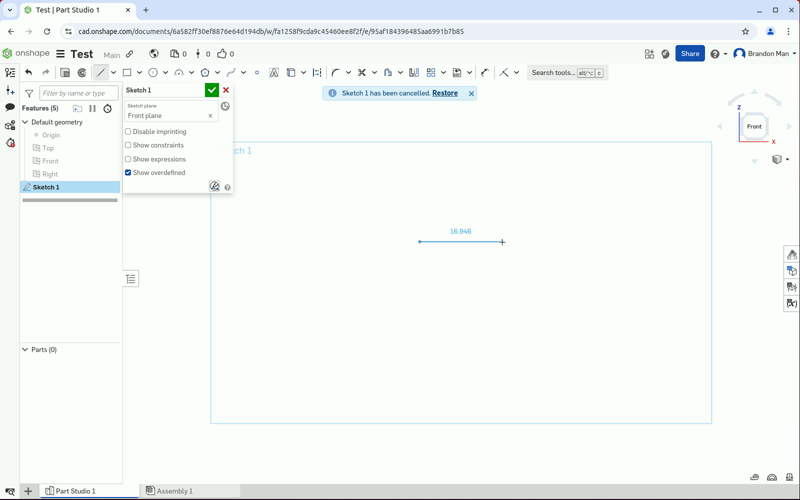
key_down(shift)
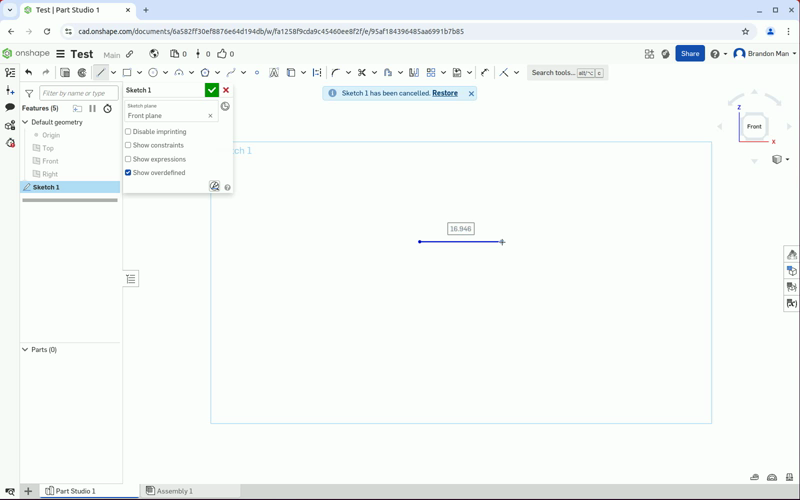
mouse_move(461, 170)
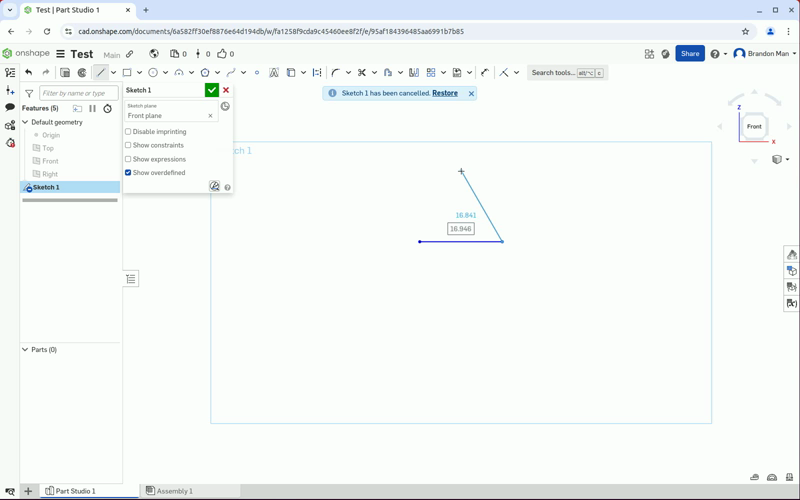
click(461, 170)
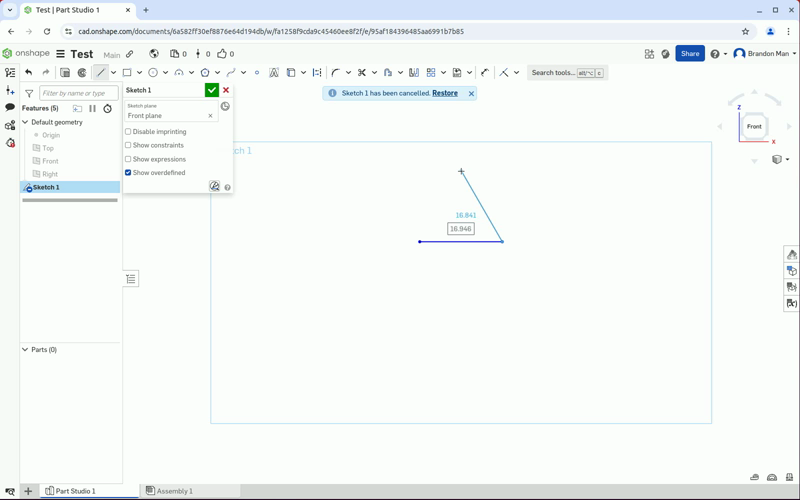
key_up(shift)
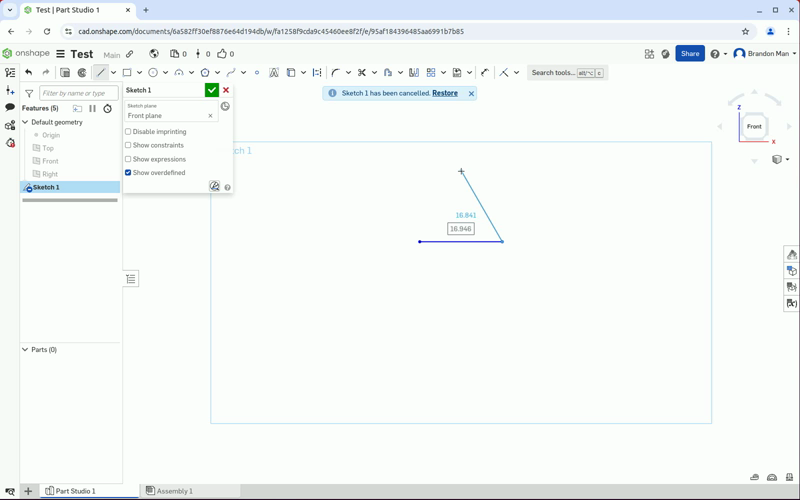
key_down(shift)
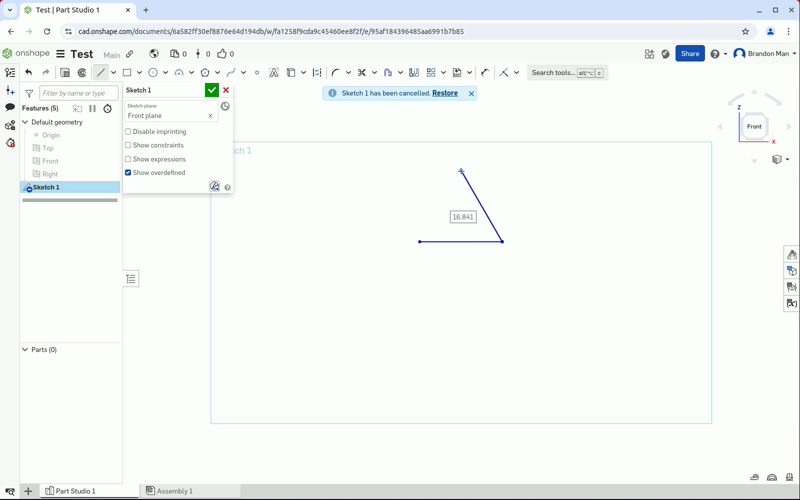
mouse_move(419, 241)
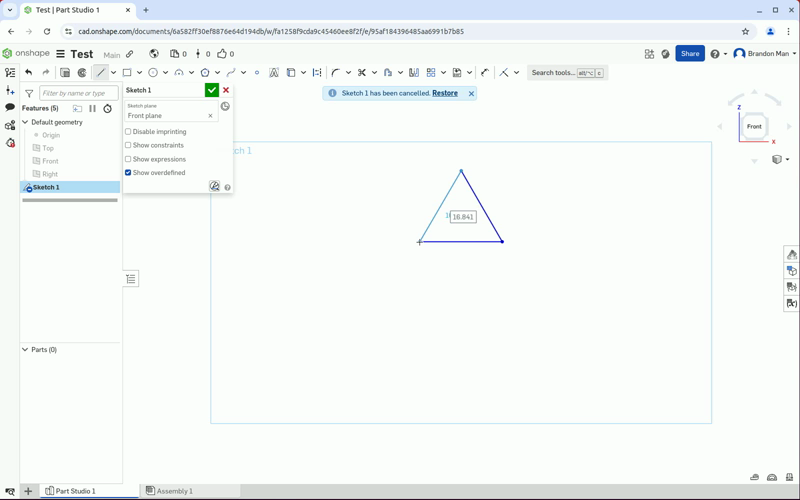
key_up(shift)
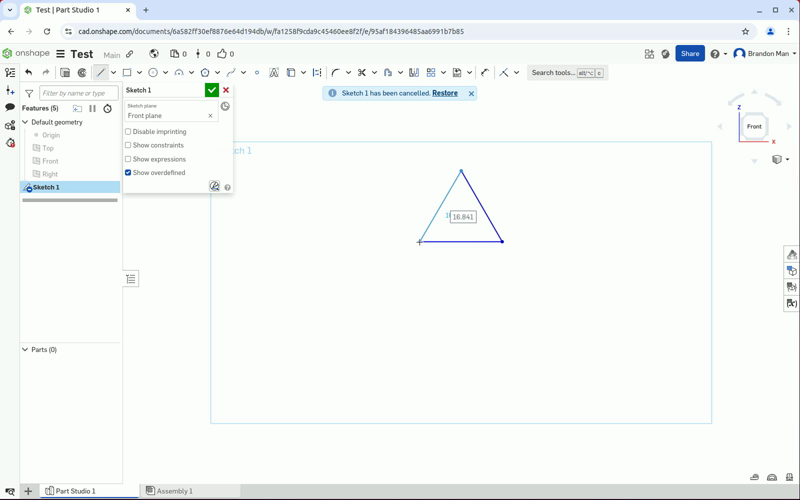
click(419, 241)
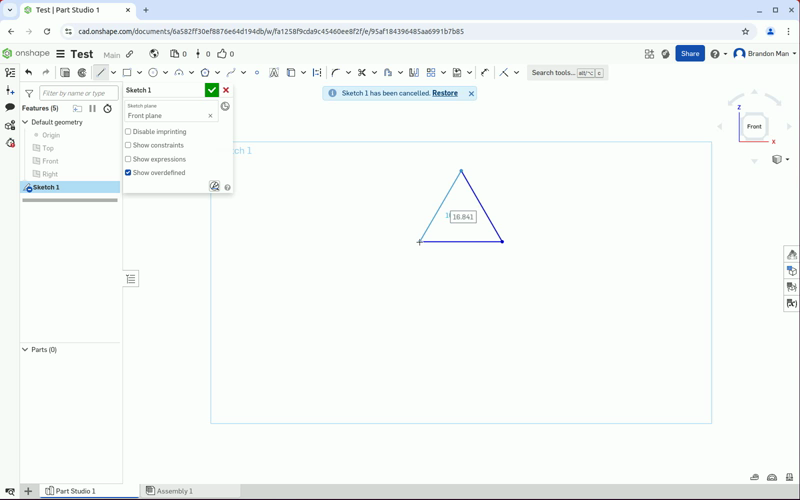
key(esc)
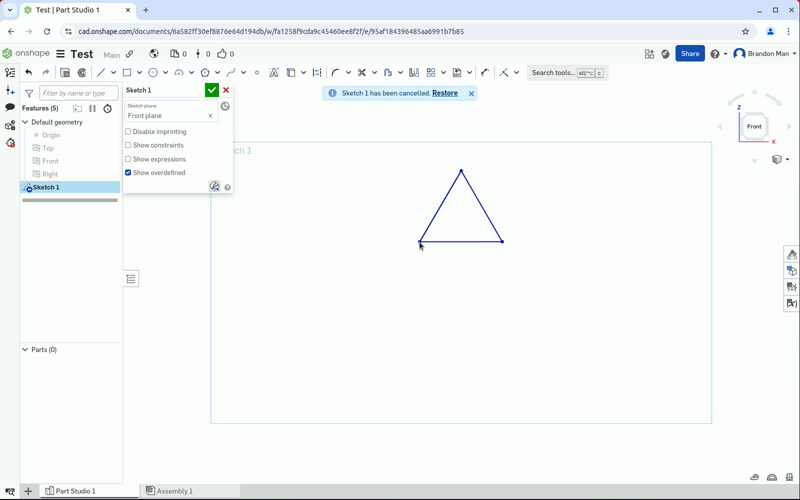
mouse_move(481, 233)
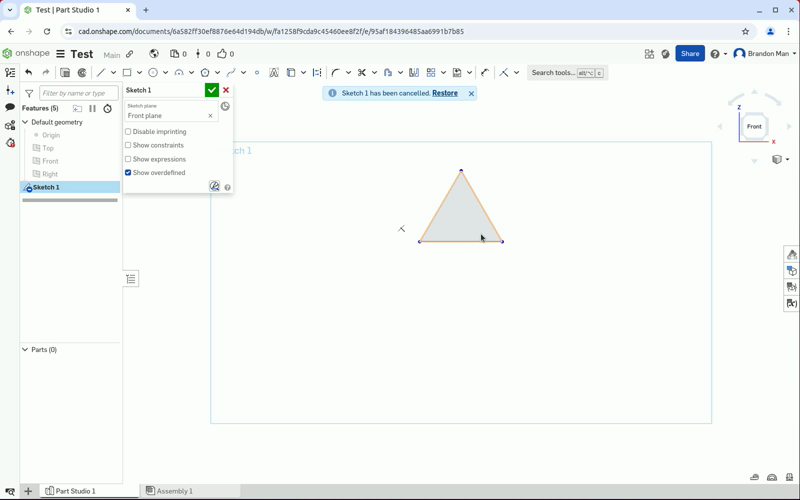
click(481, 233)
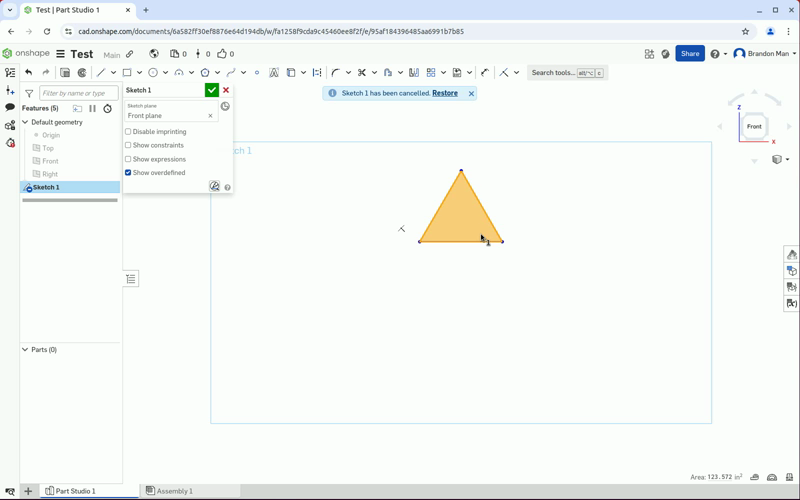
mouse_move(73, 352)
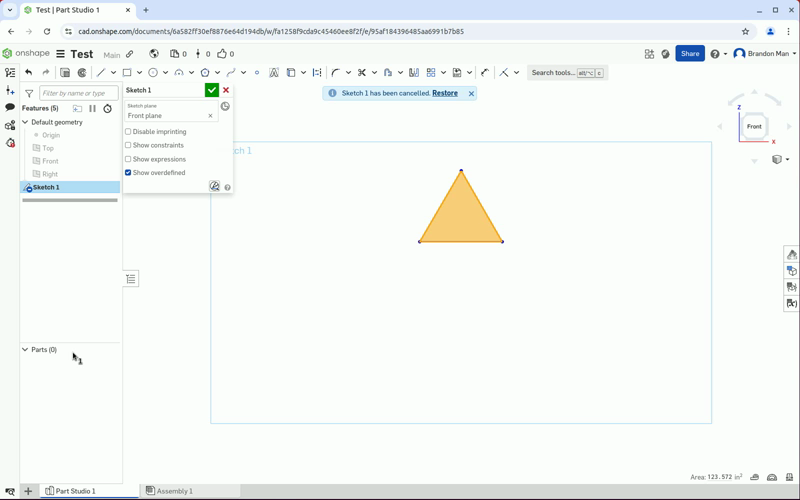
key(shift+y)
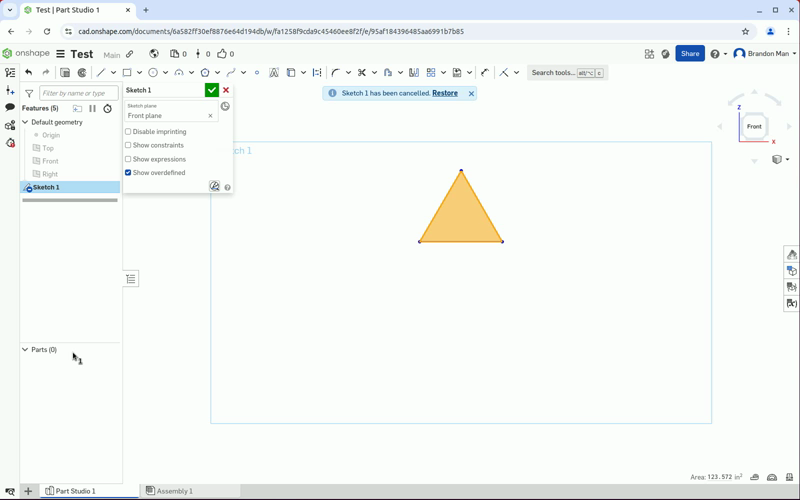
key(shift+e)
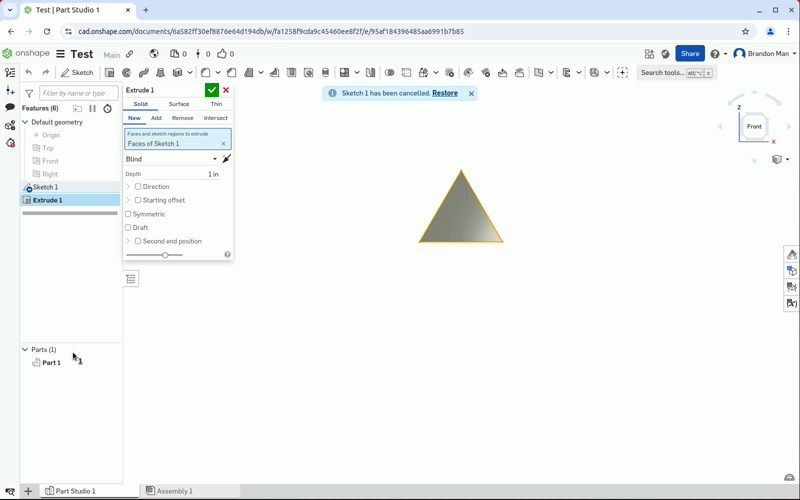
mouse_move(143, 106)
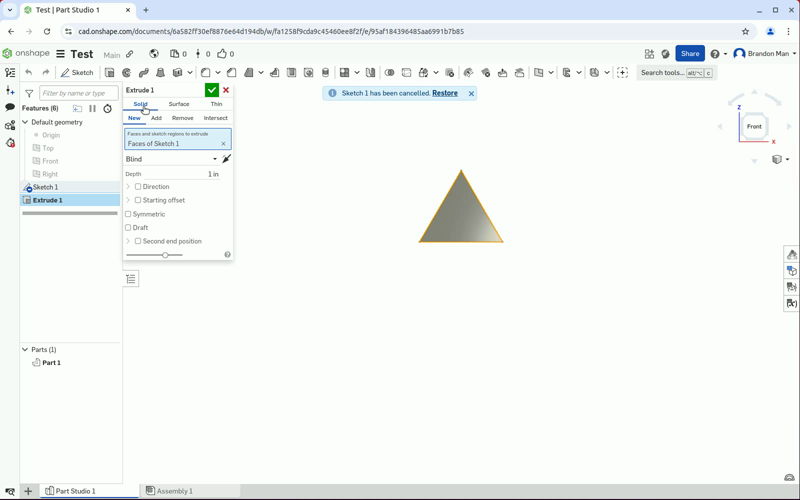
click(143, 106)
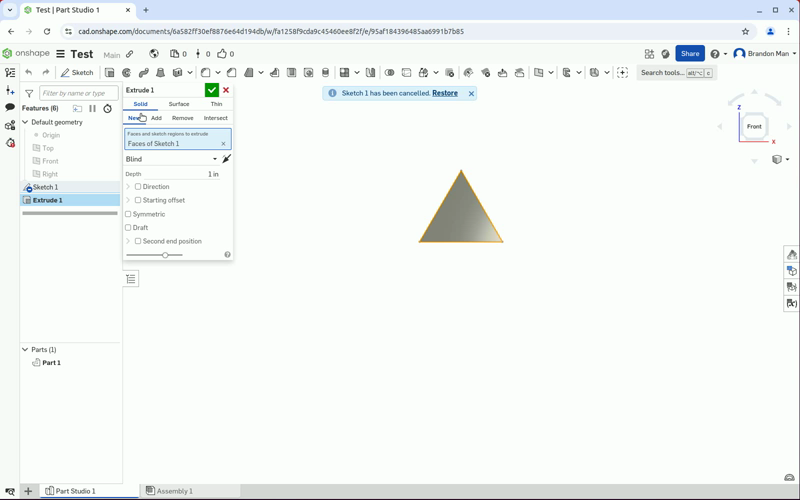
mouse_move(137, 120)
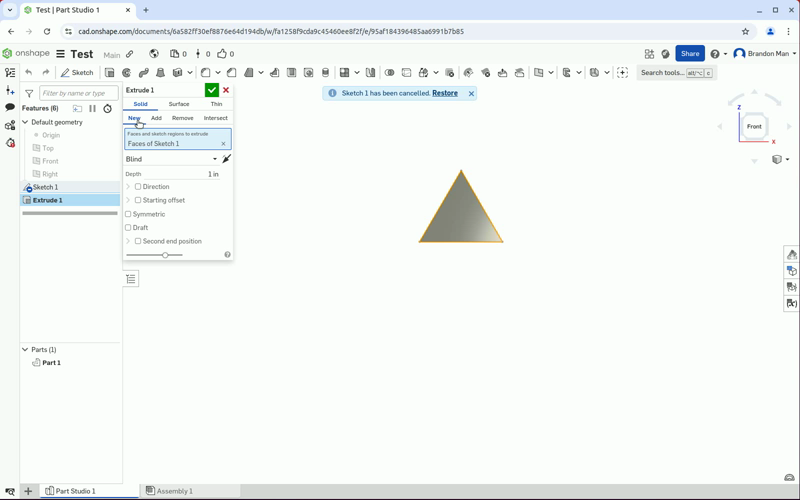
click(137, 120)
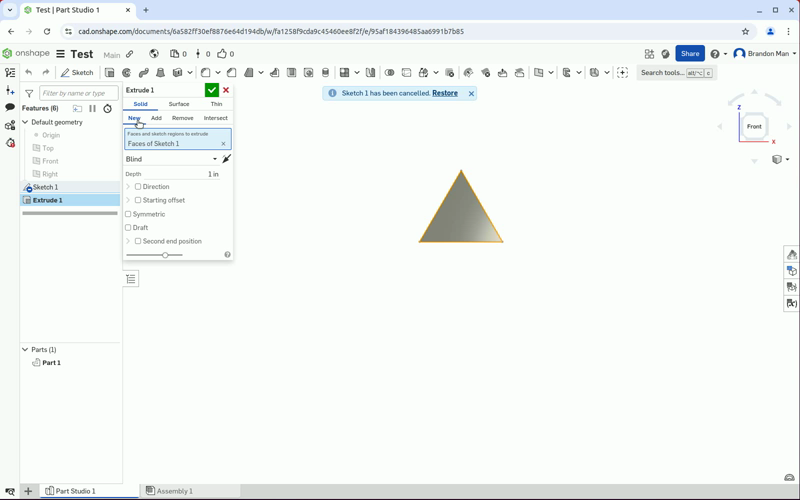
key(tab, 4)
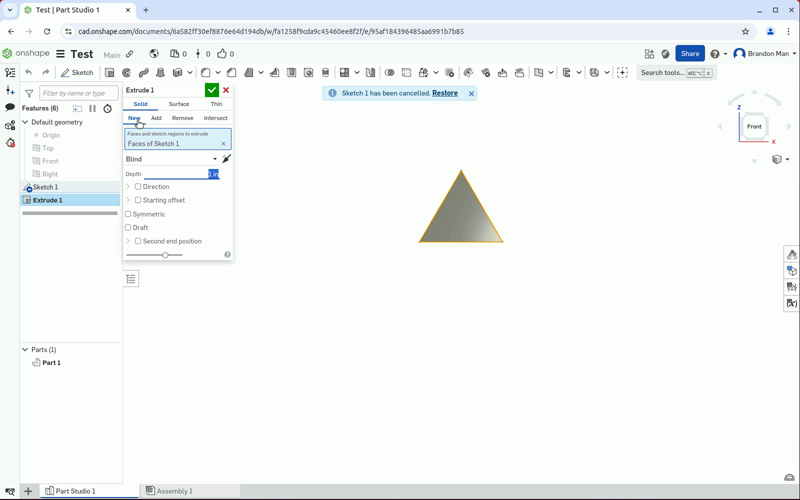
text(8.425)
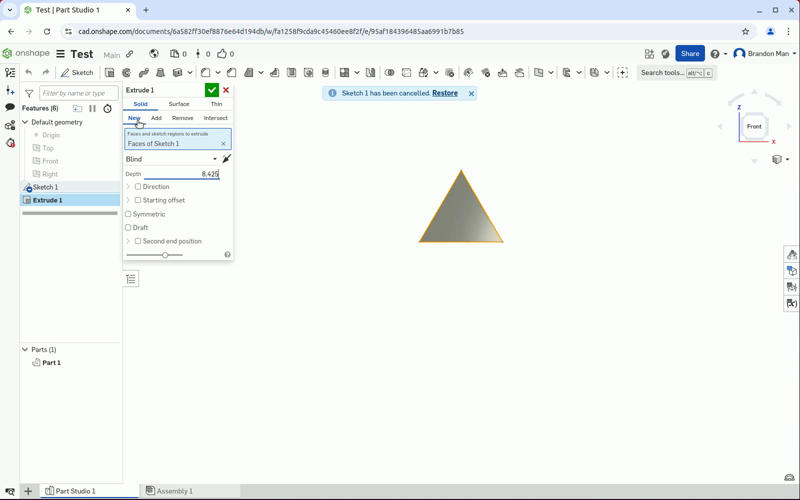
key(enter)
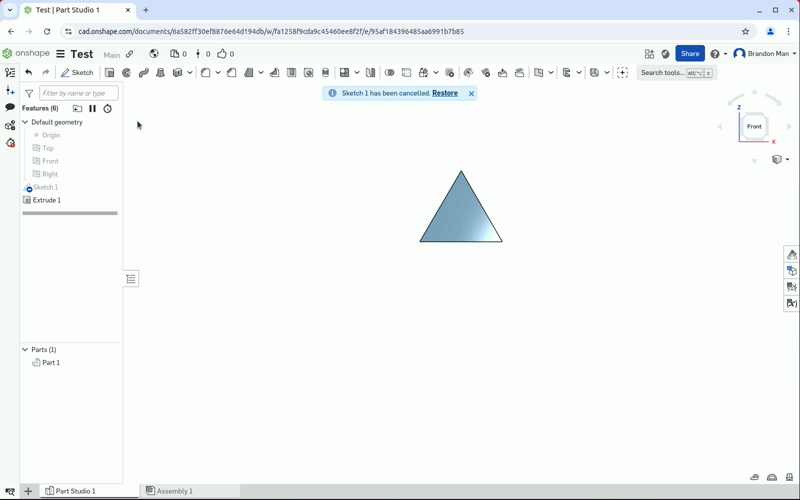
key(shift+h)
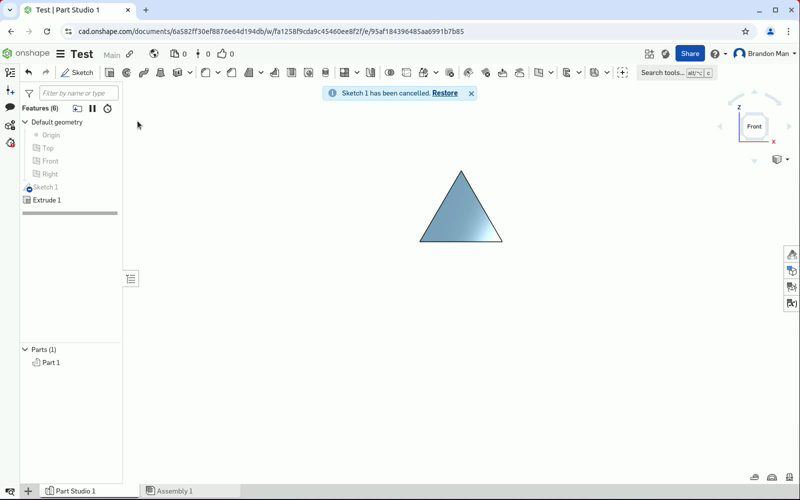
key(shift+h)
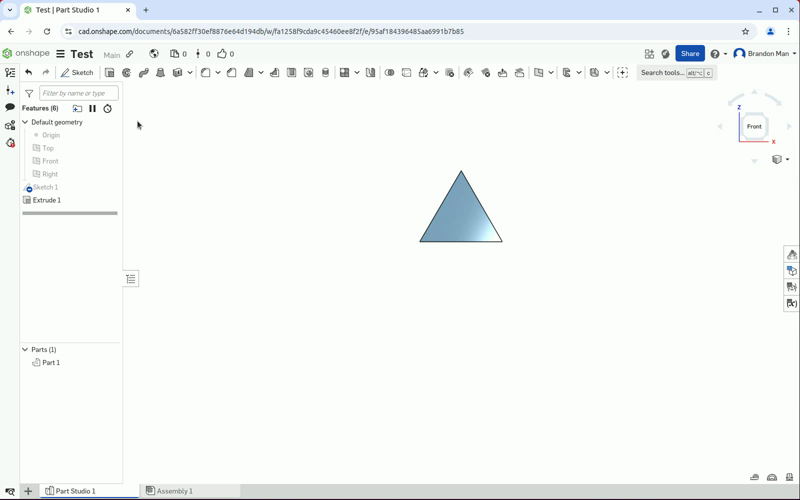
mouse_move(73, 189)
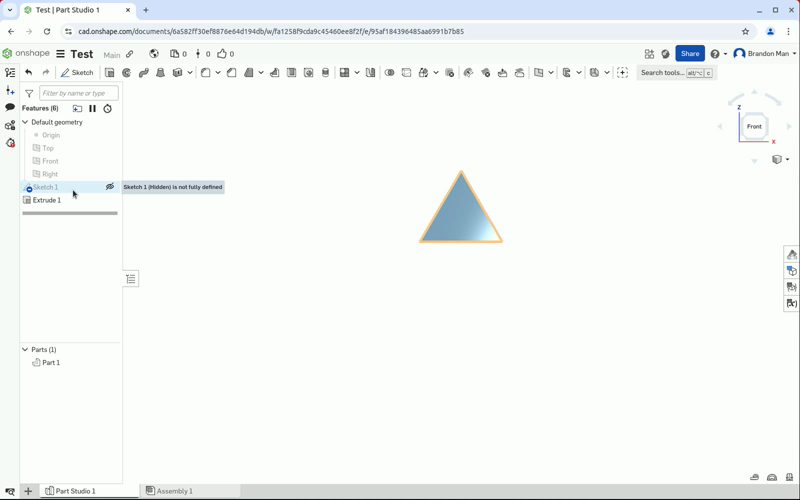
click(73, 189)
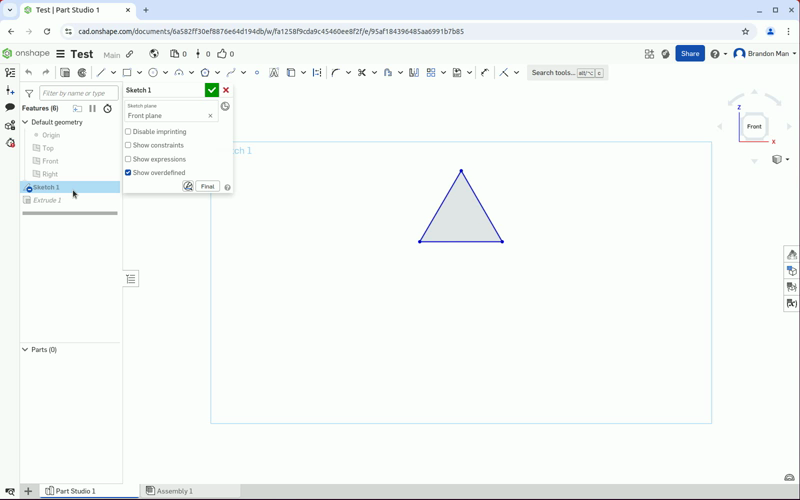
mouse_move(229, 92)
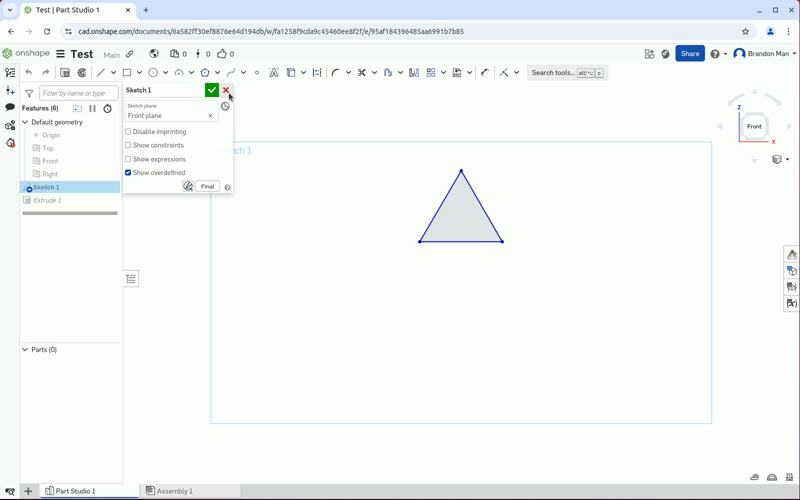
click(229, 92)
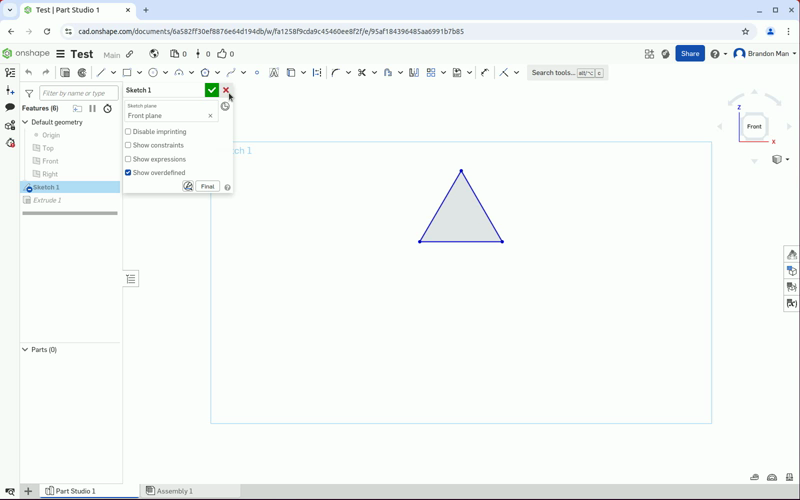
key(shift+s)
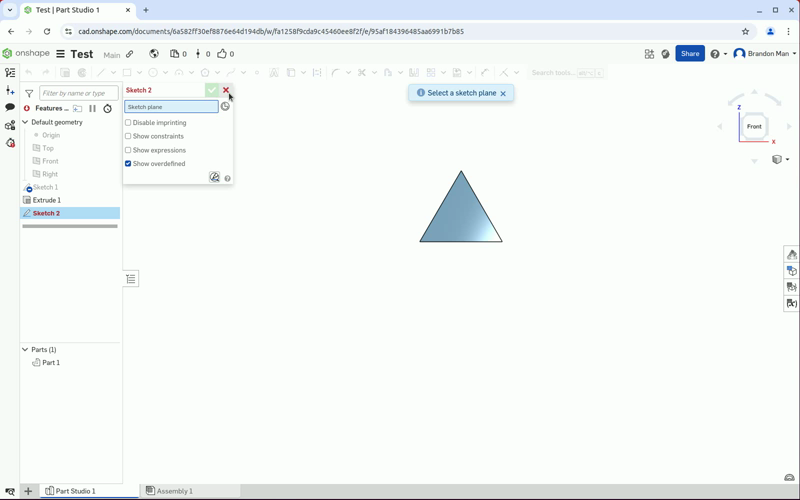
mouse_move(73, 163)
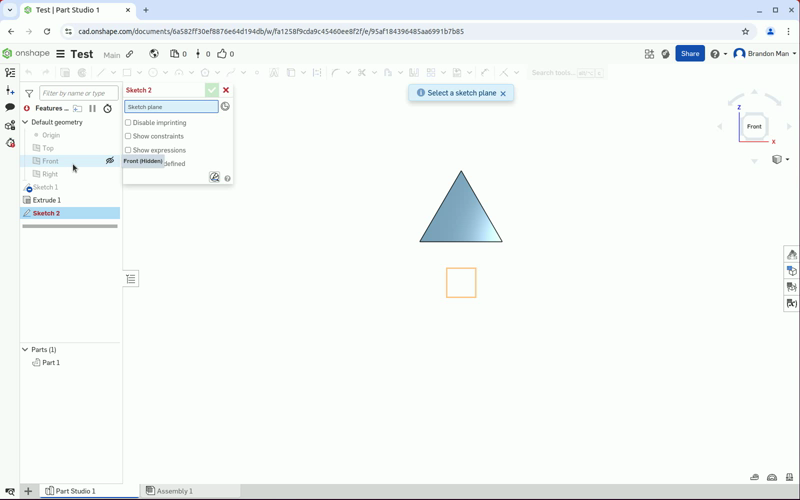
click(73, 163)
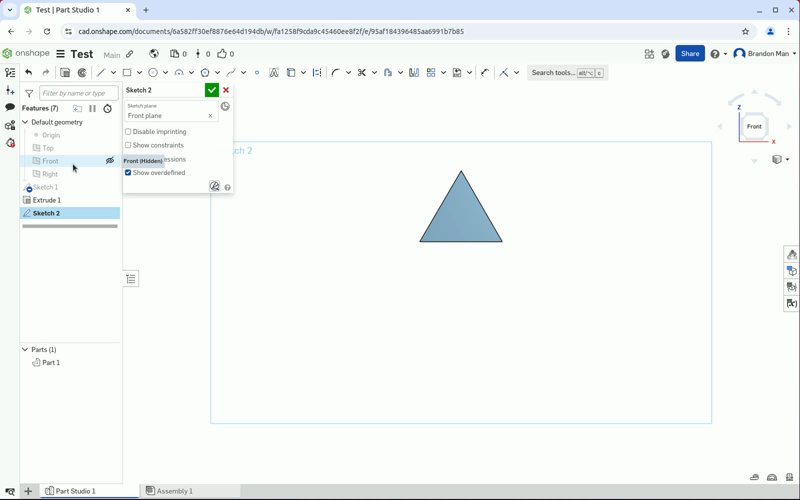
mouse_move(73, 352)
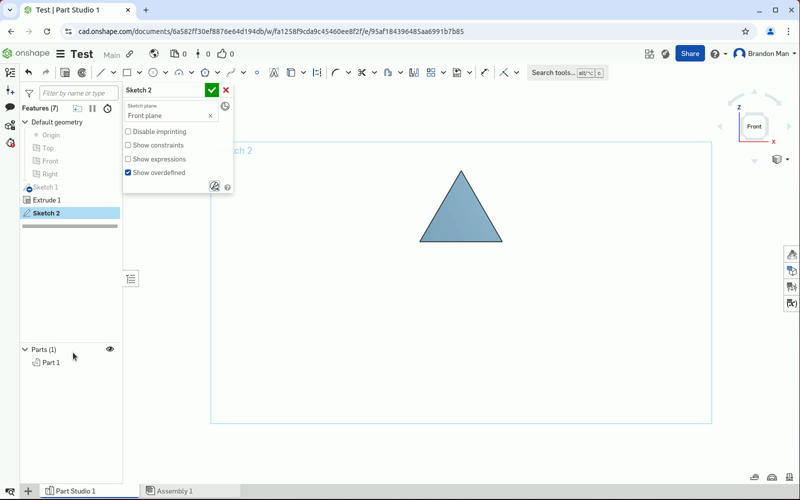
key(y)
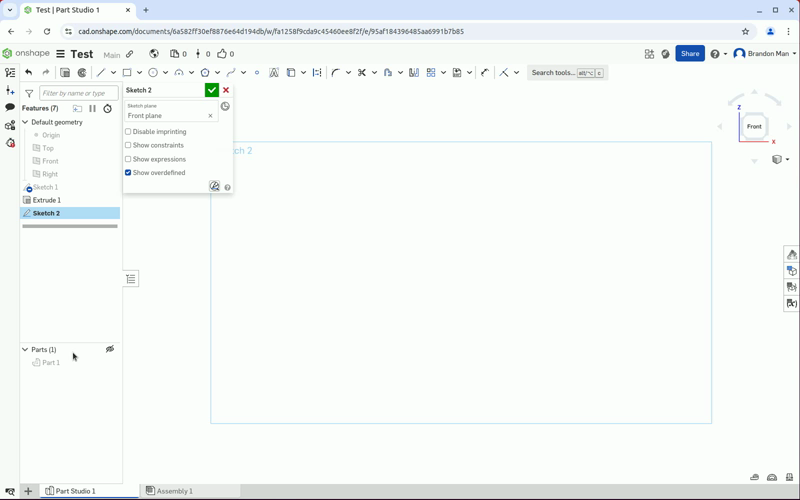
key(l)
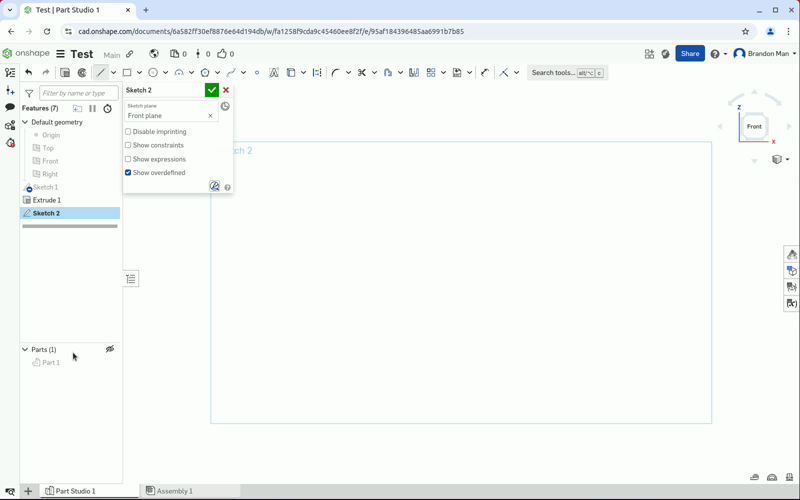
key_down(shift)
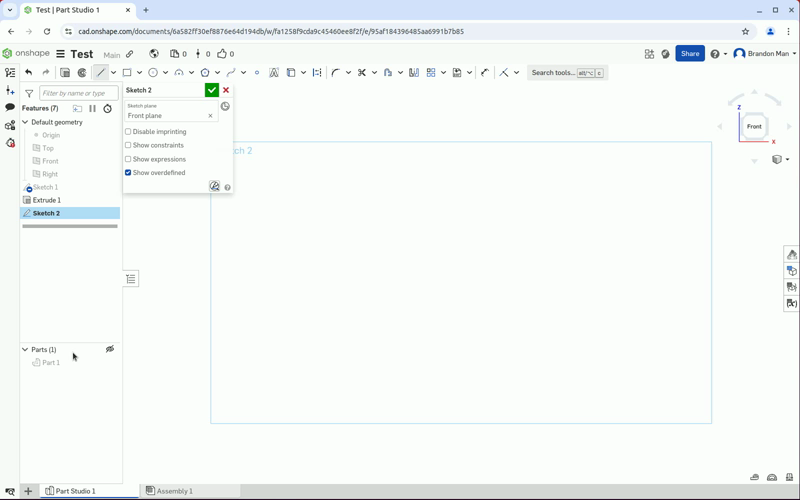
mouse_move(419, 324)
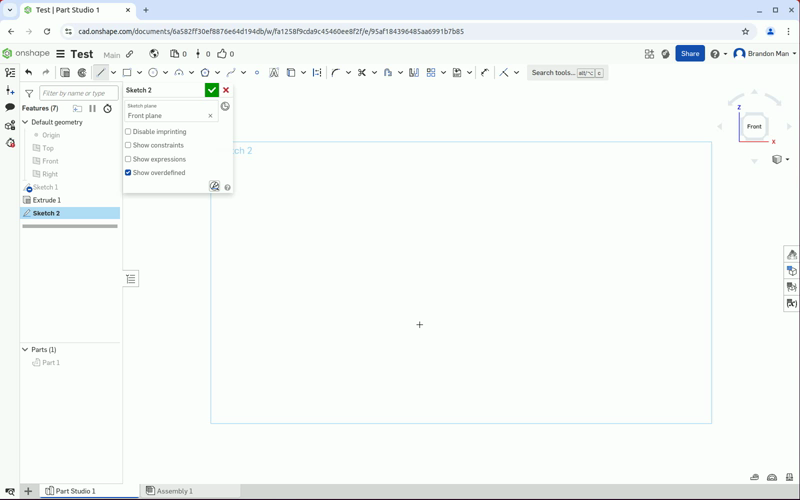
click(419, 324)
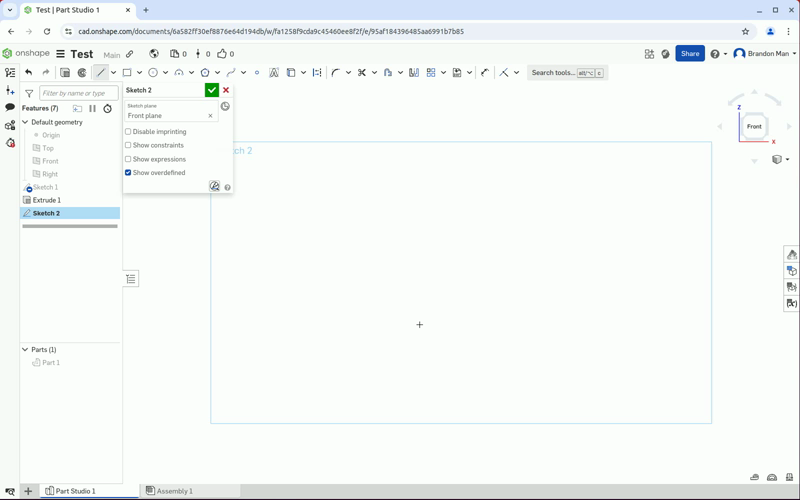
key_up(shift)
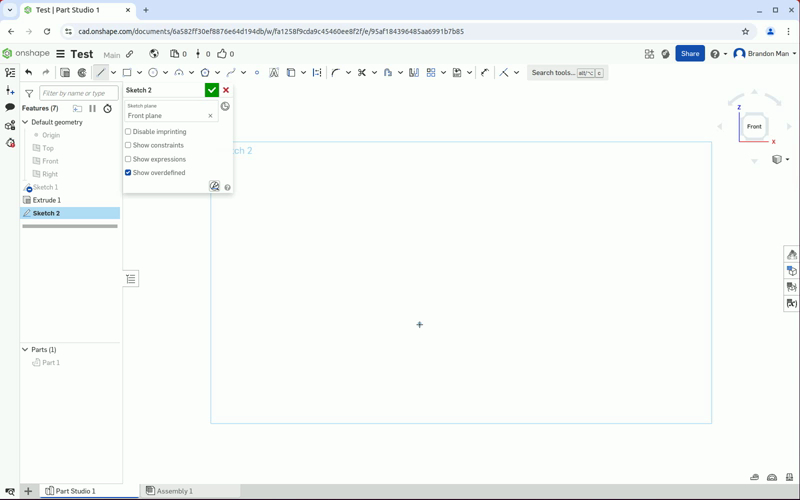
key_down(shift)
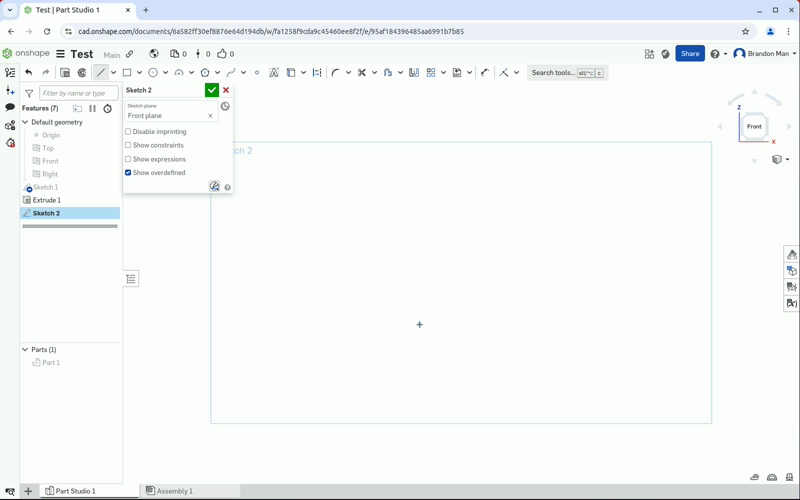
mouse_move(502, 324)
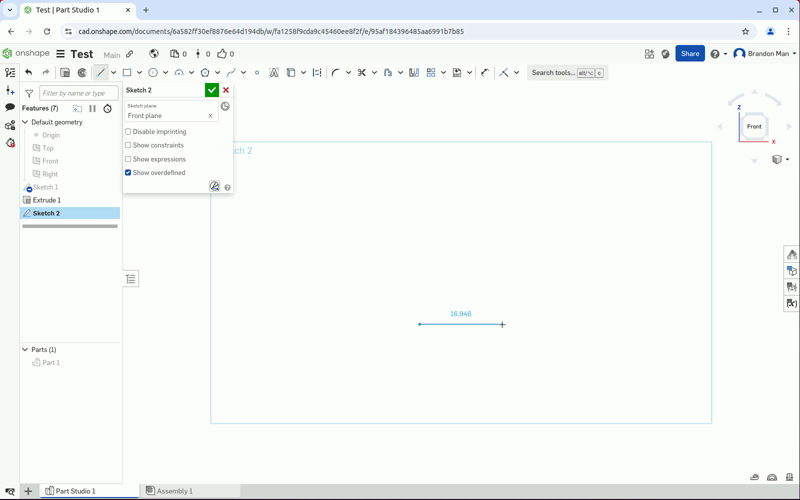
click(502, 324)
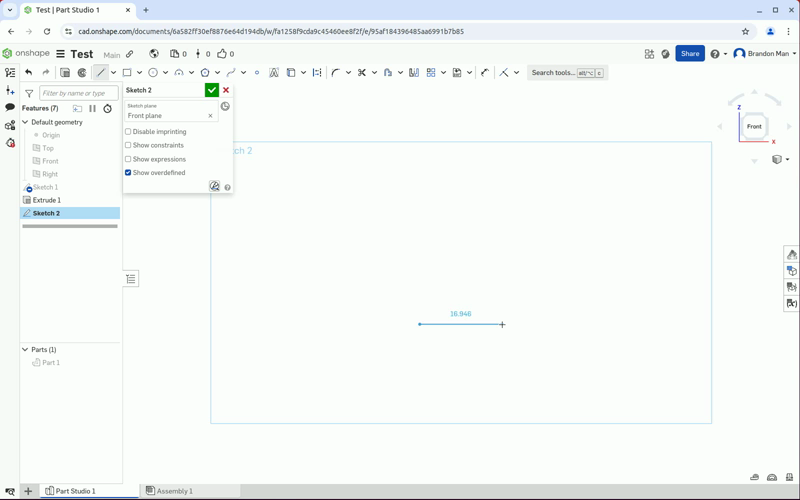
key_up(shift)
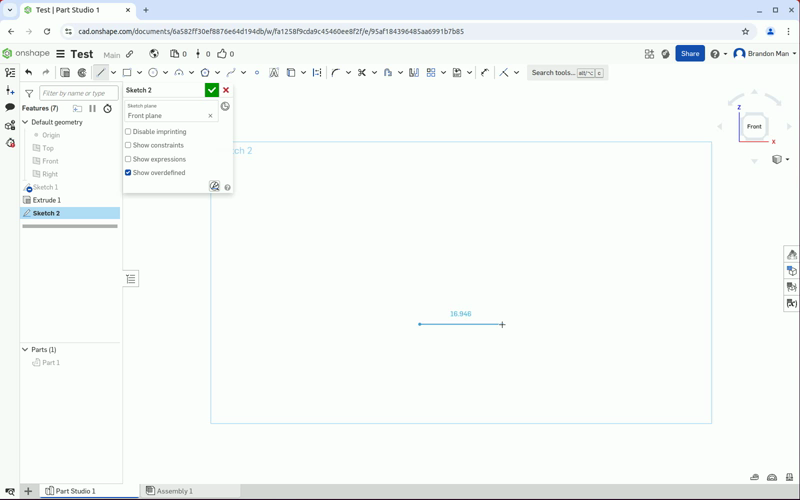
key_down(shift)
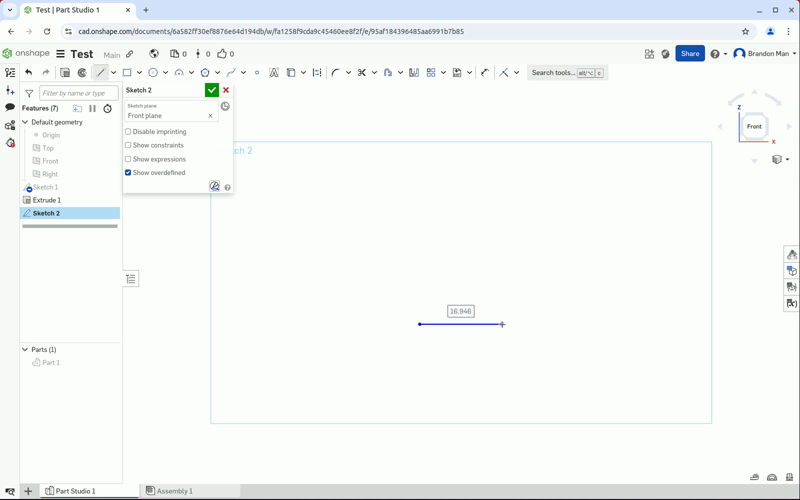
mouse_move(502, 241)
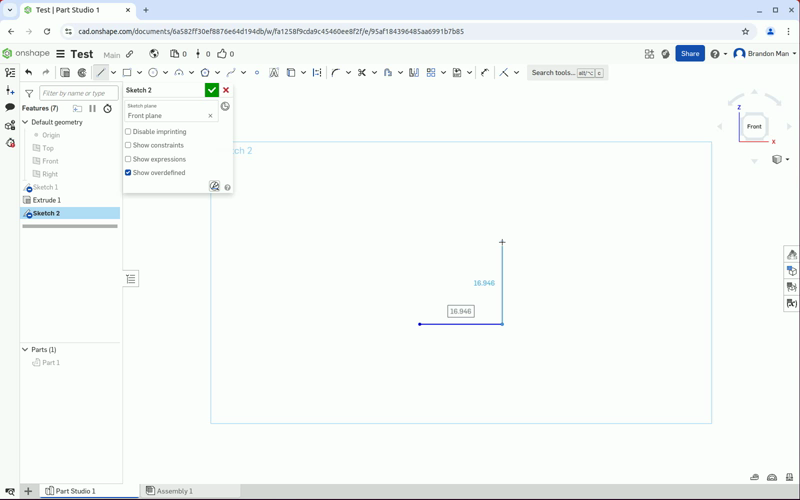
click(502, 241)
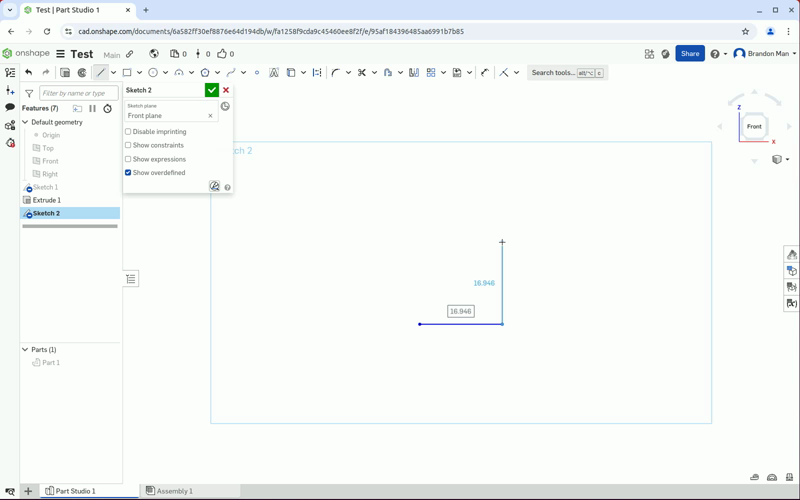
key_up(shift)
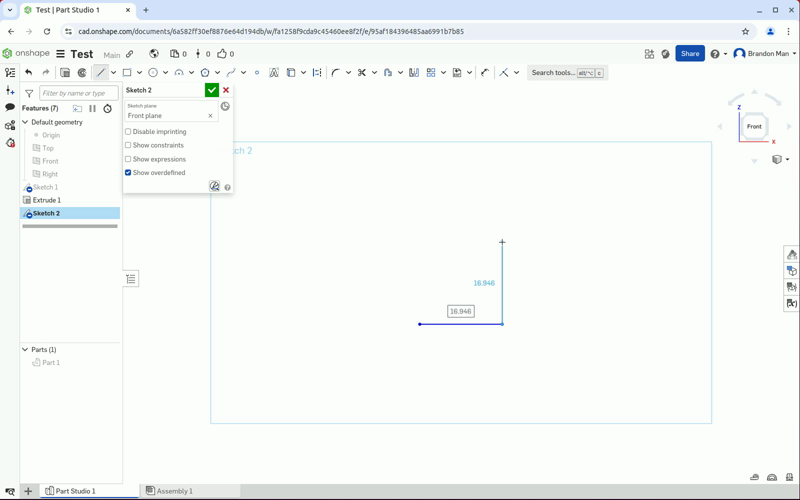
key_down(shift)
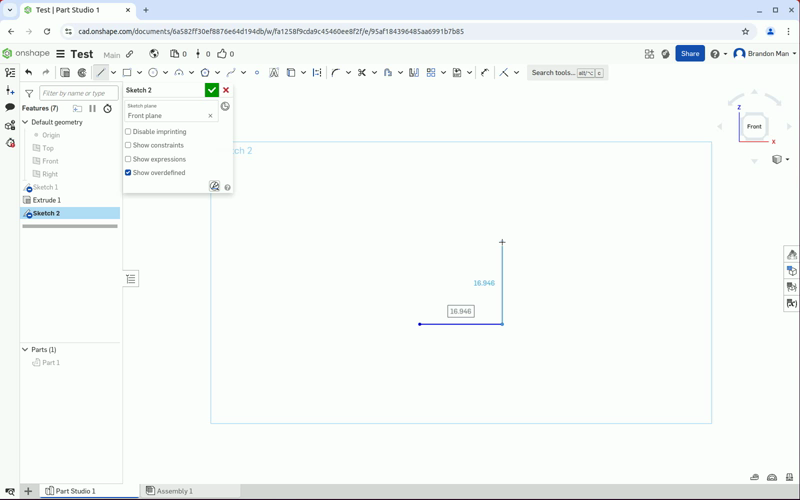
mouse_move(419, 241)
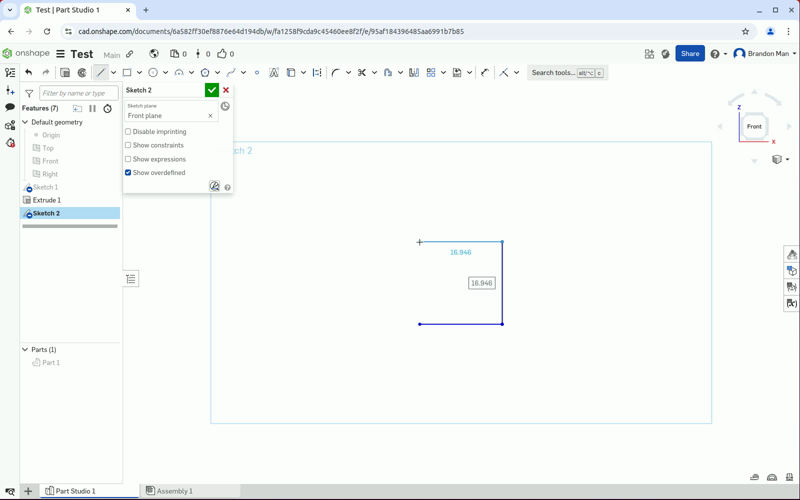
click(419, 241)
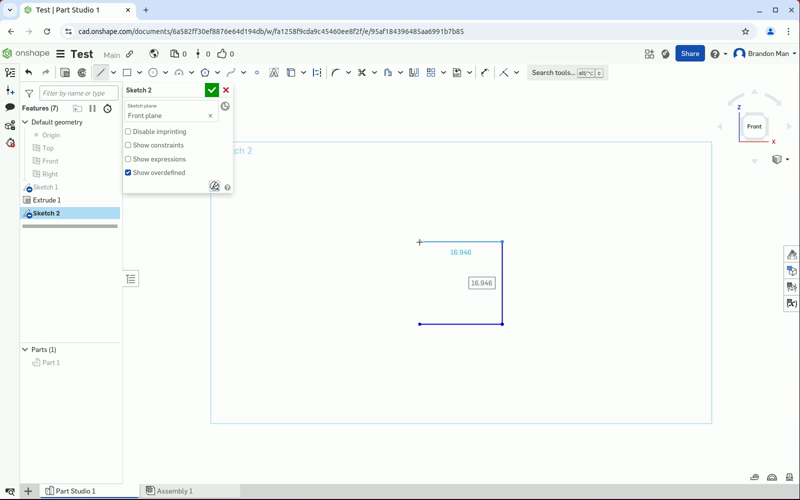
key_up(shift)
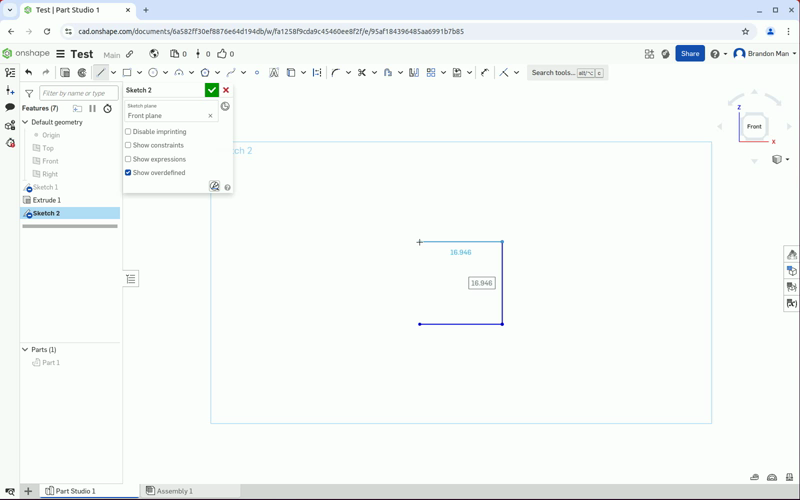
key_down(shift)
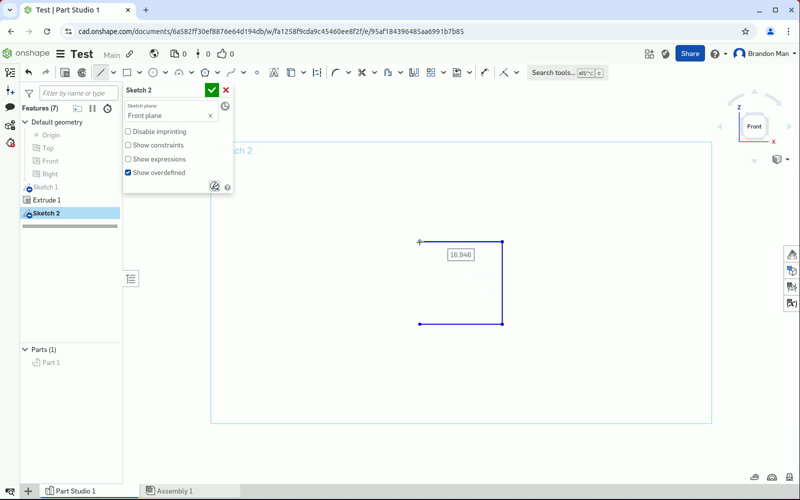
mouse_move(419, 324)
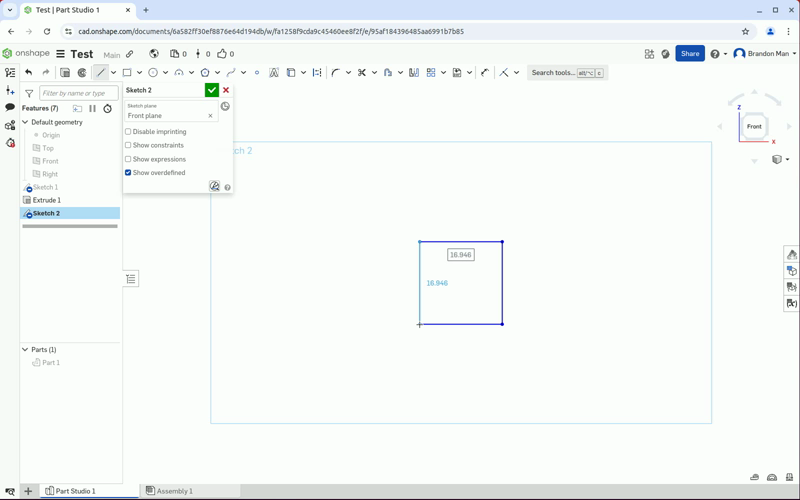
key_up(shift)
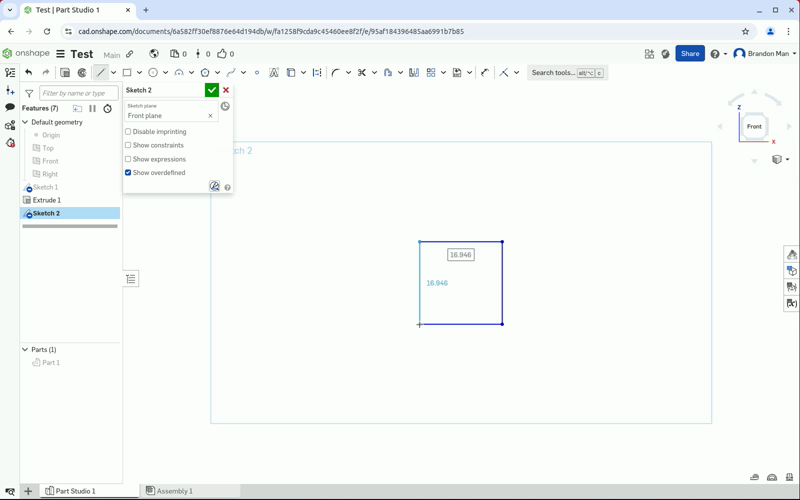
click(419, 324)
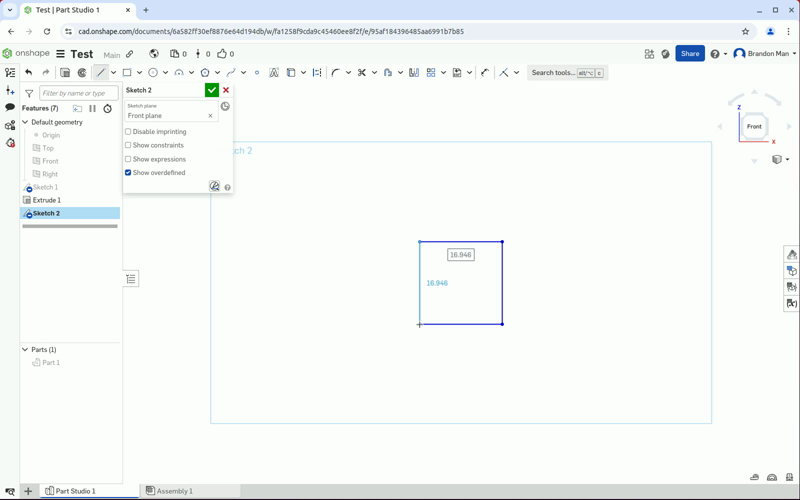
key(esc)
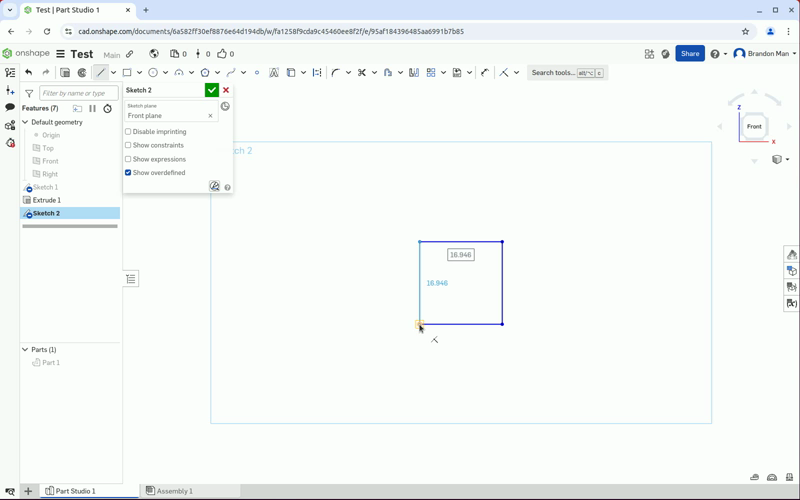
key(c)
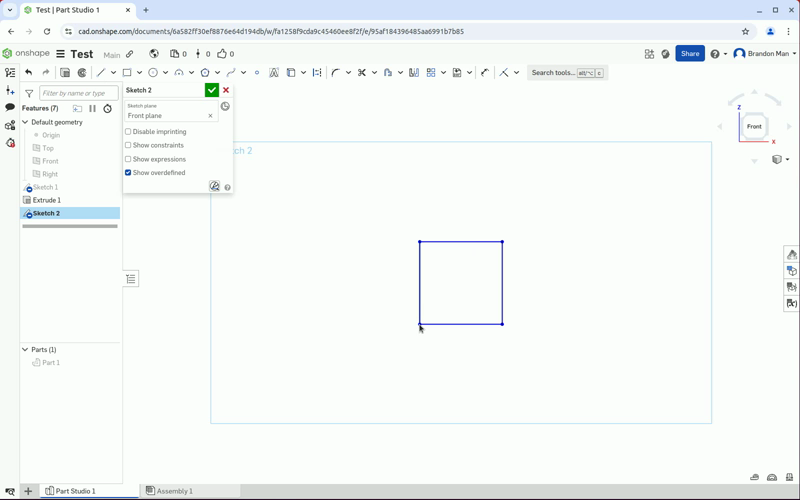
key_down(shift)
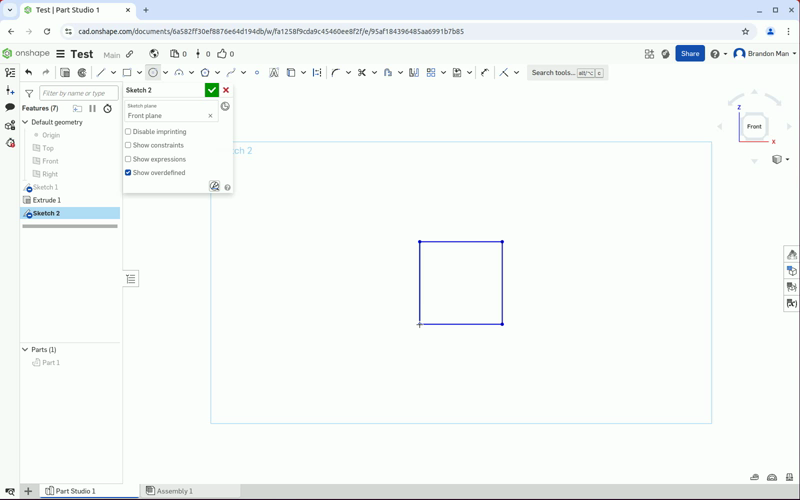
mouse_move(451, 292)
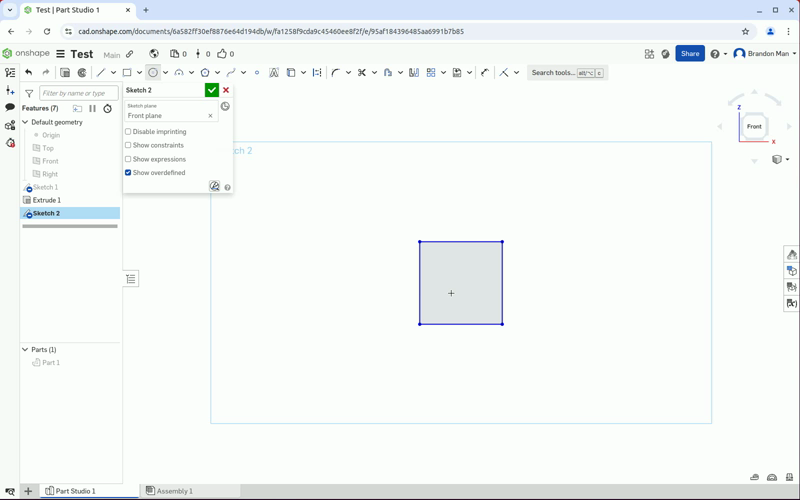
click(451, 292)
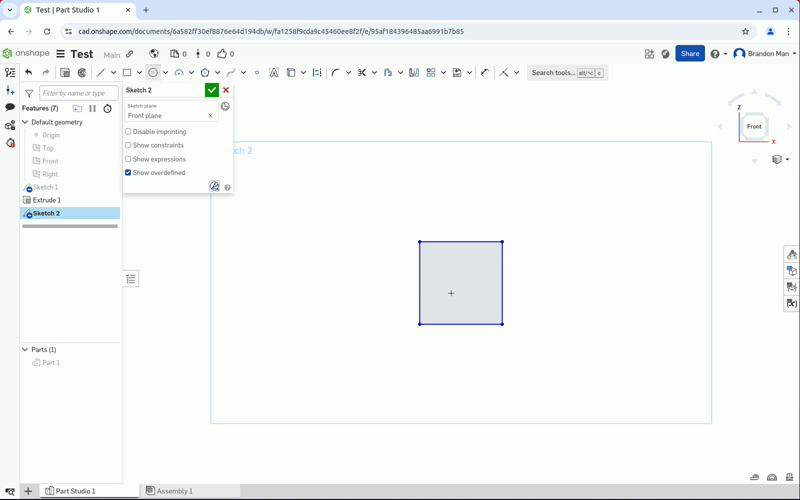
key_up(shift)
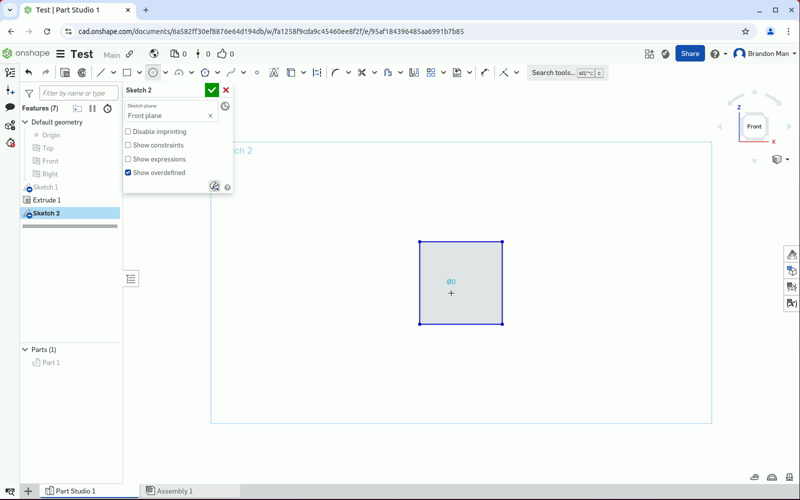
mouse_move(461, 292)
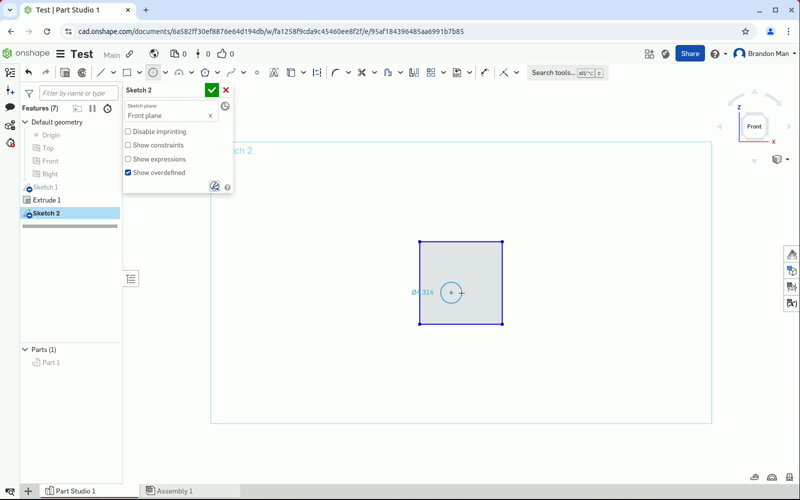
click(461, 292)
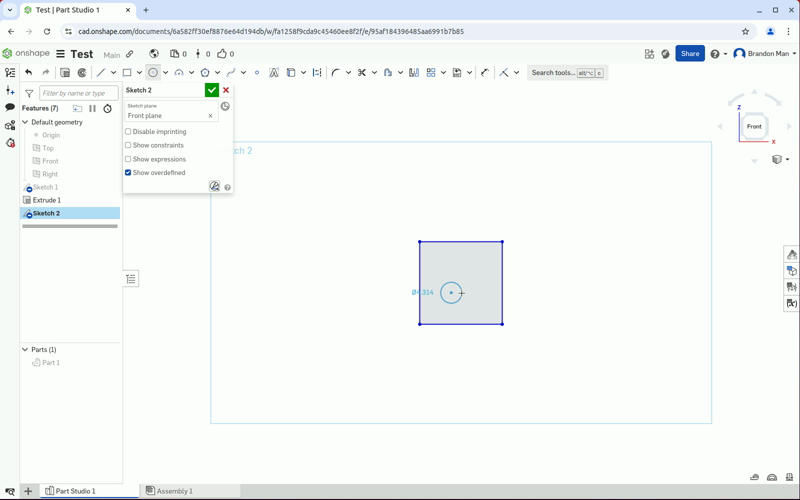
key(esc)
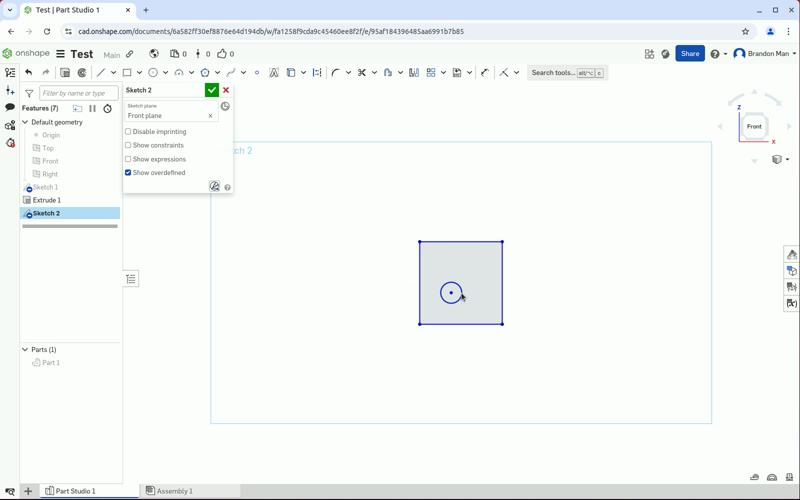
mouse_move(457, 316)
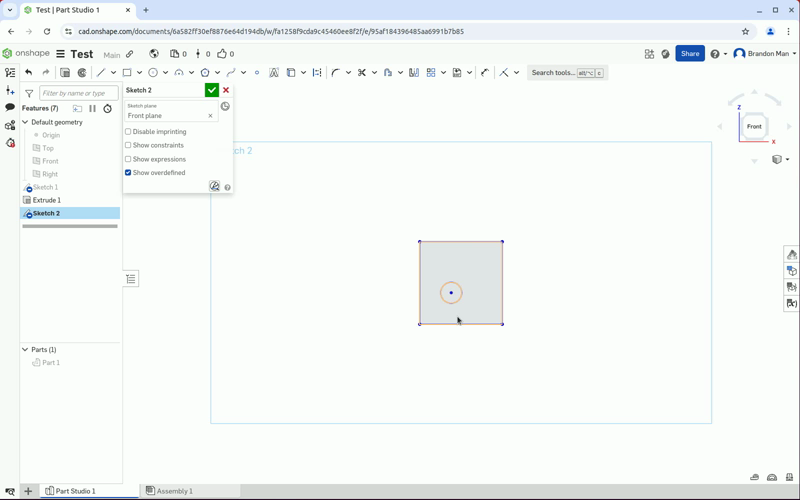
click(457, 316)
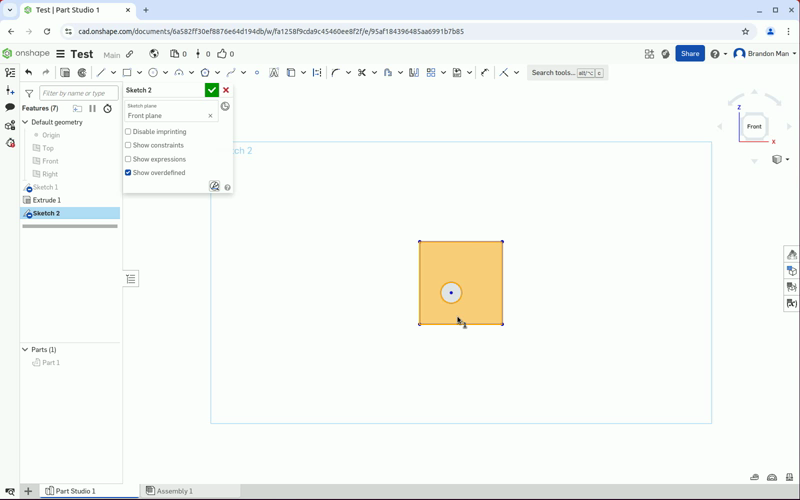
mouse_move(73, 352)
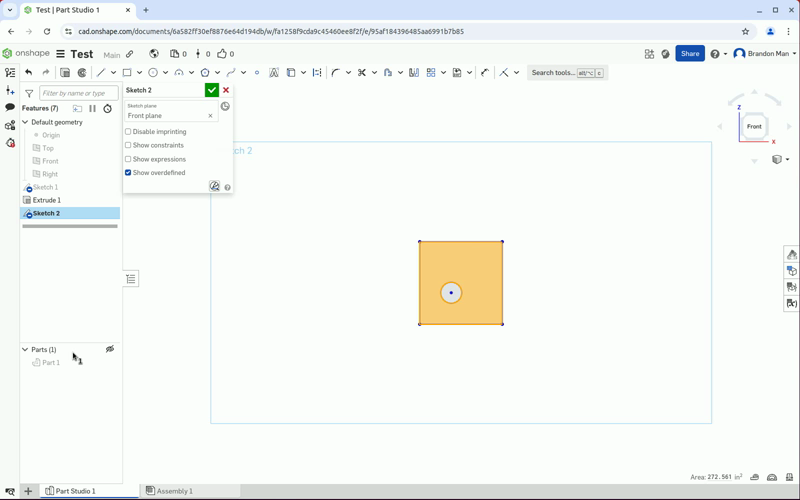
key(shift+y)
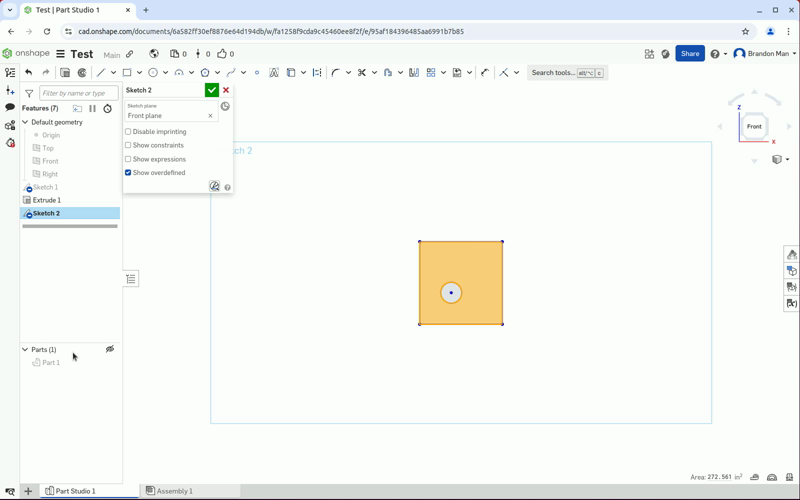
key(shift+e)
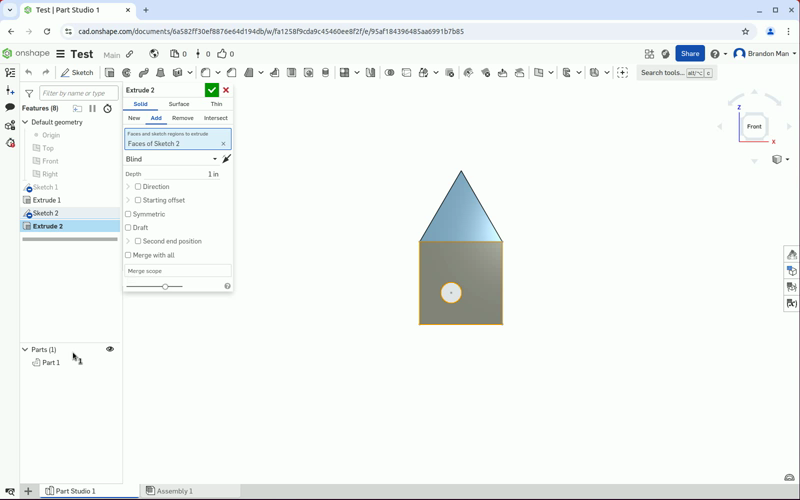
mouse_move(143, 106)
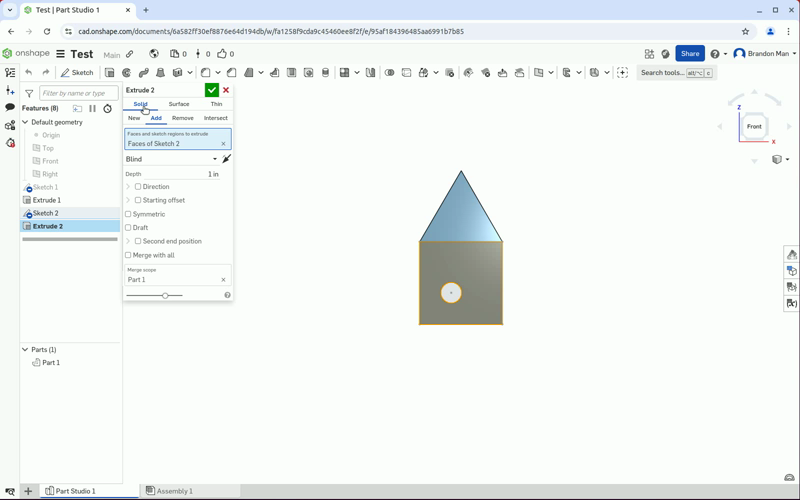
click(143, 106)
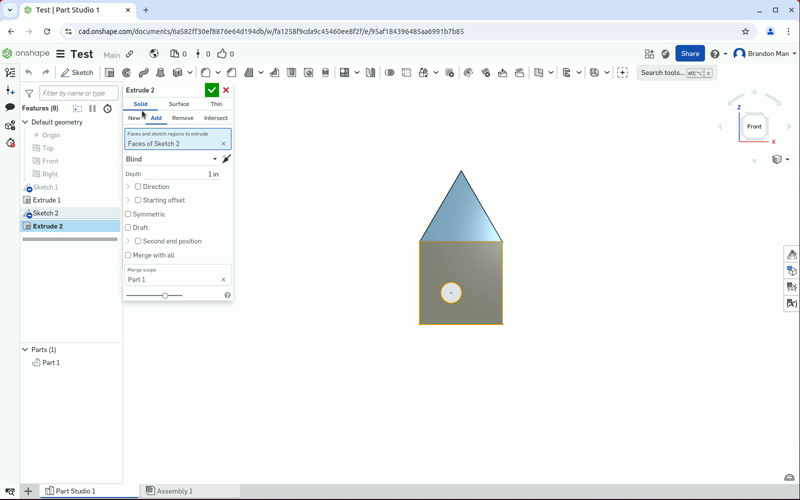
mouse_move(137, 120)
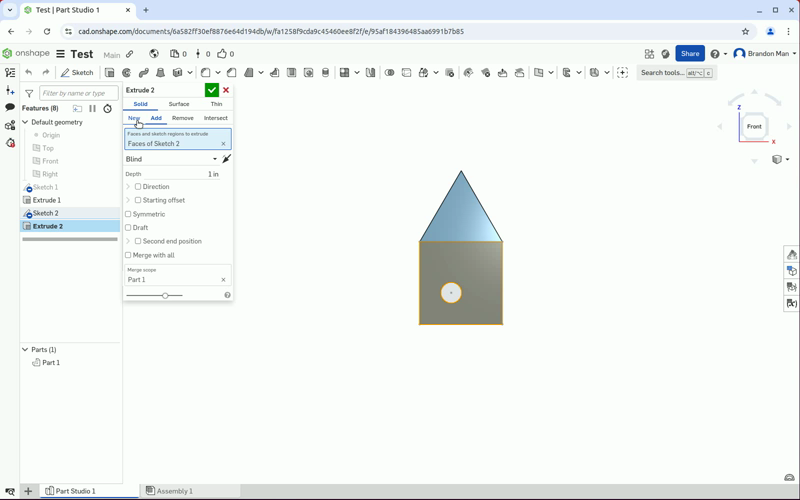
click(137, 120)
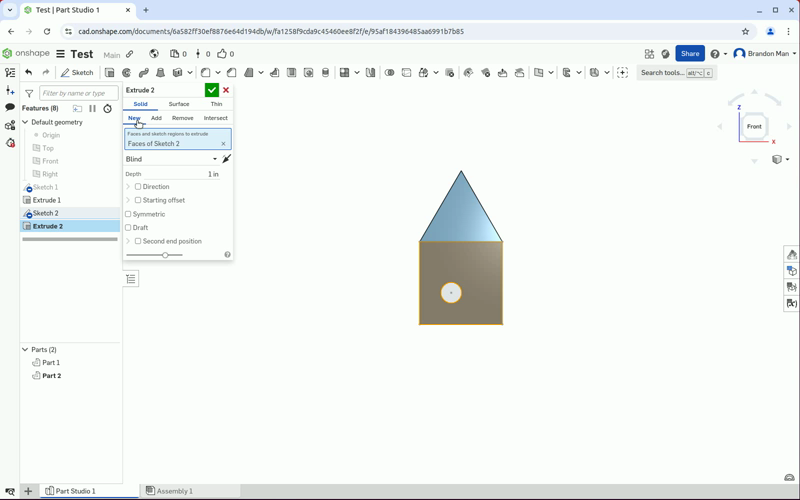
key(tab, 4)
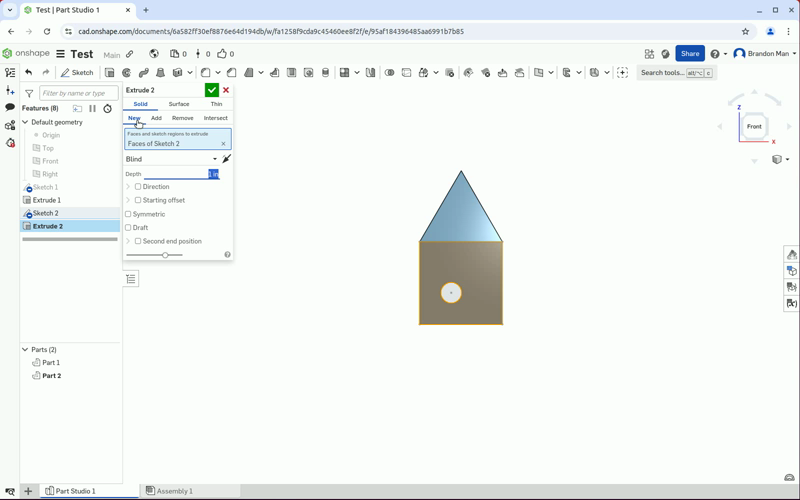
text(8.425)
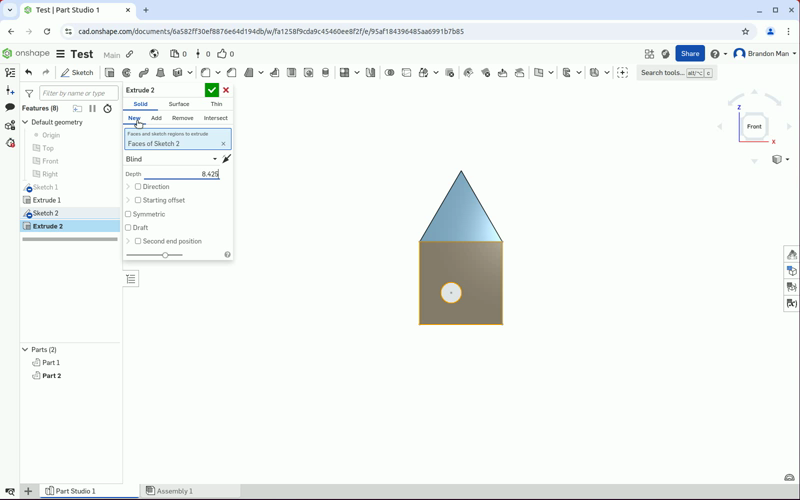
key(enter)
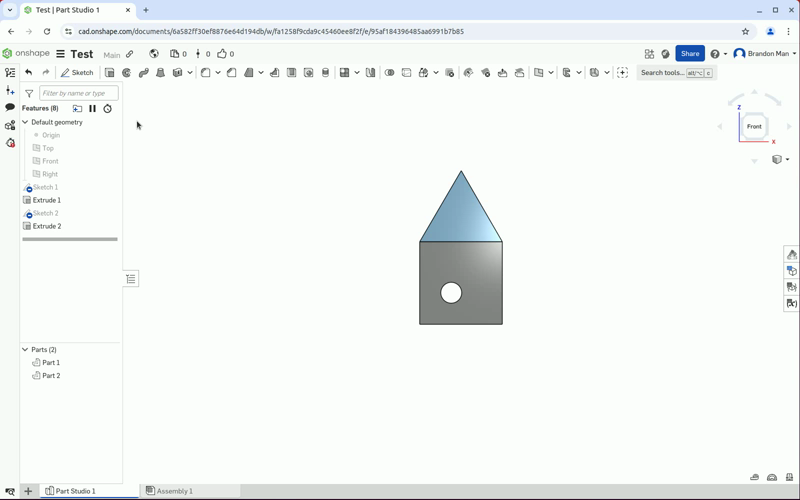
key(shift+h)
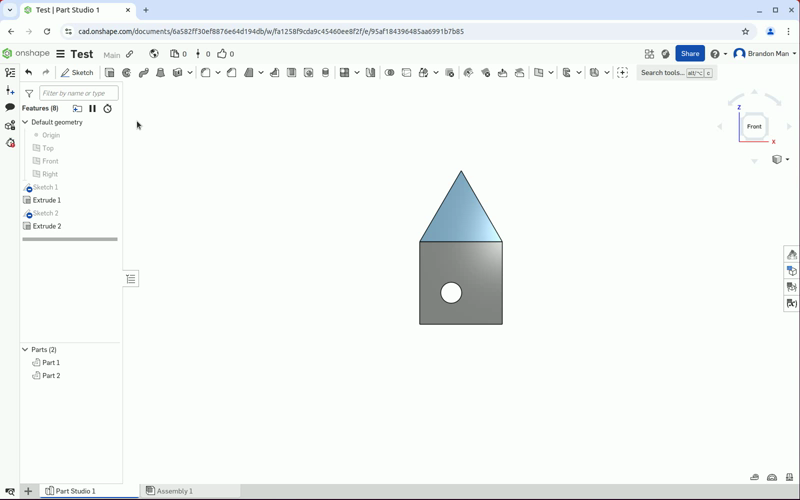
key(shift+h)
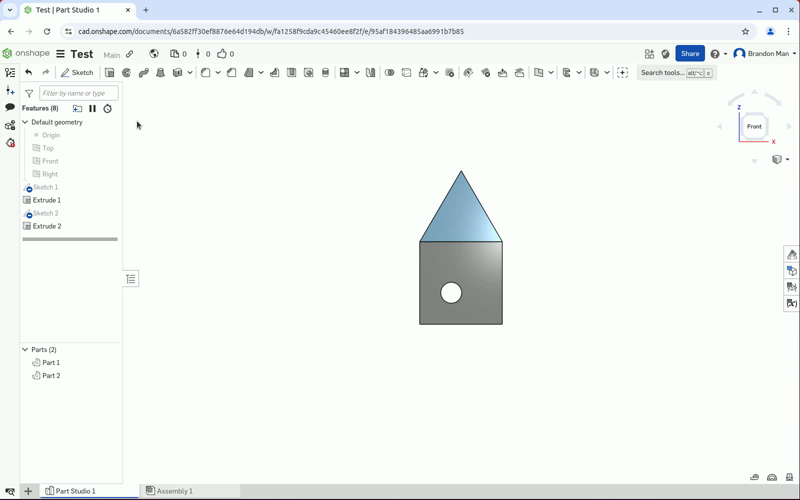
mouse_move(73, 189)
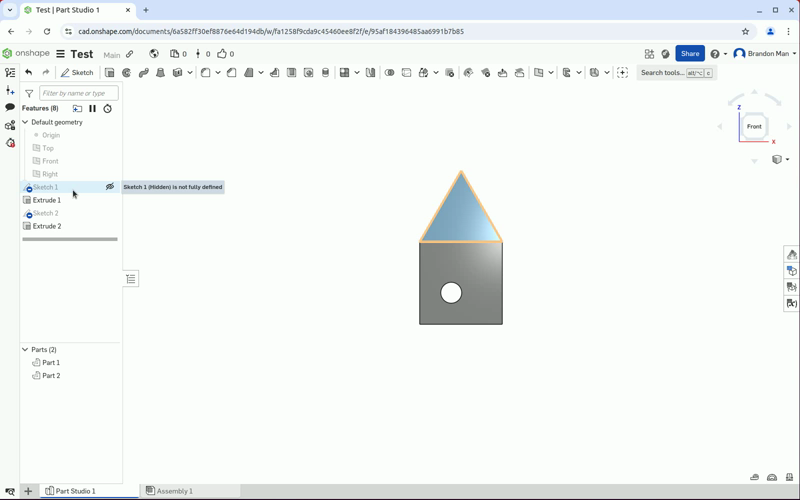
click(73, 189)
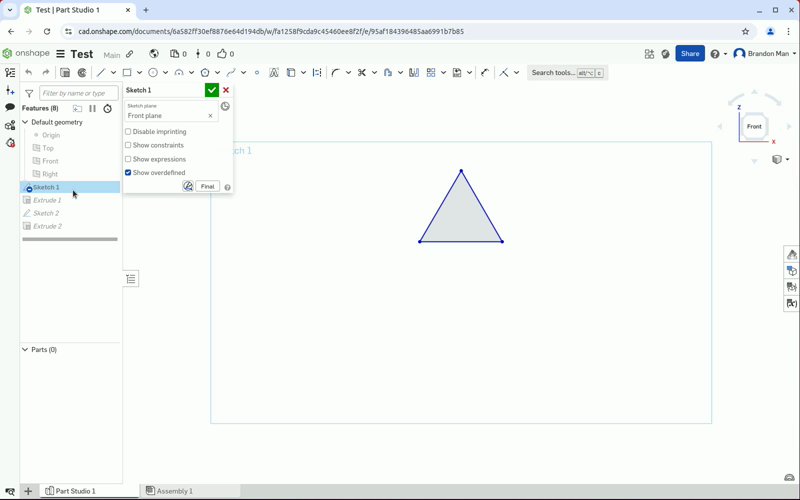
mouse_move(229, 92)
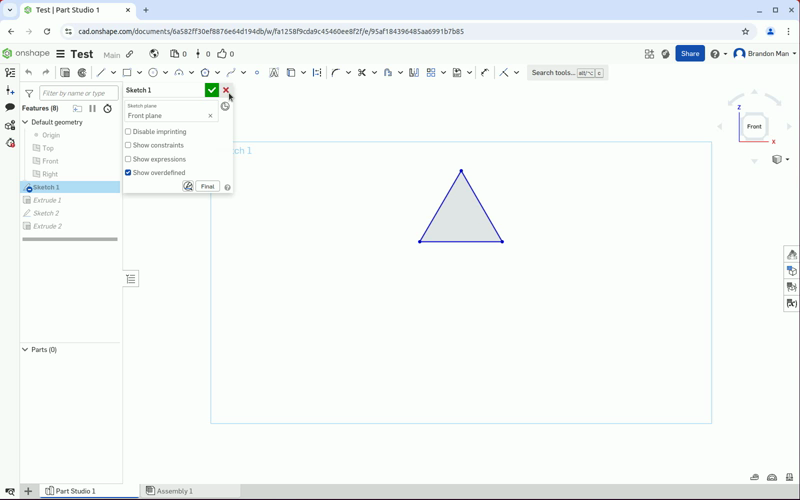
click(229, 92)
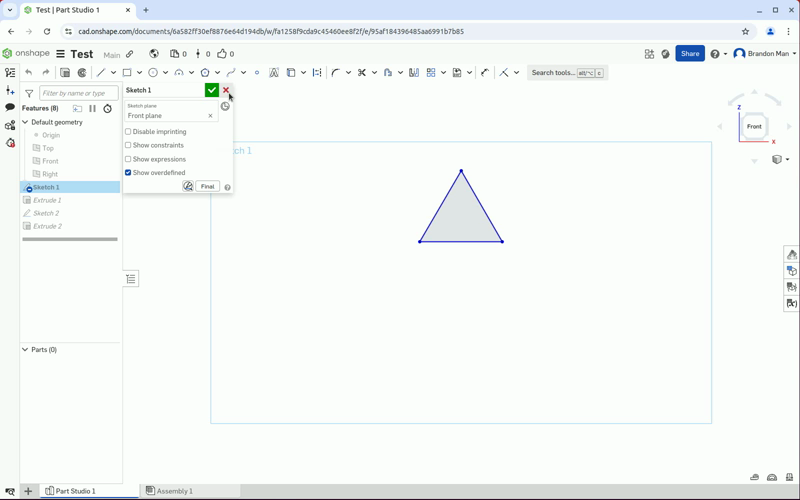
key(shift+s)
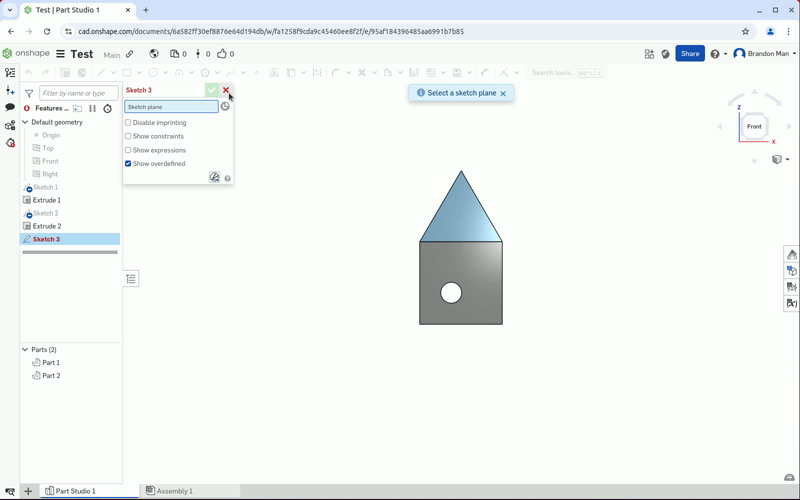
mouse_move(73, 163)
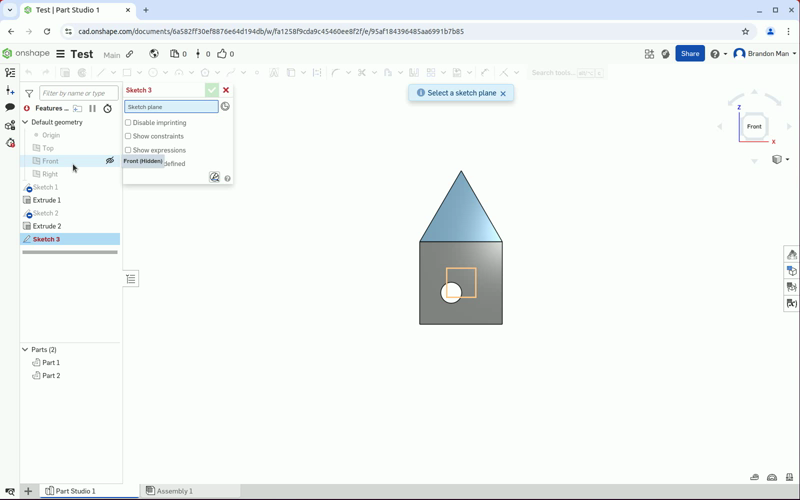
click(73, 163)
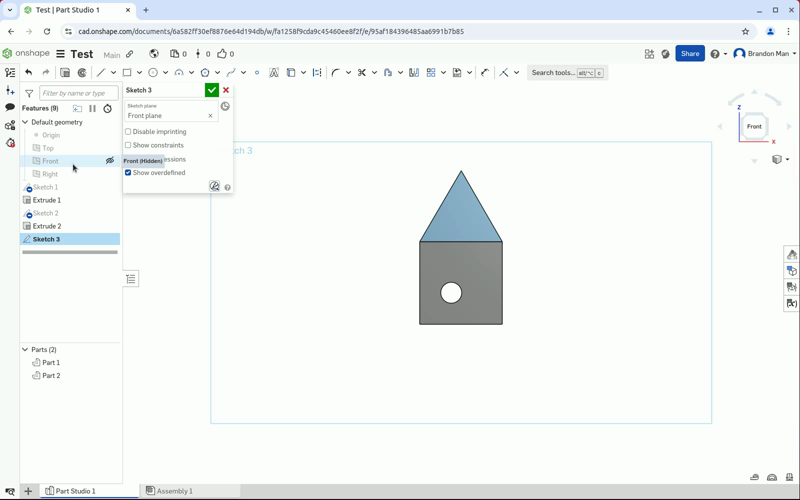
mouse_move(73, 352)
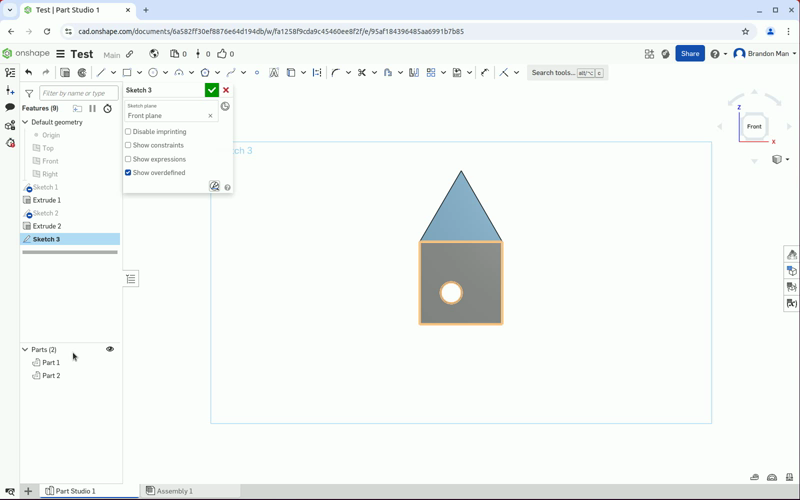
key(y)
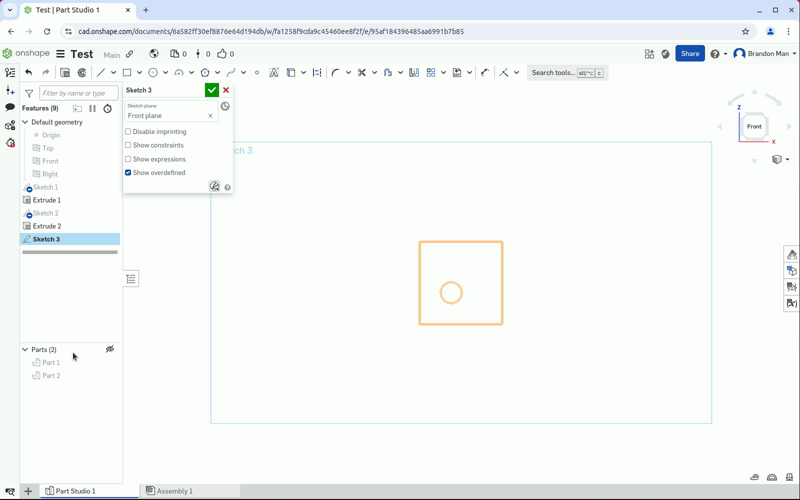
key(l)
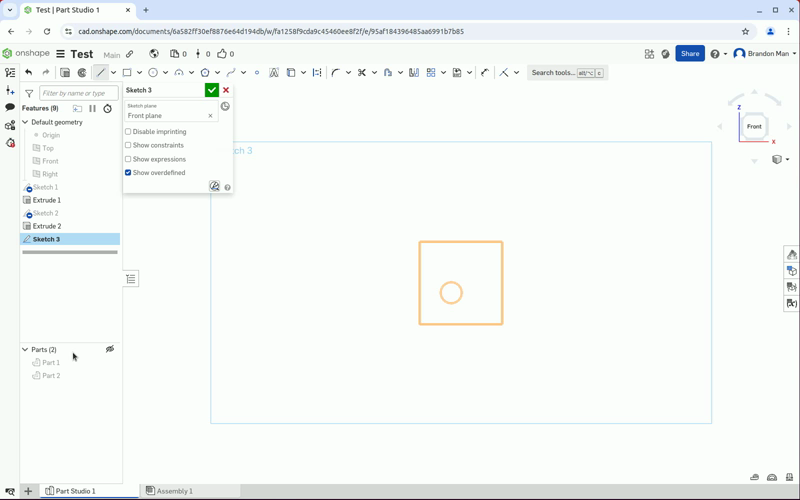
key_down(shift)
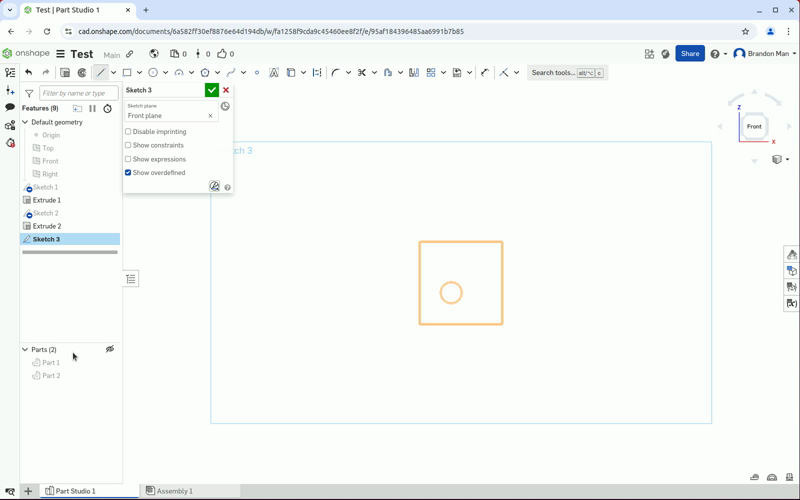
mouse_move(419, 324)
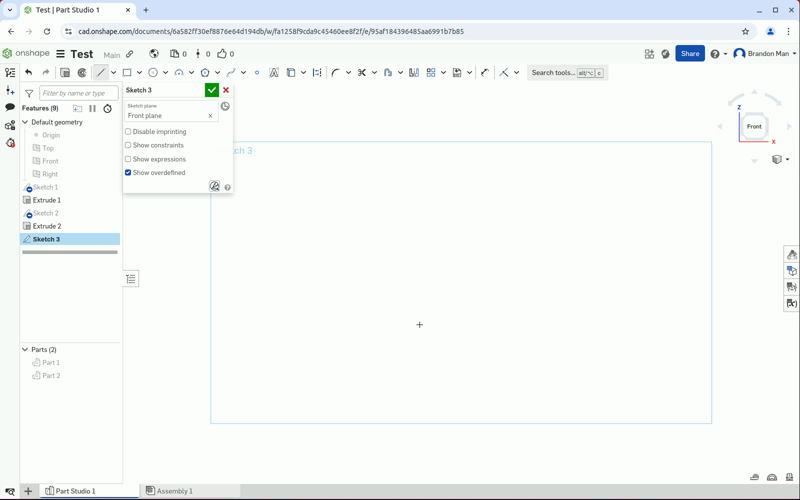
click(419, 324)
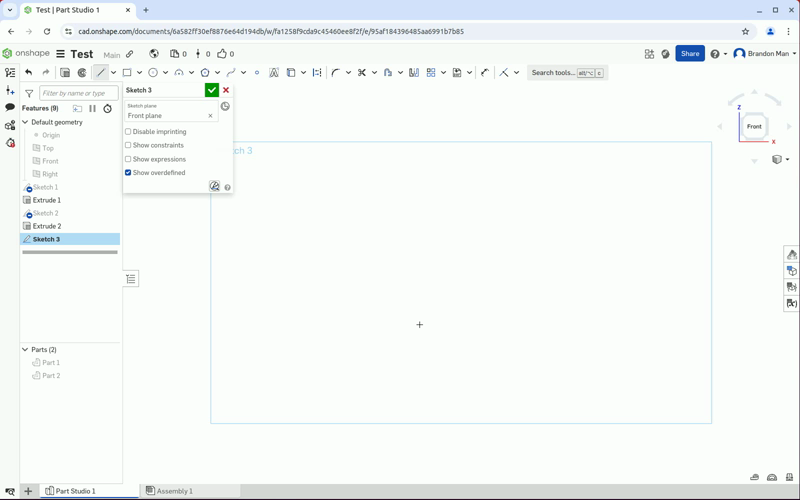
key_up(shift)
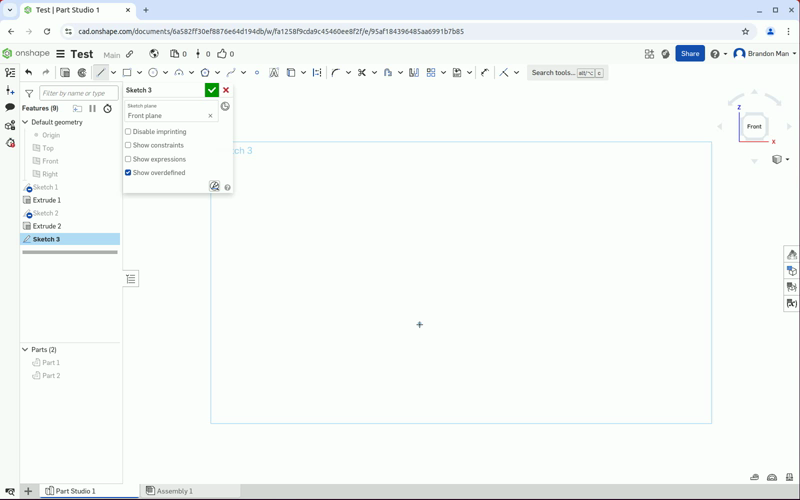
key_down(shift)
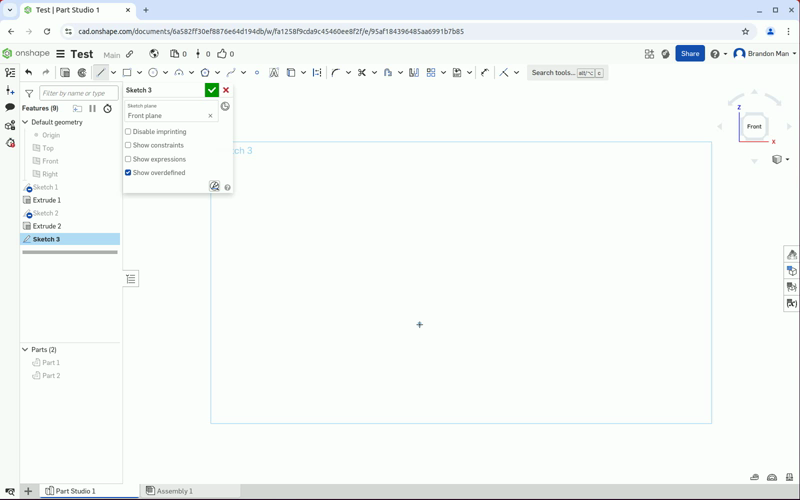
mouse_move(502, 324)
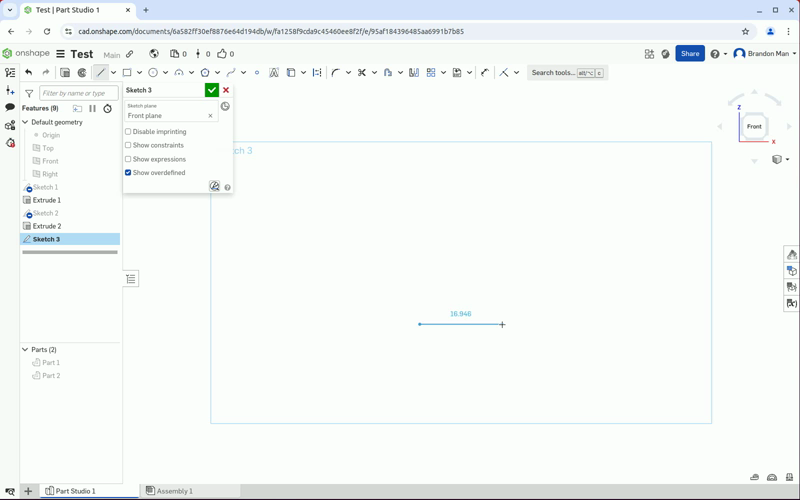
click(502, 324)
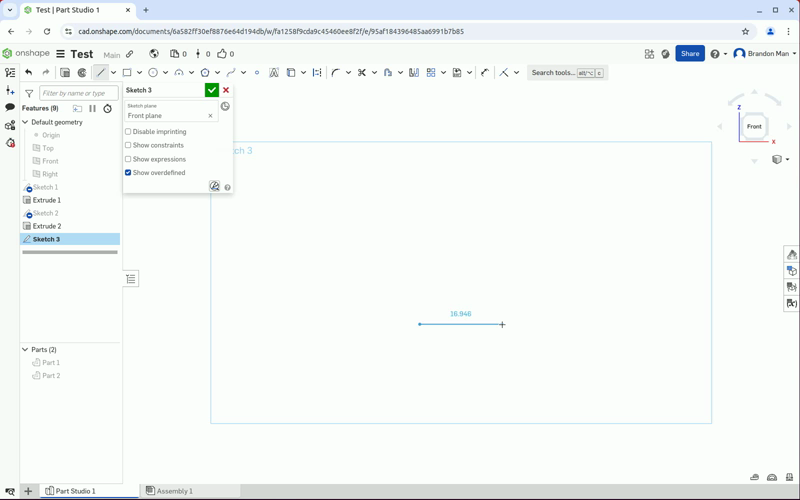
key_up(shift)
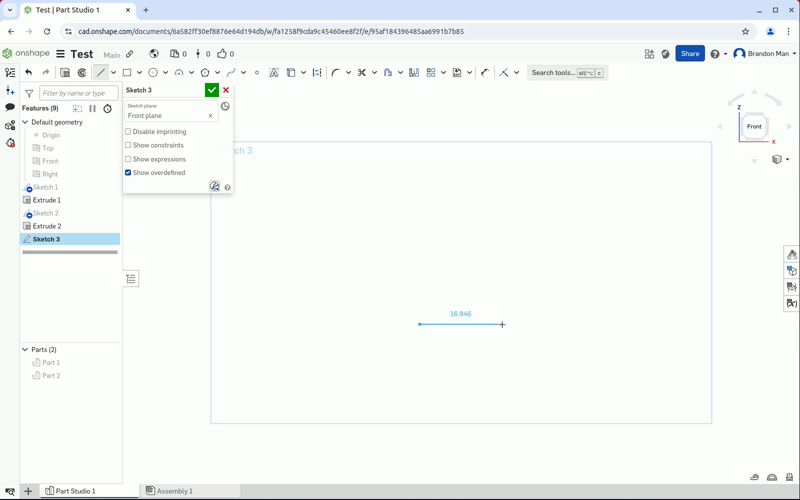
key_down(shift)
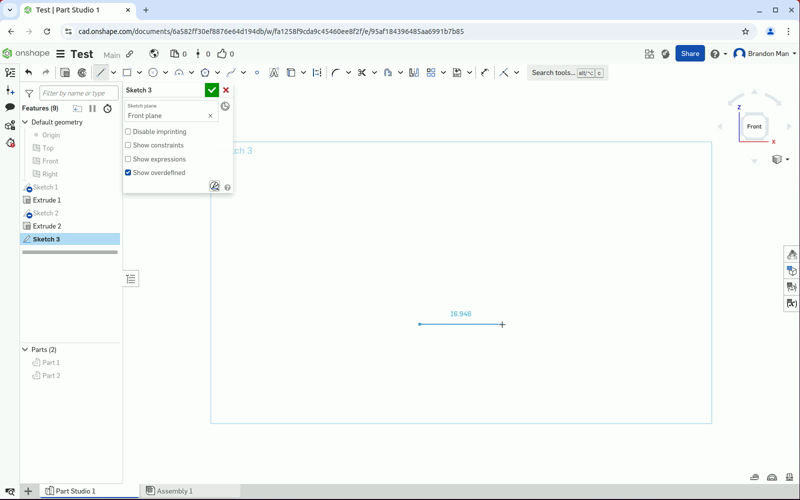
mouse_move(502, 241)
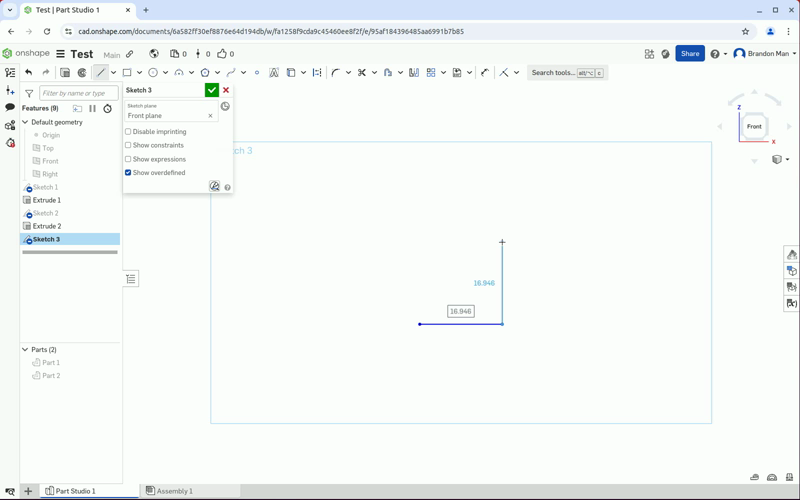
click(502, 241)
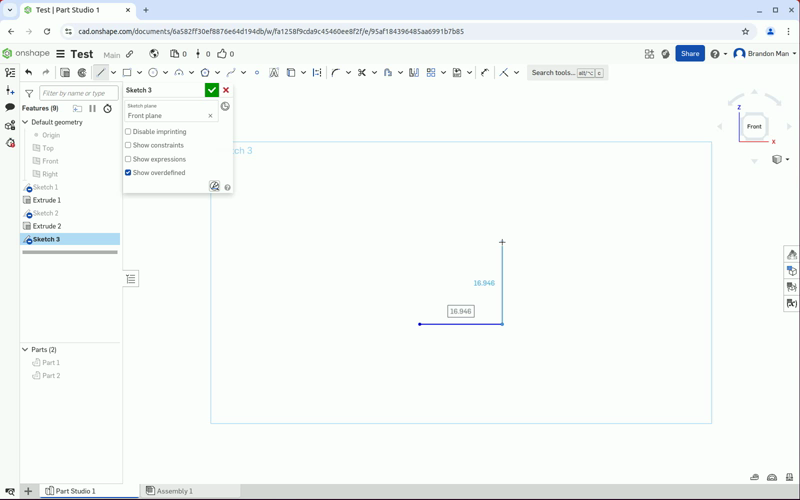
key_up(shift)
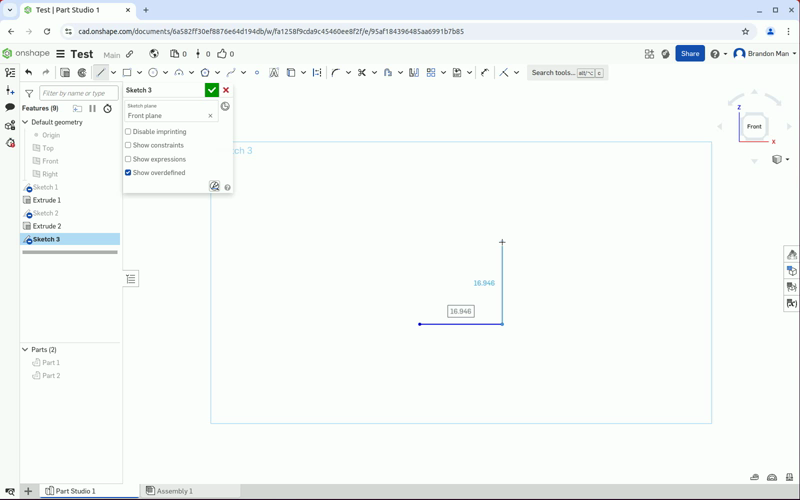
key_down(shift)
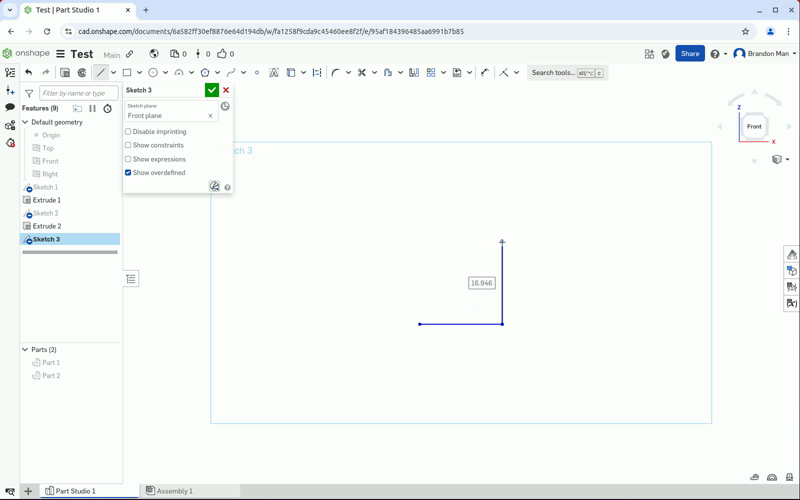
mouse_move(419, 241)
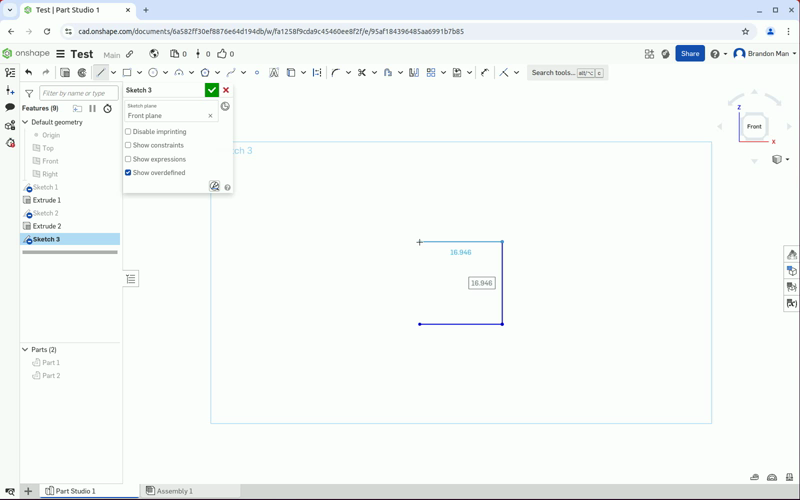
click(419, 241)
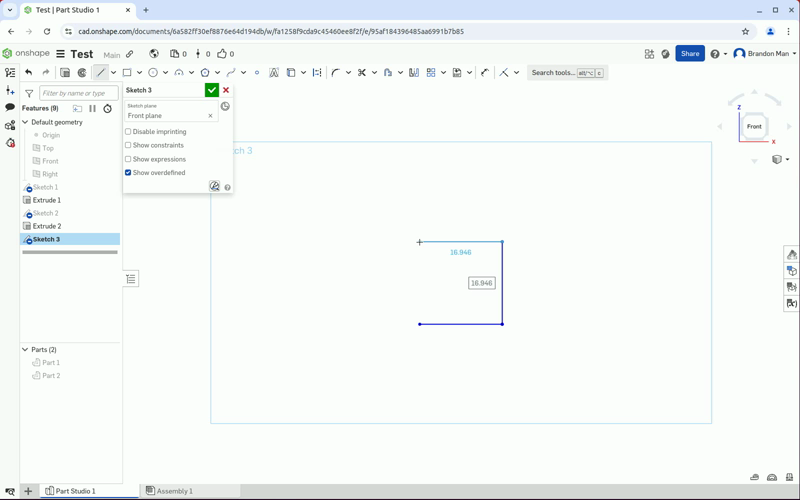
key_up(shift)
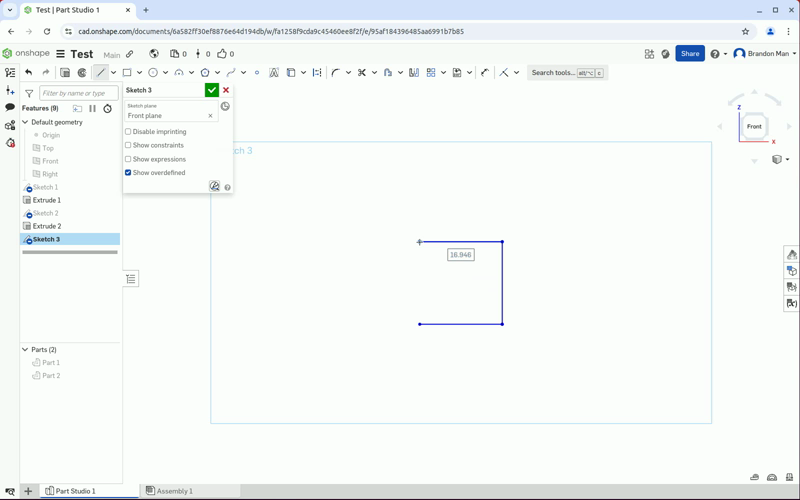
key_down(shift)
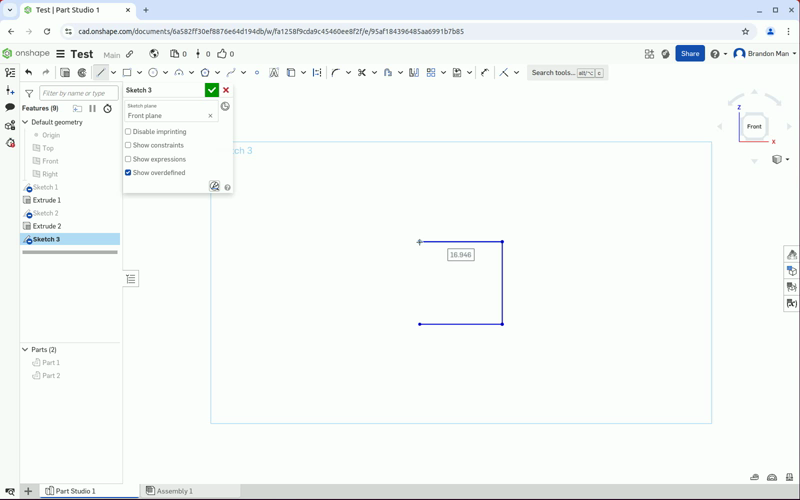
mouse_move(419, 324)
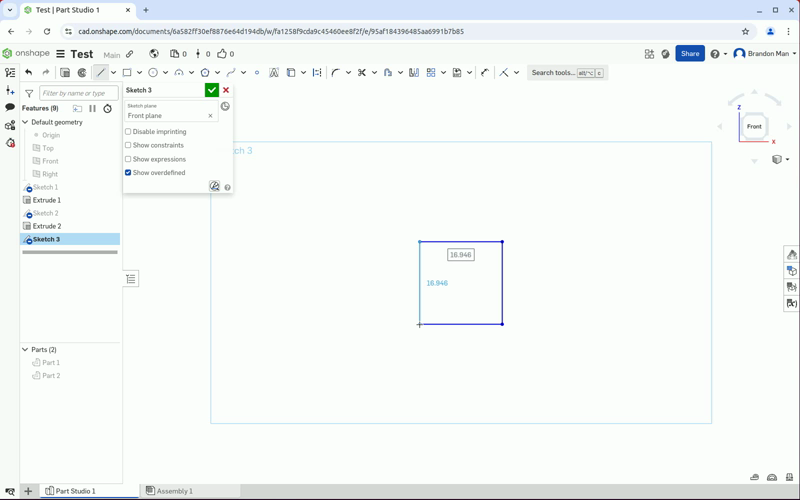
key_up(shift)
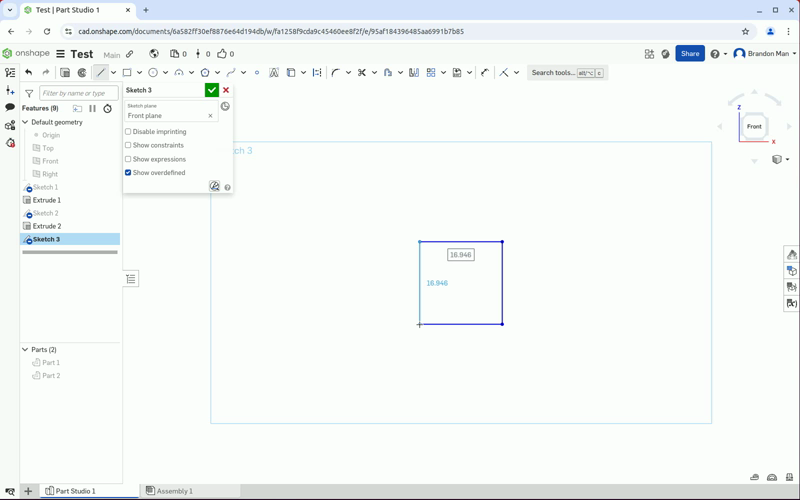
click(419, 324)
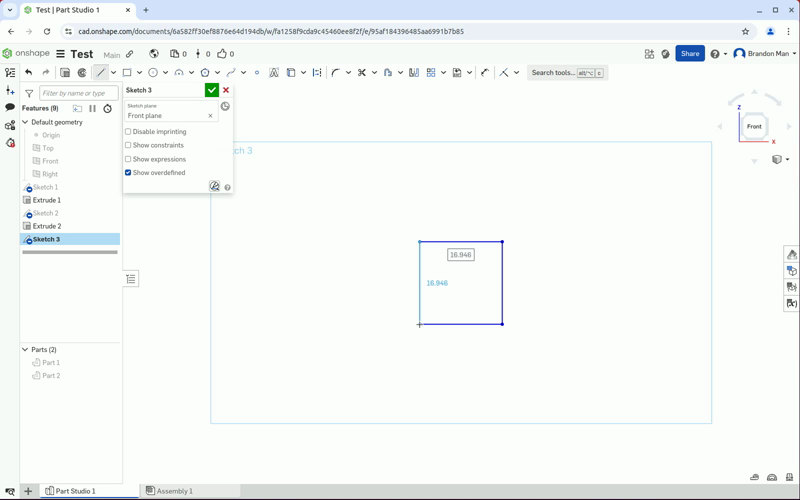
key(esc)
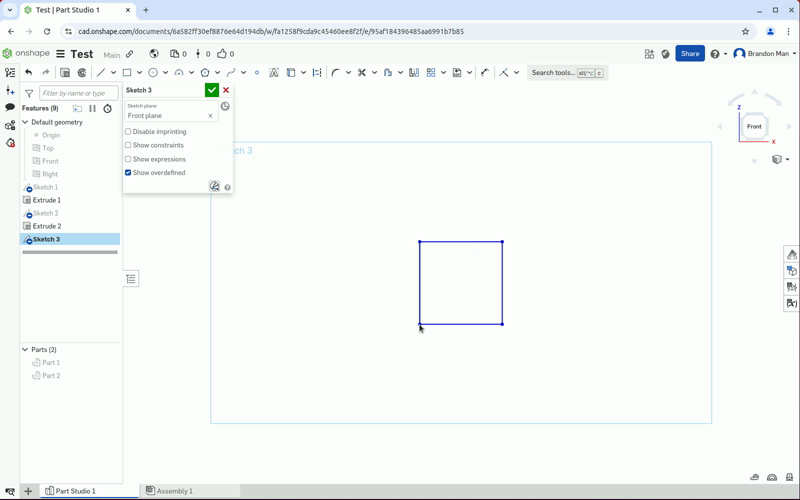
key(c)
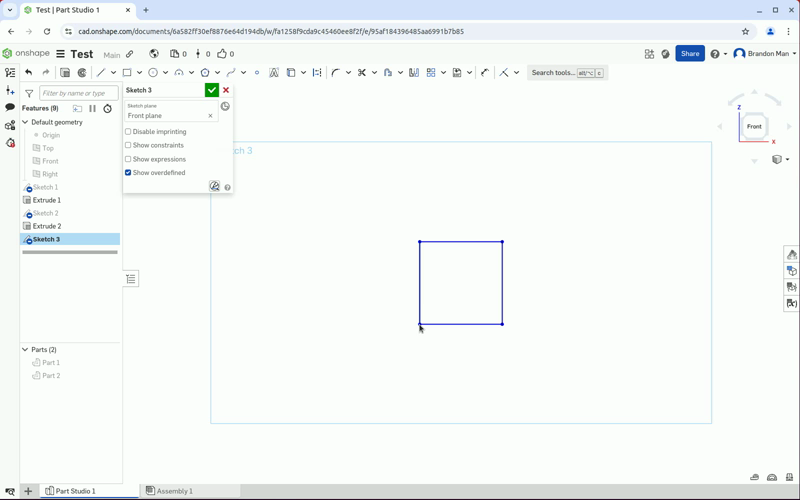
key_down(shift)
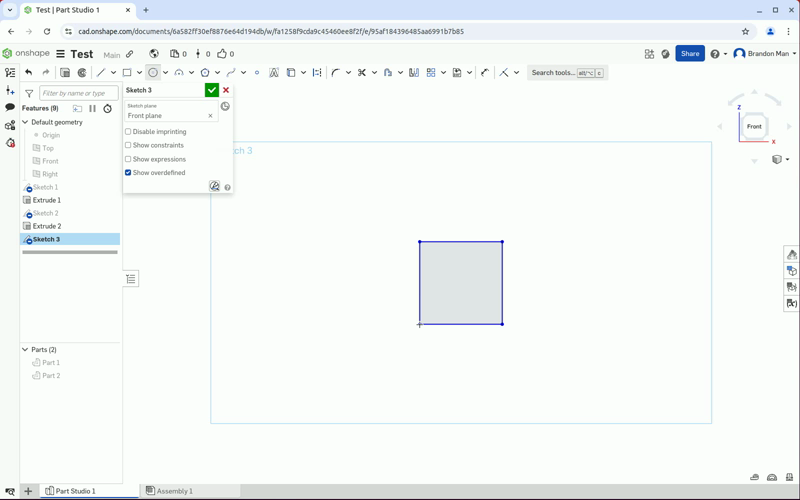
mouse_move(451, 292)
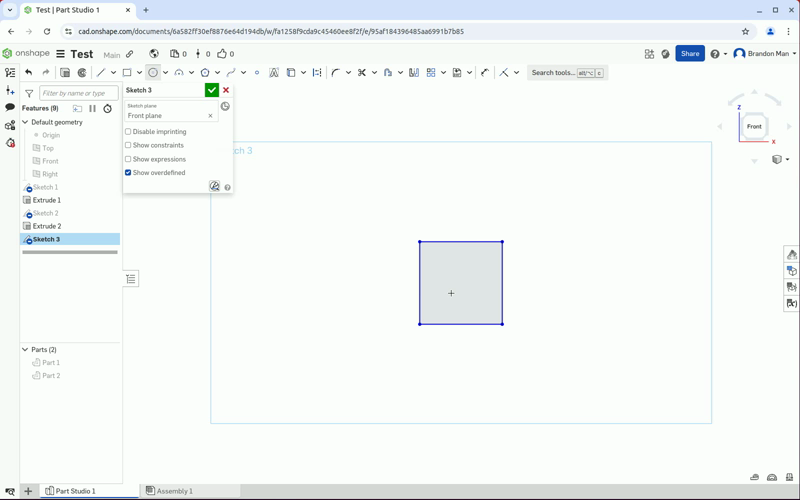
click(451, 292)
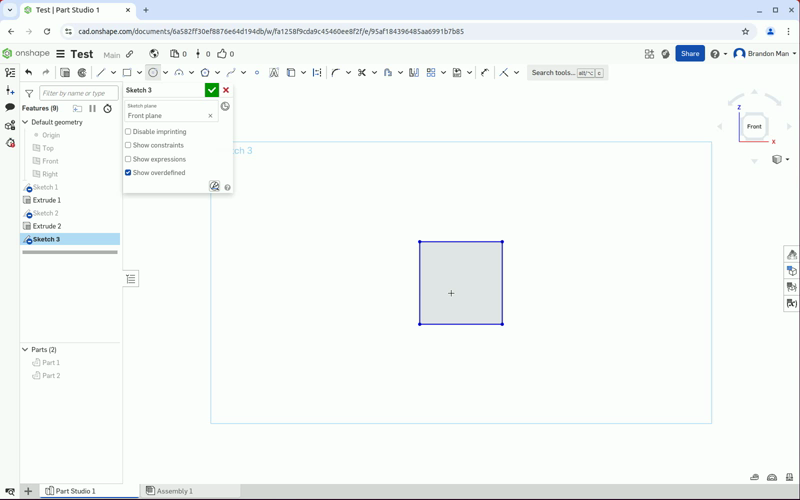
key_up(shift)
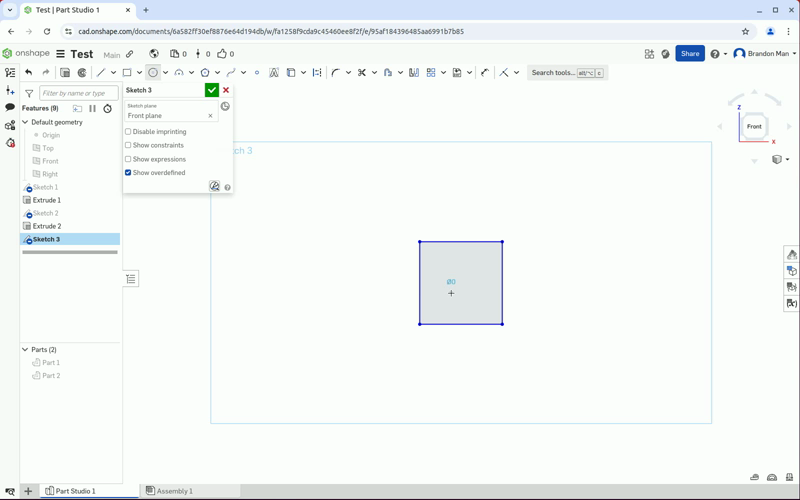
mouse_move(461, 292)
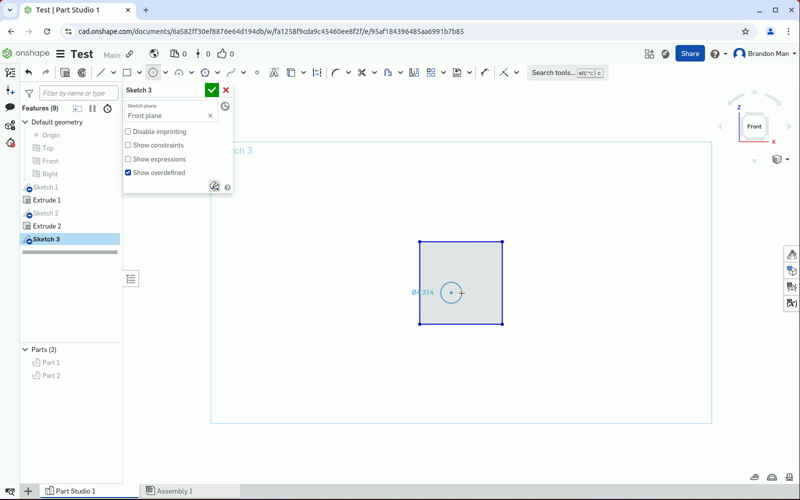
click(461, 292)
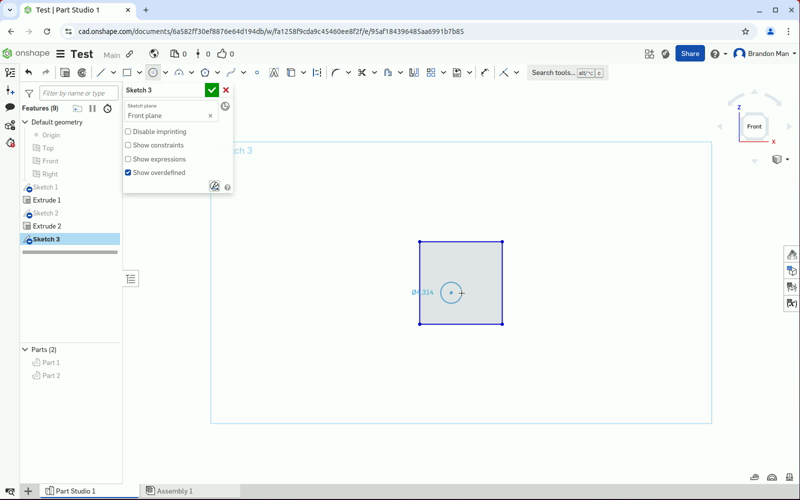
key(esc)
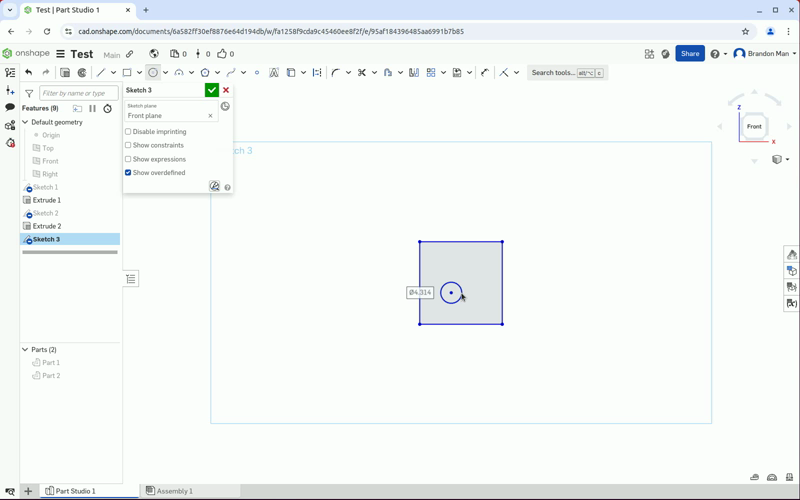
mouse_move(492, 257)
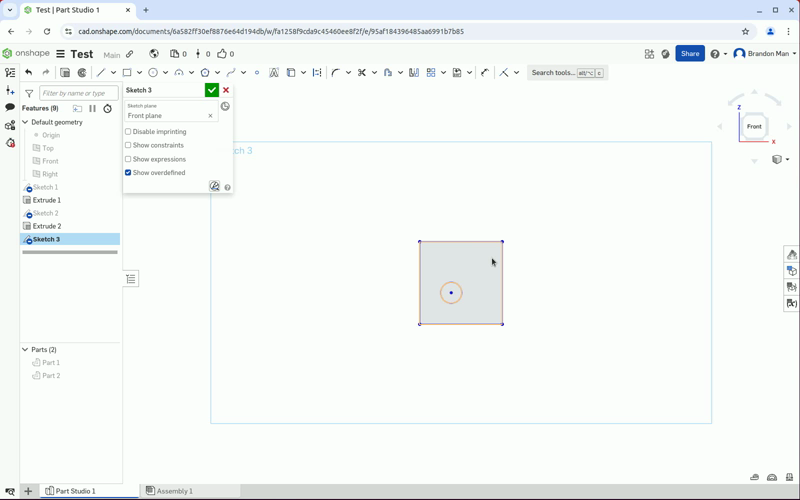
click(492, 257)
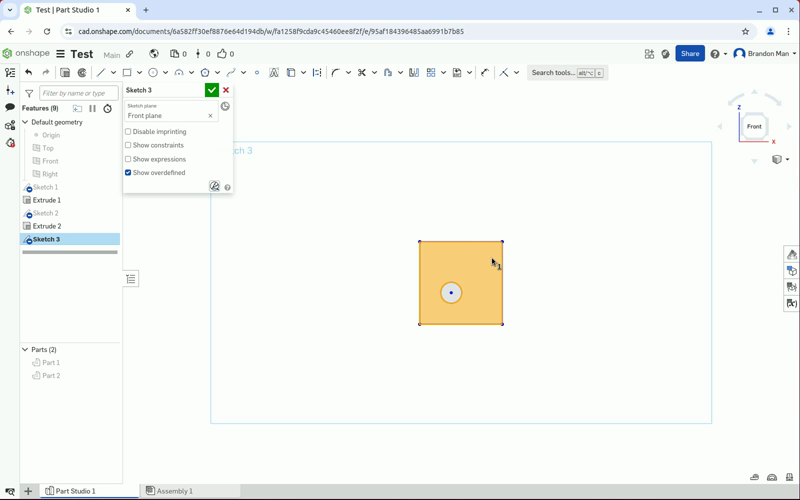
mouse_move(73, 352)
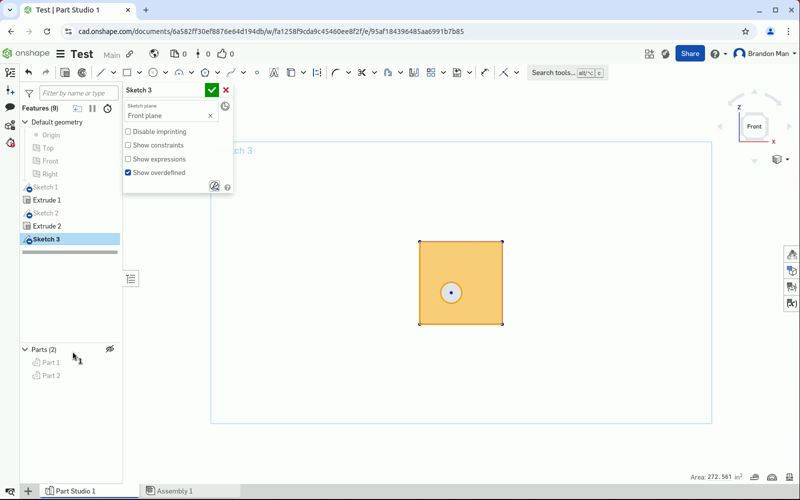
key(shift+y)
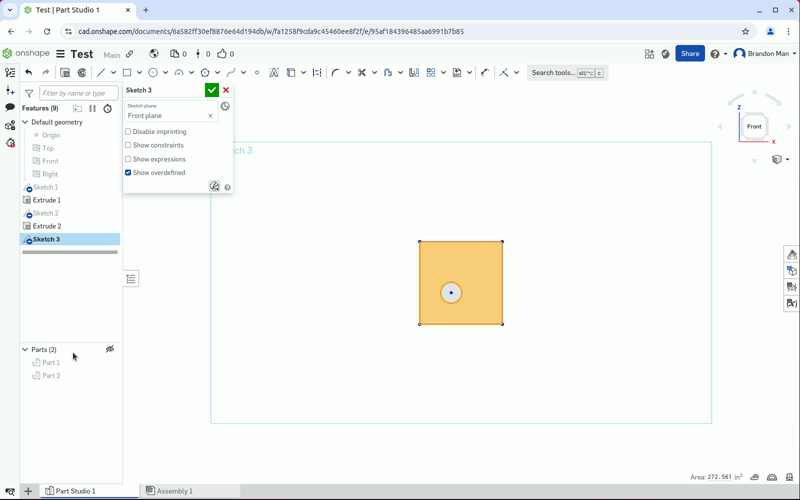
key(shift+e)
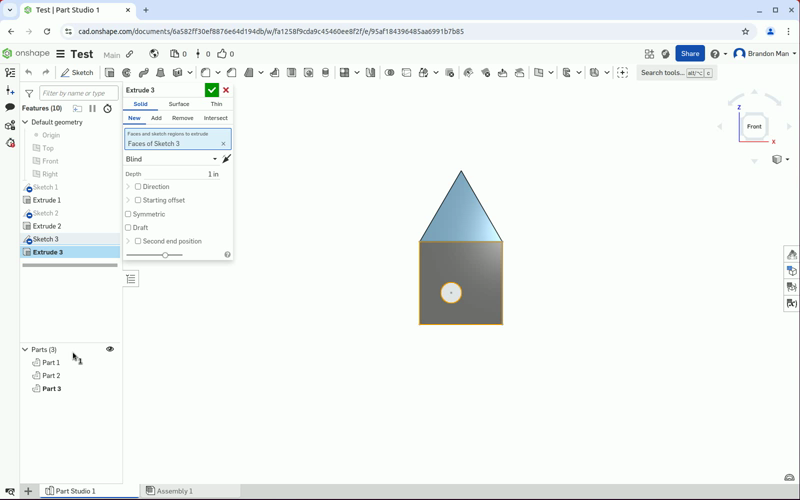
mouse_move(143, 106)
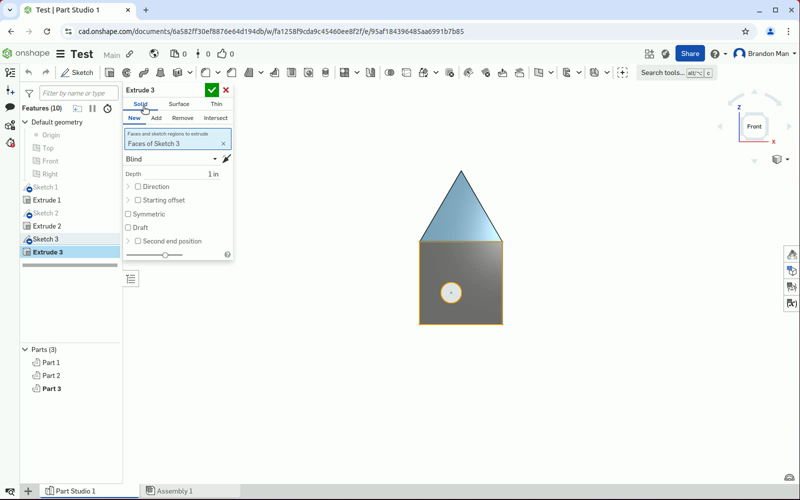
click(143, 106)
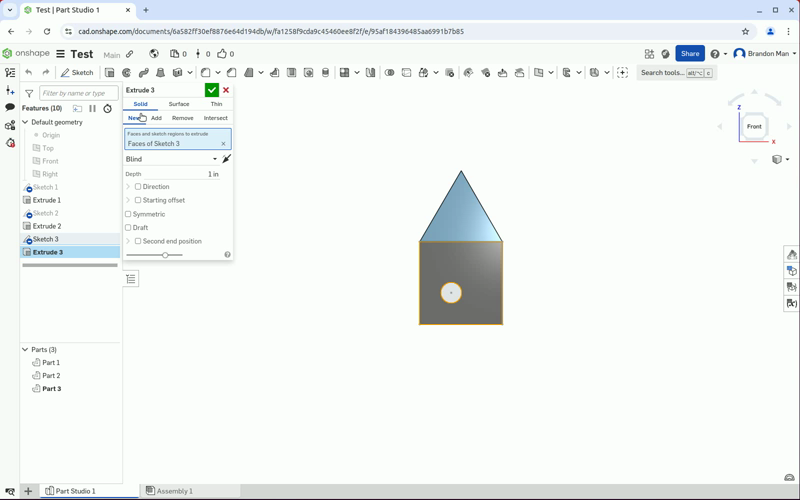
mouse_move(137, 120)
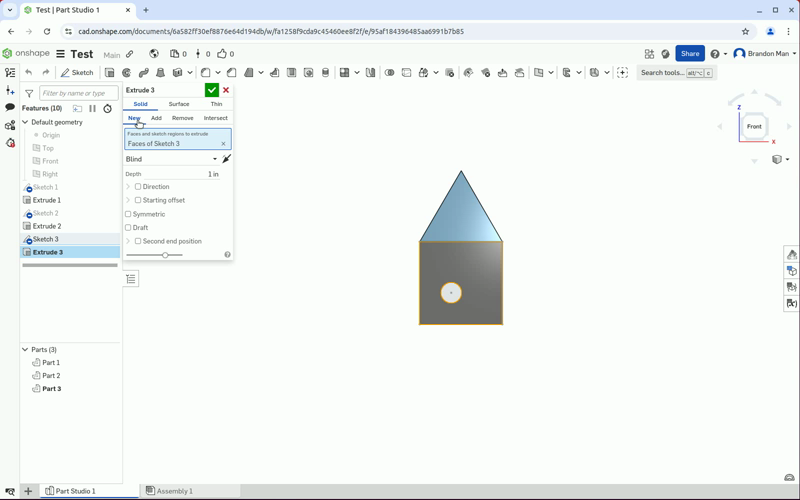
click(137, 120)
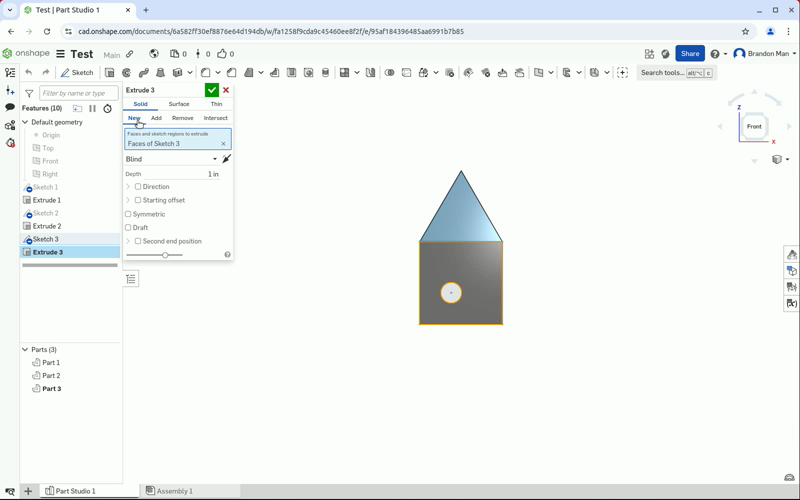
key(tab, 4)
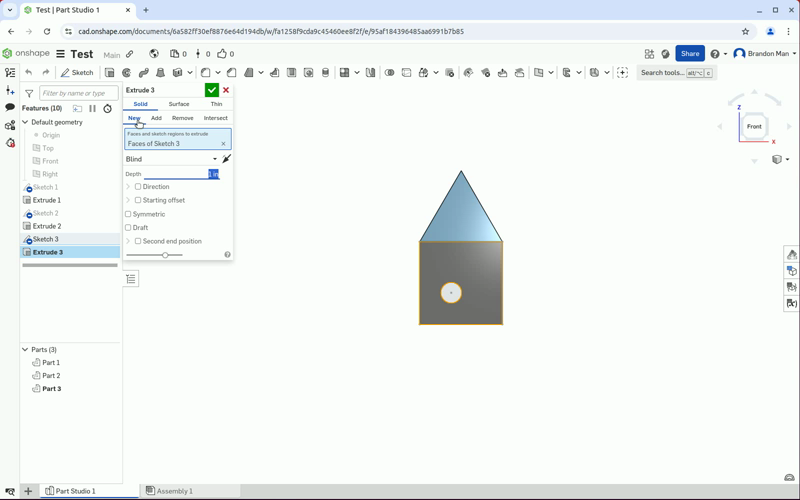
text(8.425)
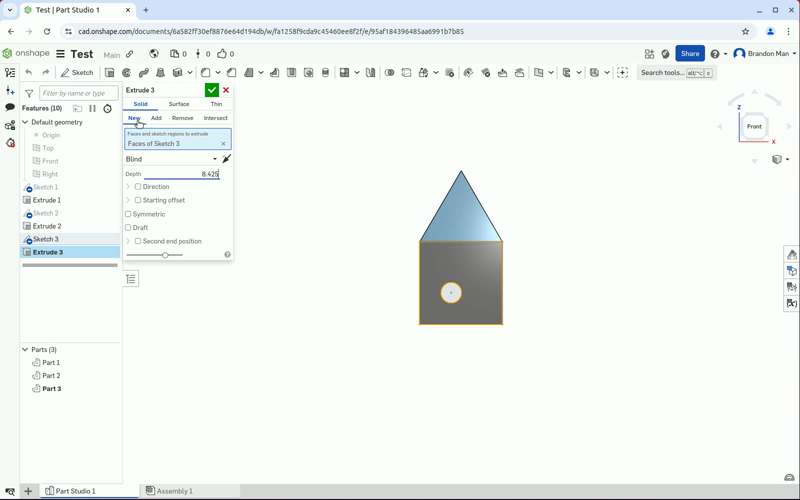
key(enter)
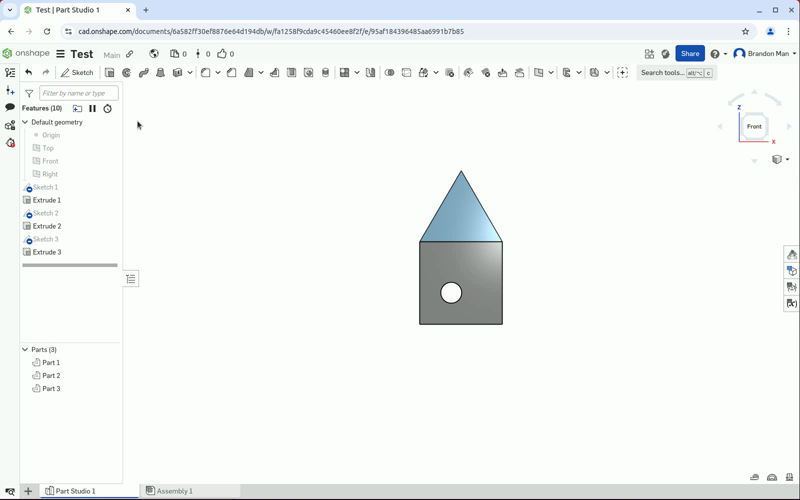
key(shift+h)
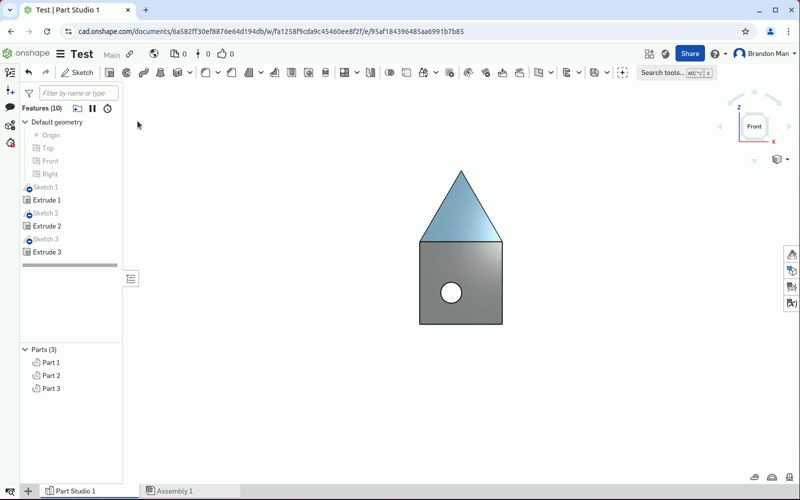
key(shift+h)
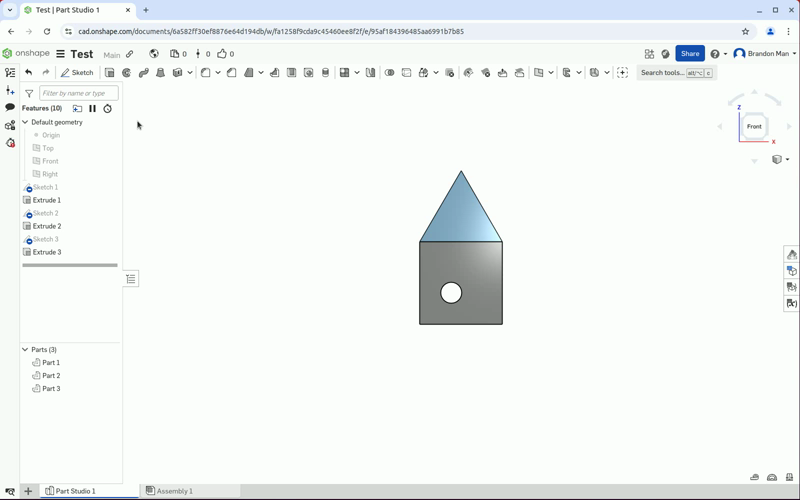
mouse_move(73, 189)
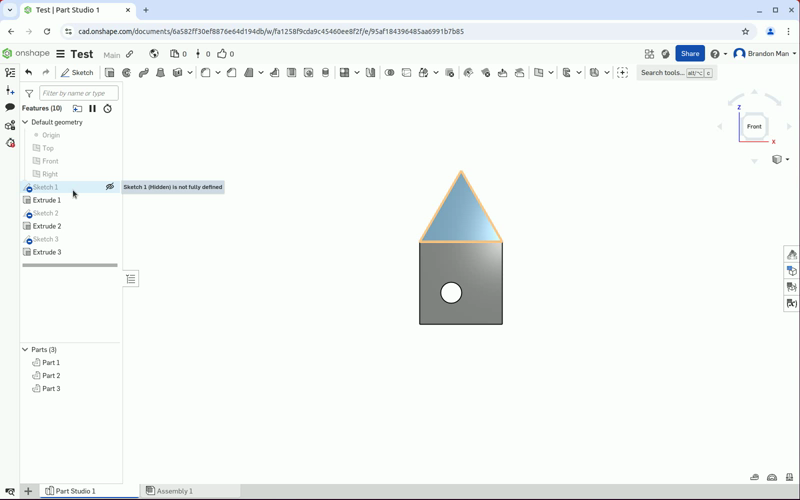
click(73, 189)
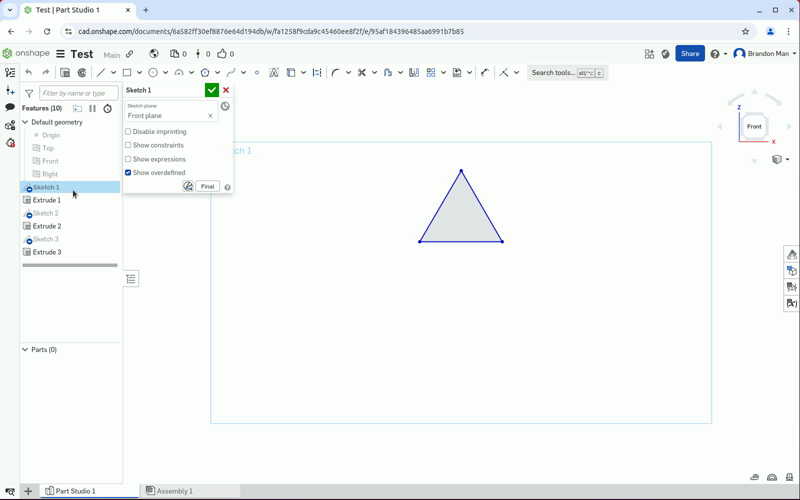
mouse_move(229, 92)
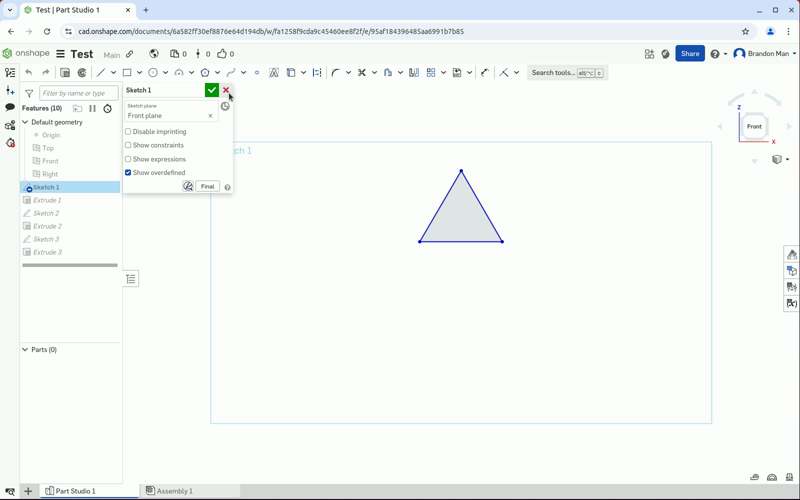
click(229, 92)
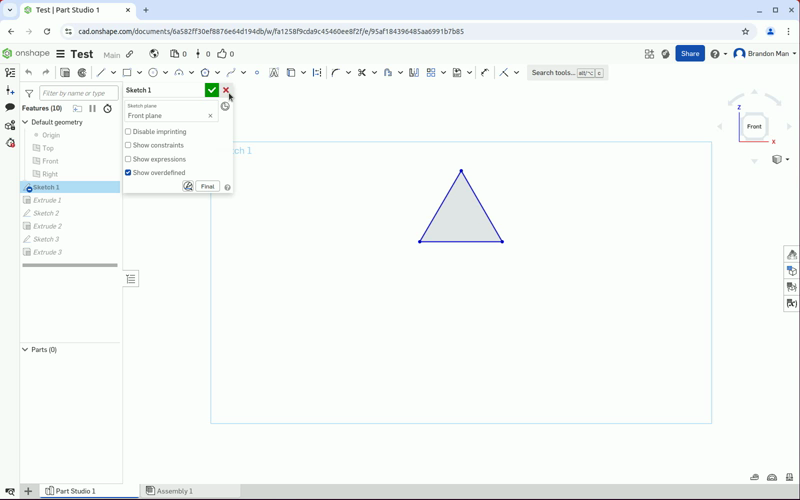
key(shift+s)
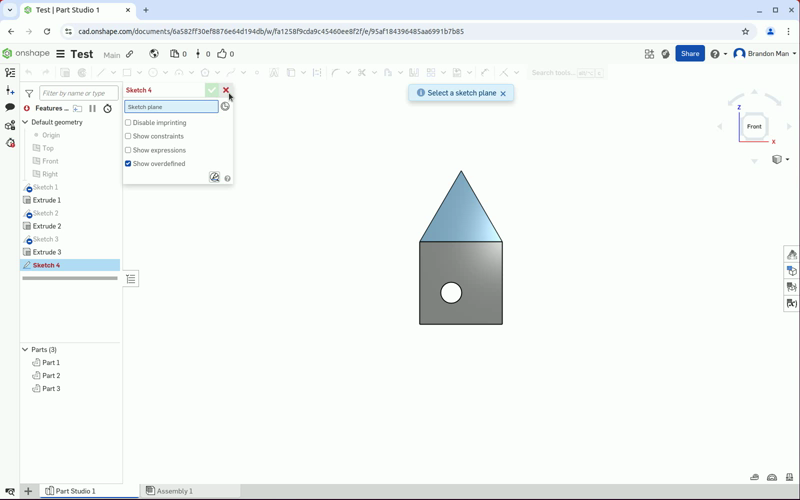
mouse_move(73, 163)
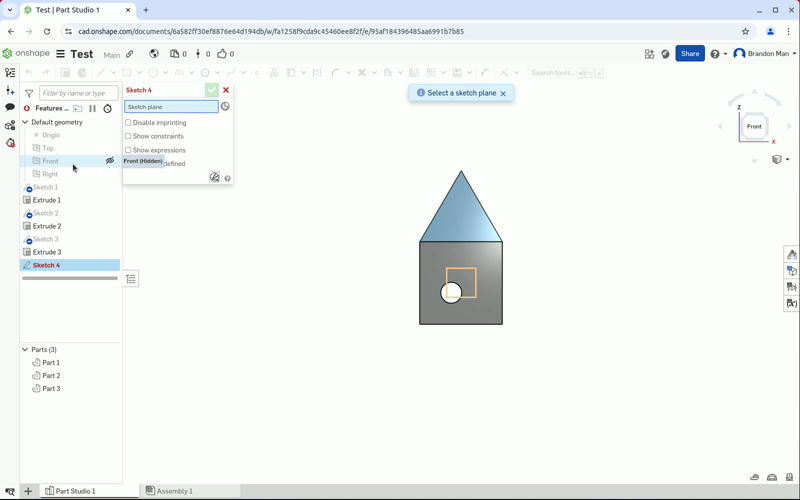
click(73, 163)
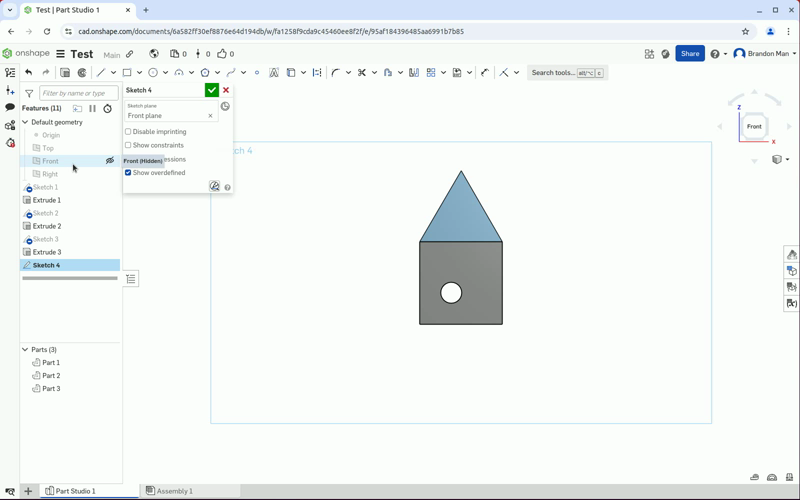
mouse_move(73, 352)
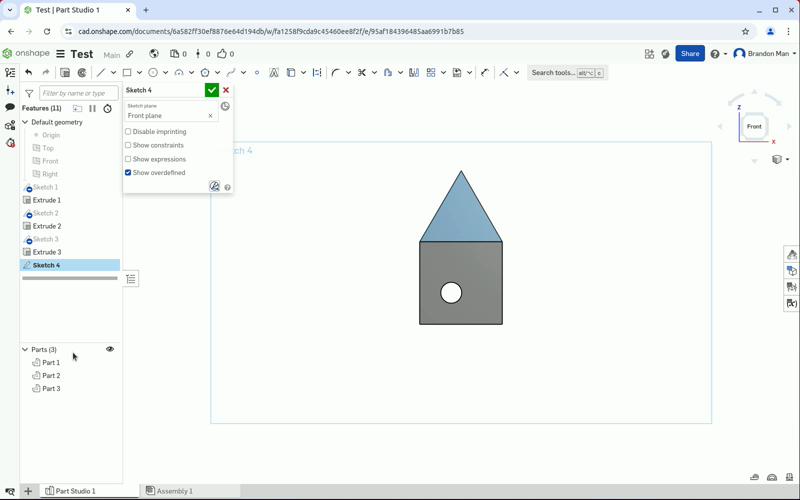
key(y)
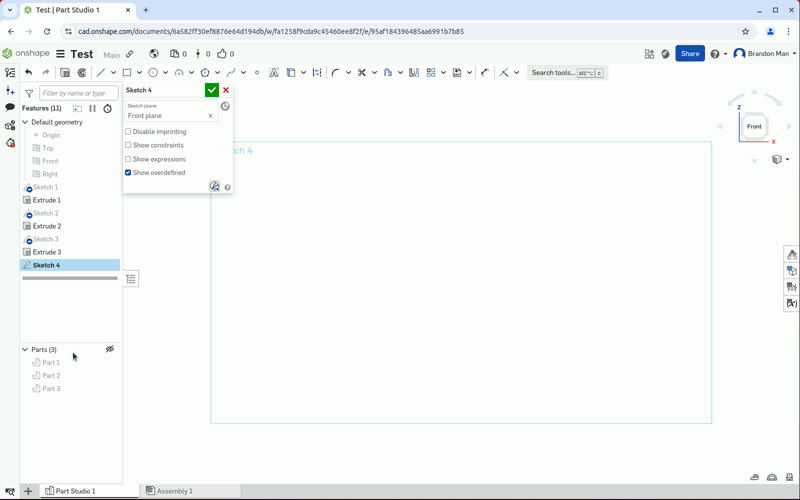
key(l)
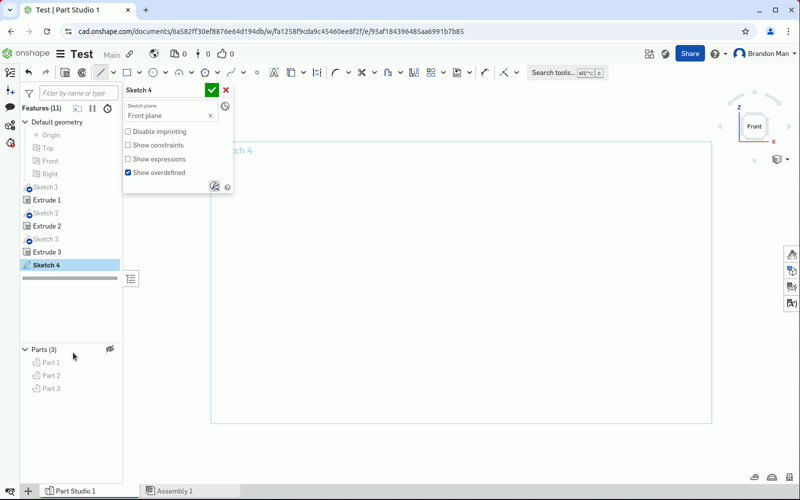
key_down(shift)
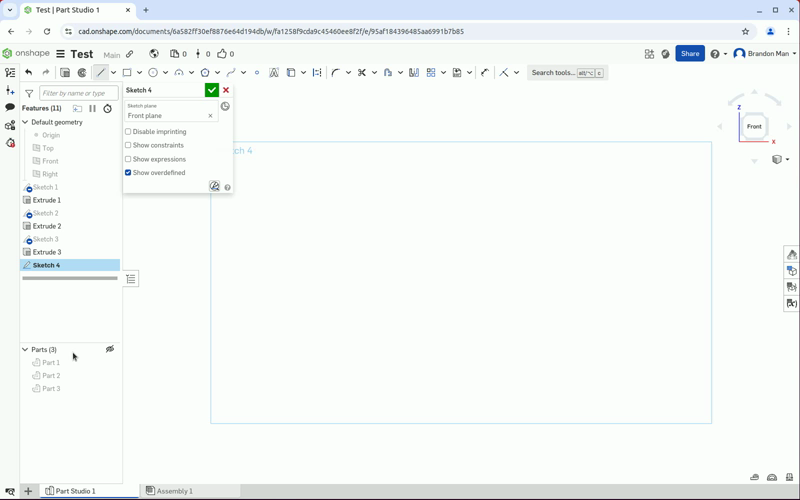
mouse_move(419, 241)
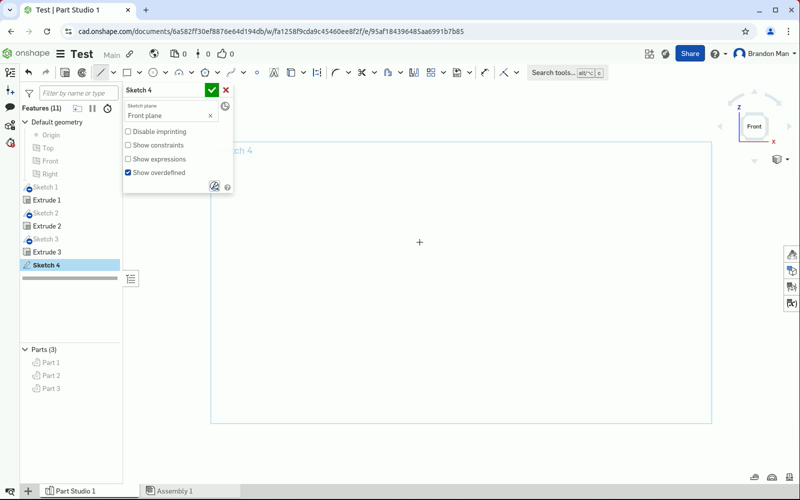
click(419, 241)
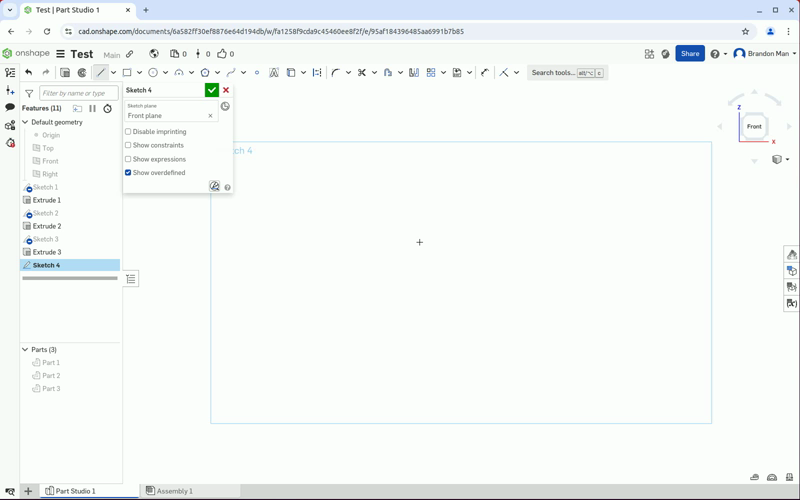
key_up(shift)
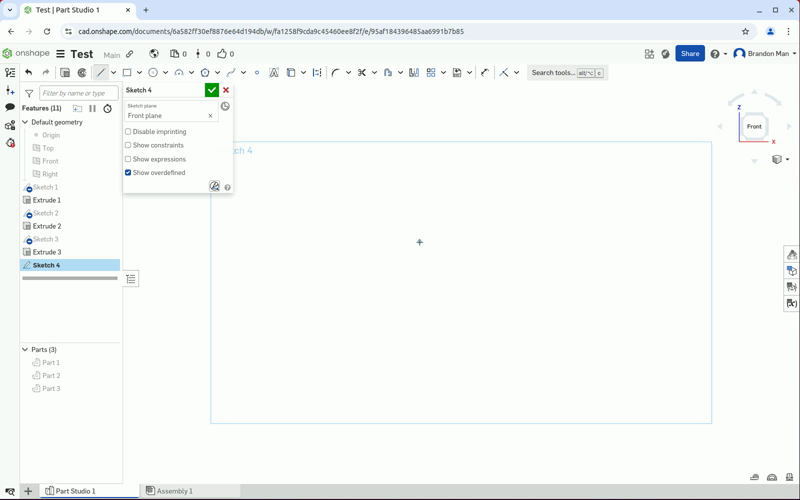
key_down(shift)
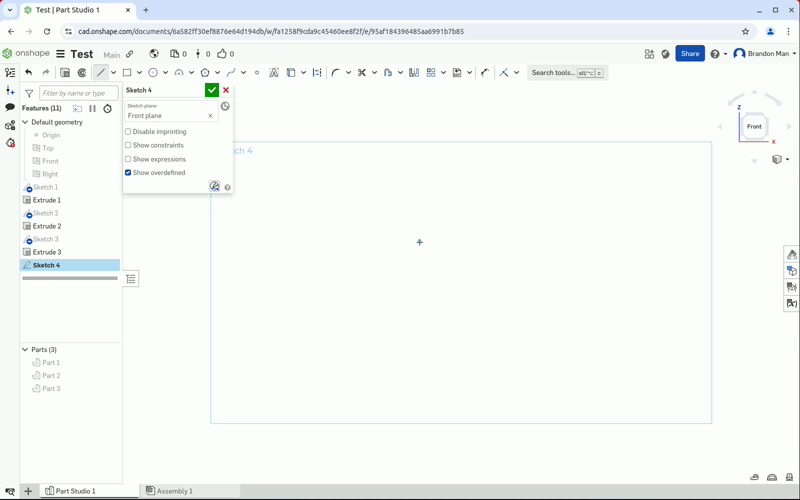
mouse_move(502, 241)
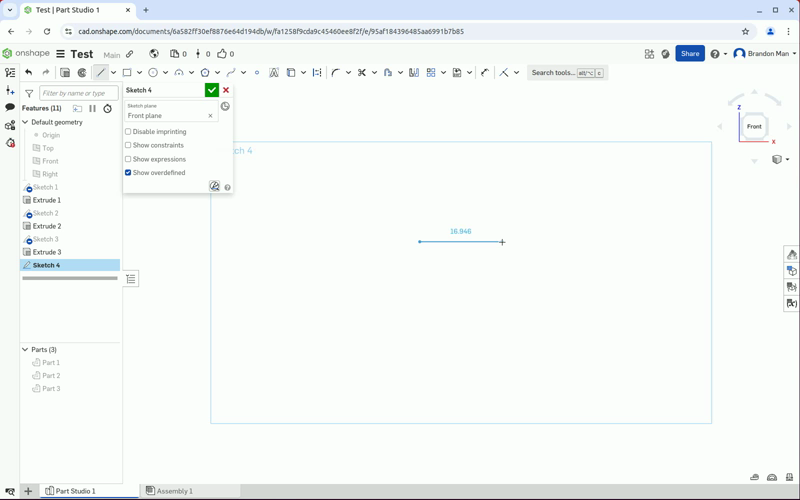
click(502, 241)
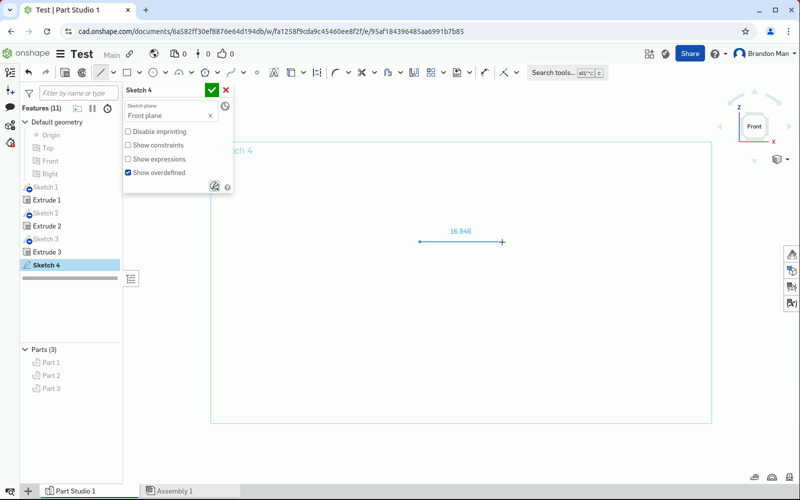
key_up(shift)
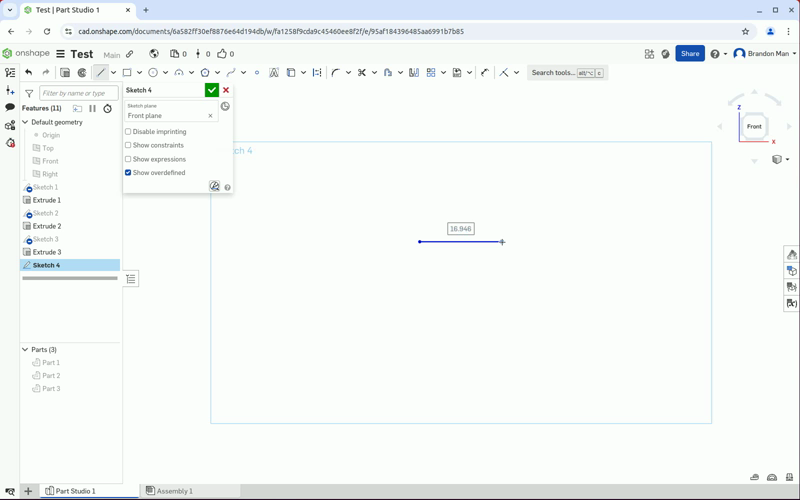
key_down(shift)
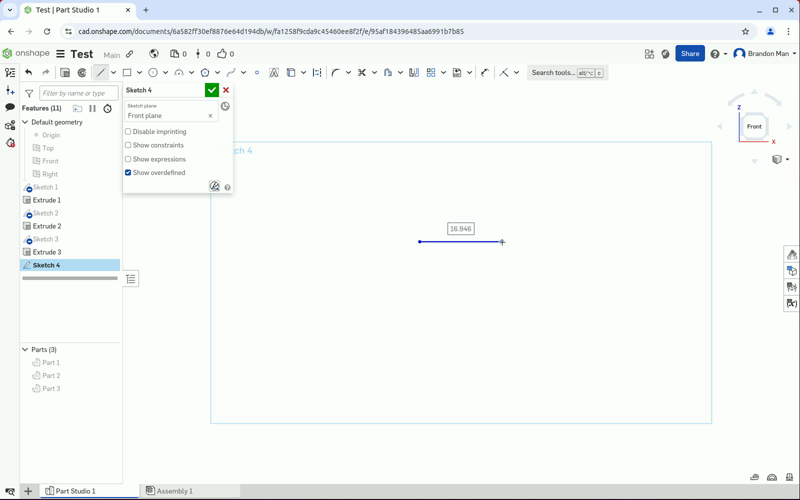
mouse_move(461, 170)
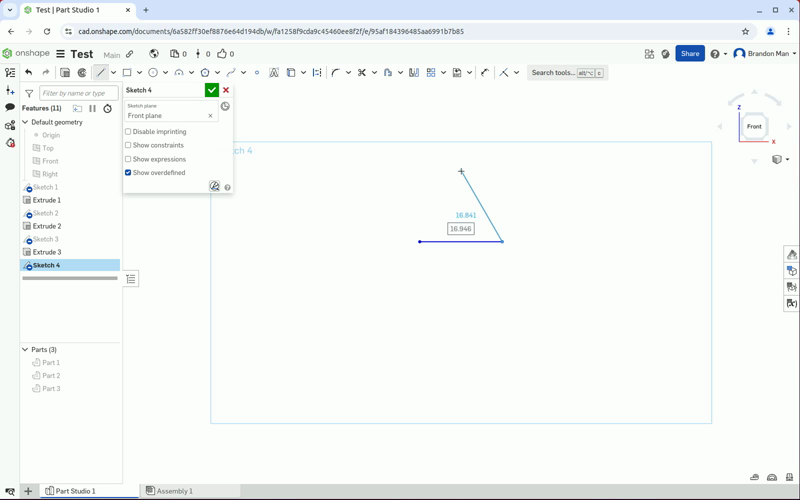
click(461, 170)
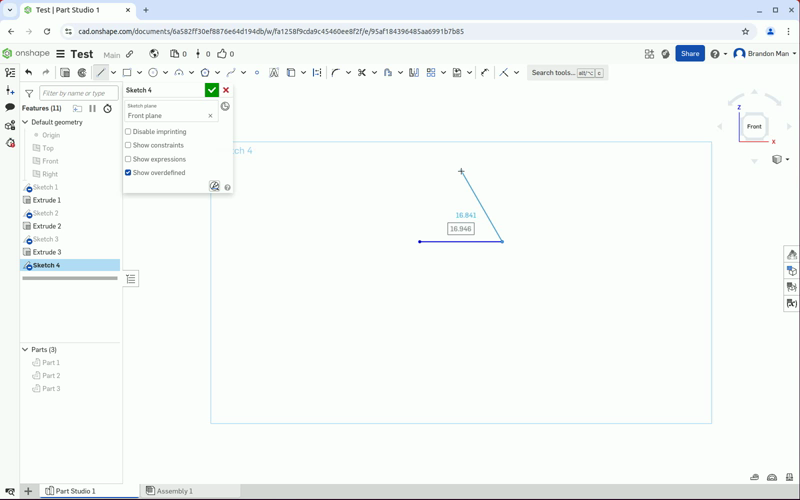
key_up(shift)
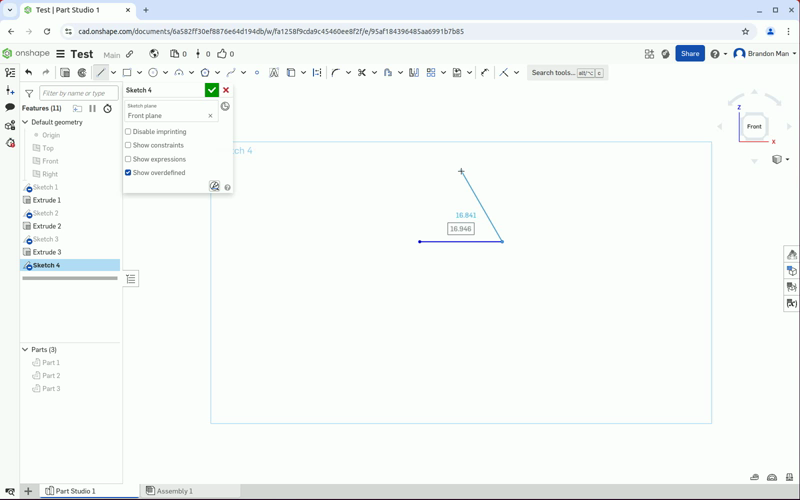
key_down(shift)
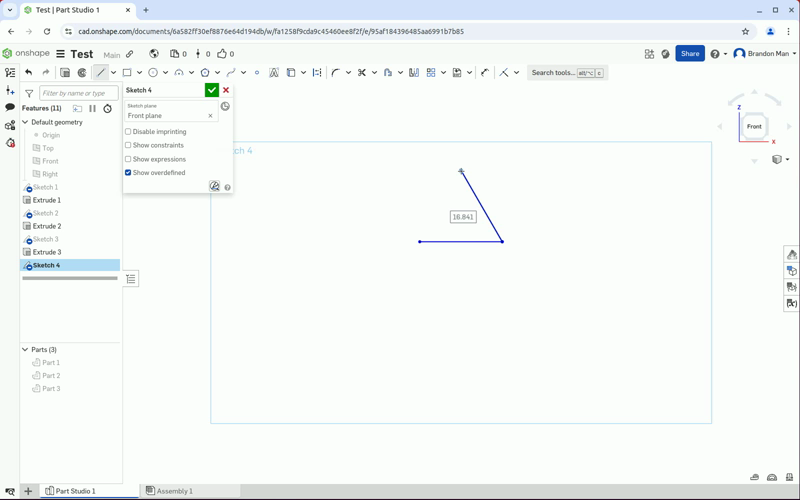
mouse_move(419, 241)
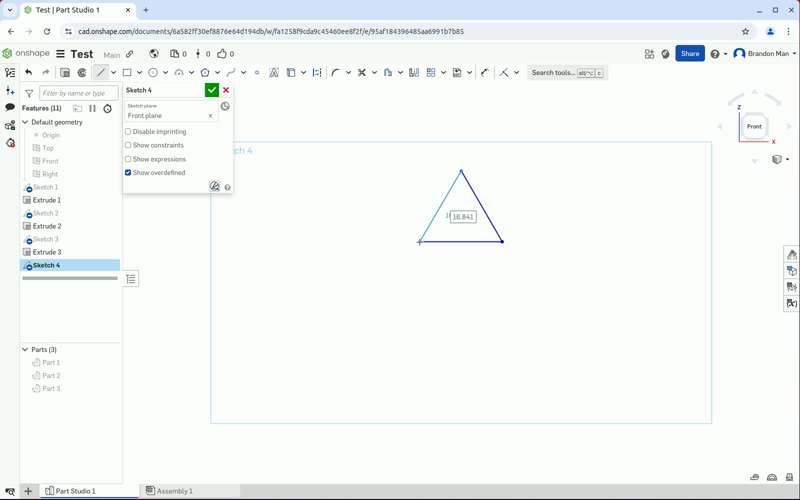
key_up(shift)
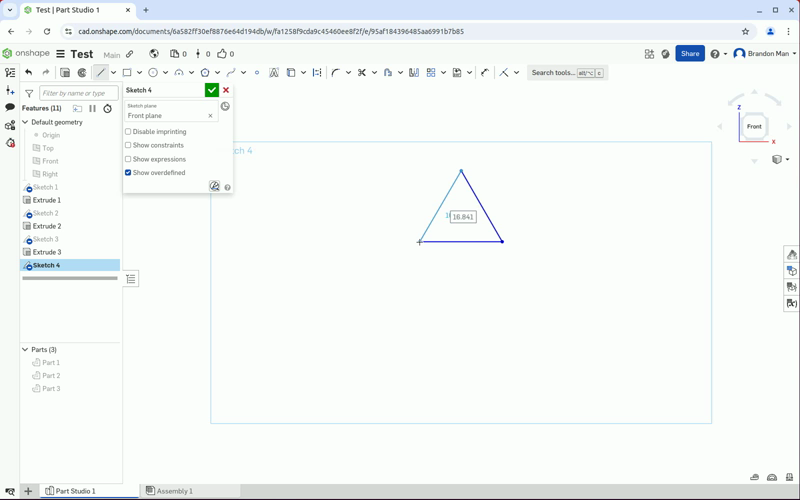
click(419, 241)
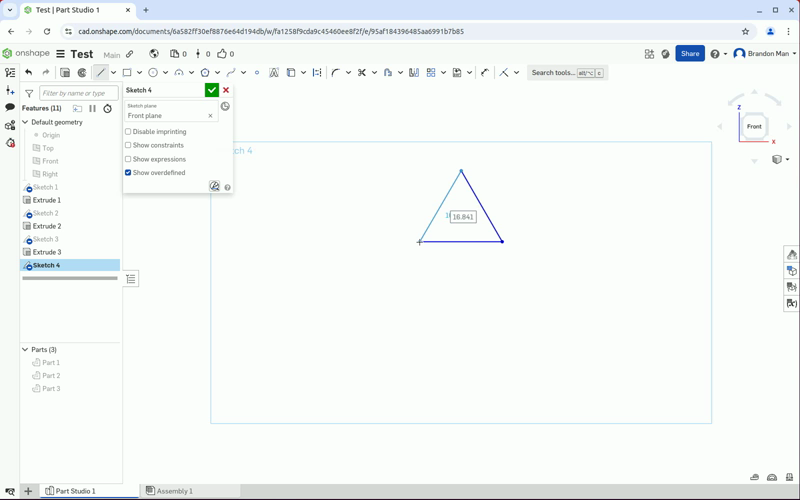
key(esc)
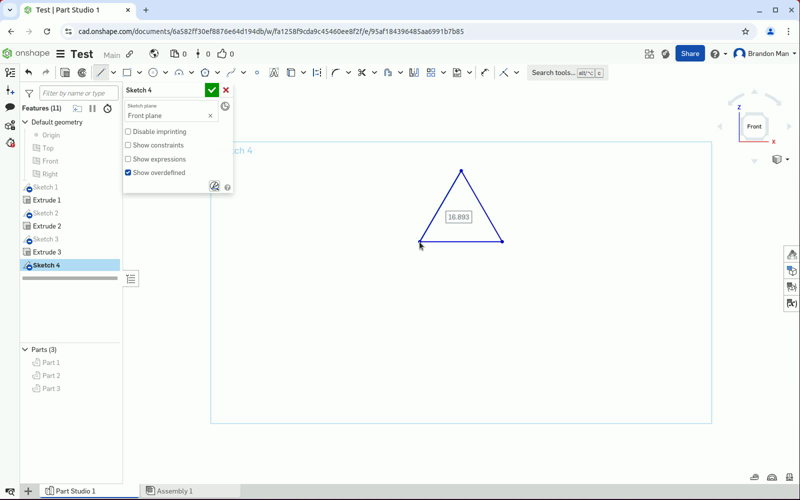
mouse_move(438, 217)
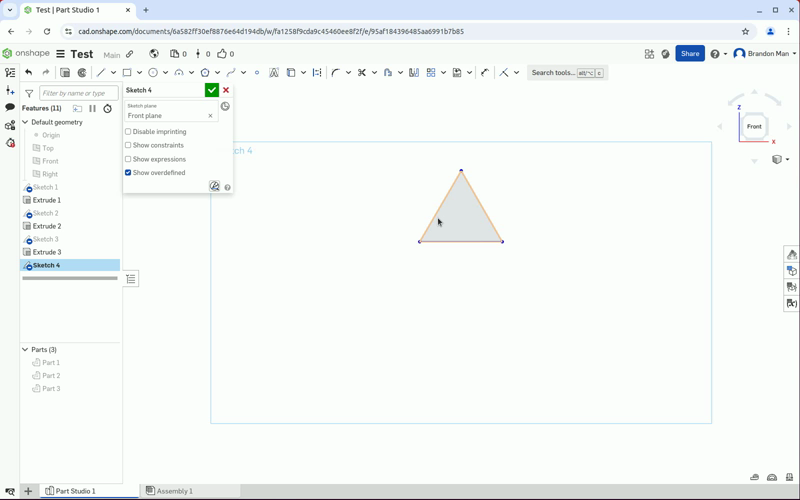
click(438, 217)
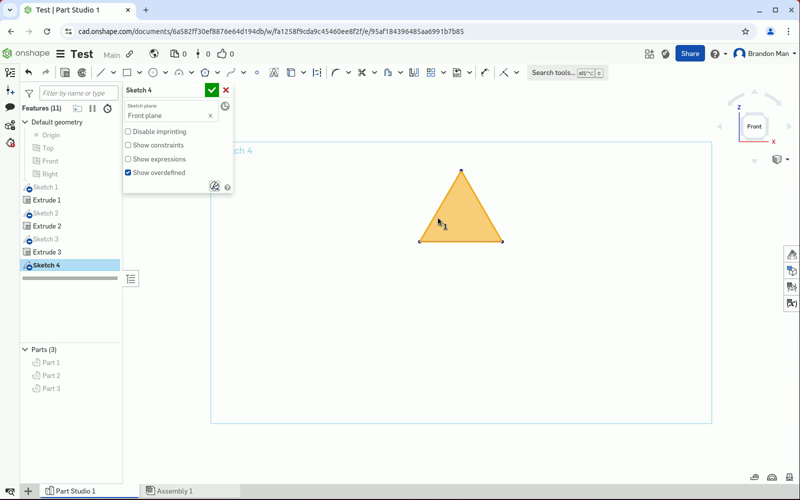
mouse_move(73, 352)
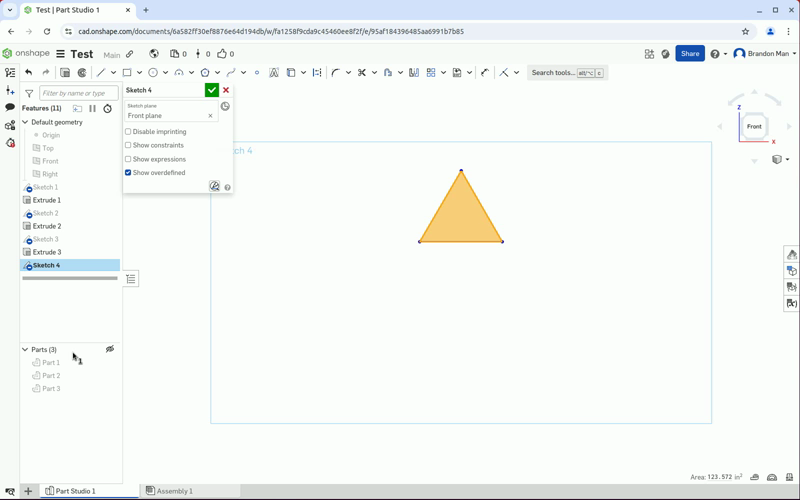
key(shift+y)
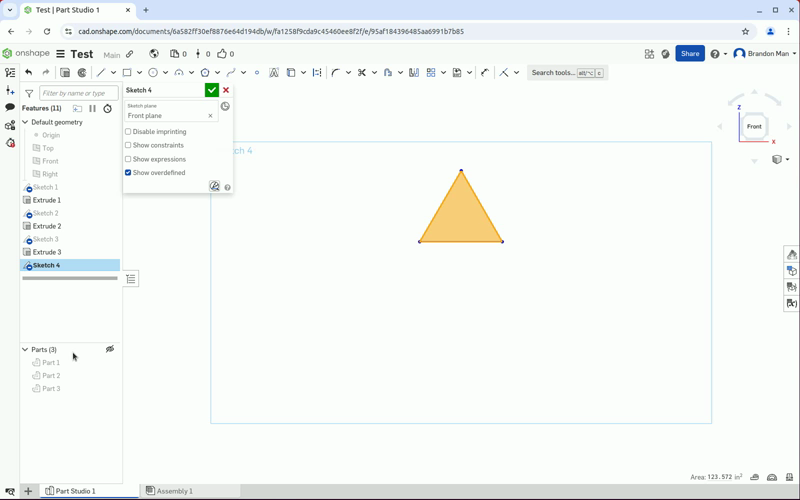
key(shift+e)
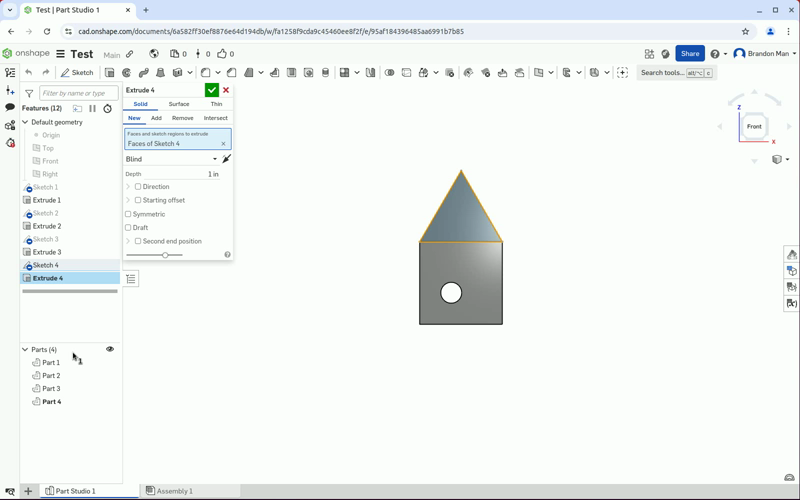
mouse_move(143, 106)
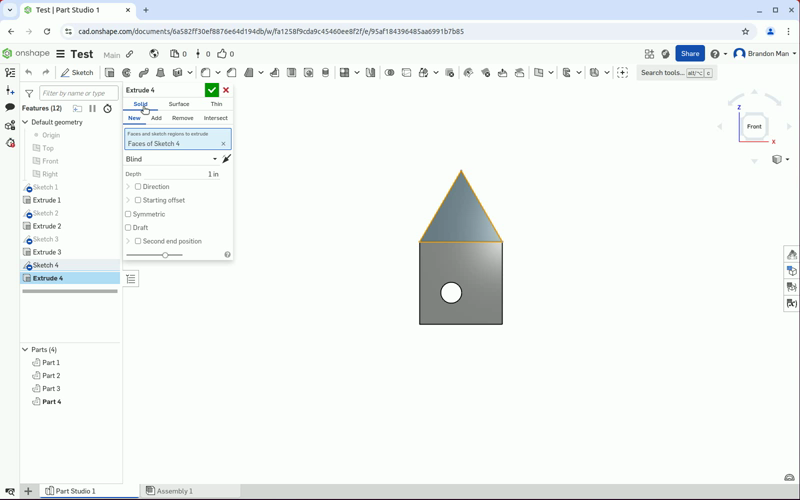
click(143, 106)
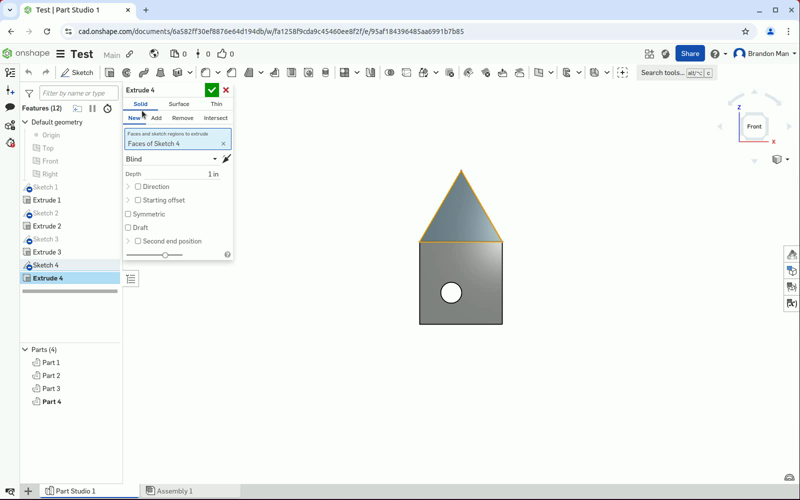
mouse_move(137, 120)
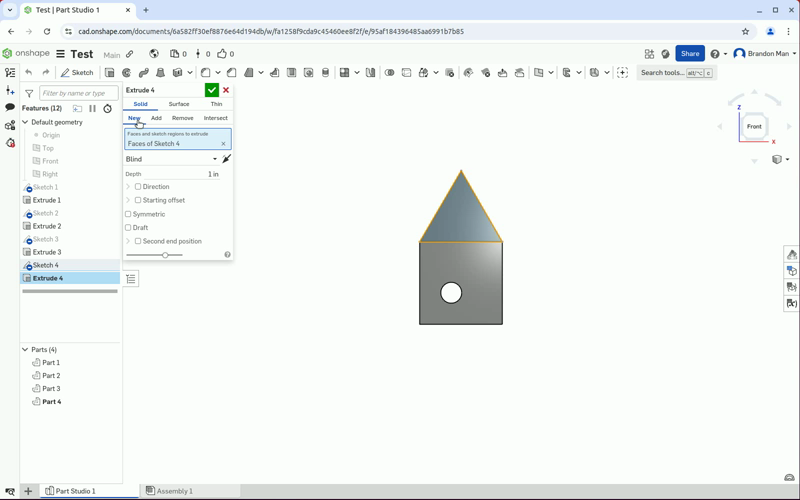
click(137, 120)
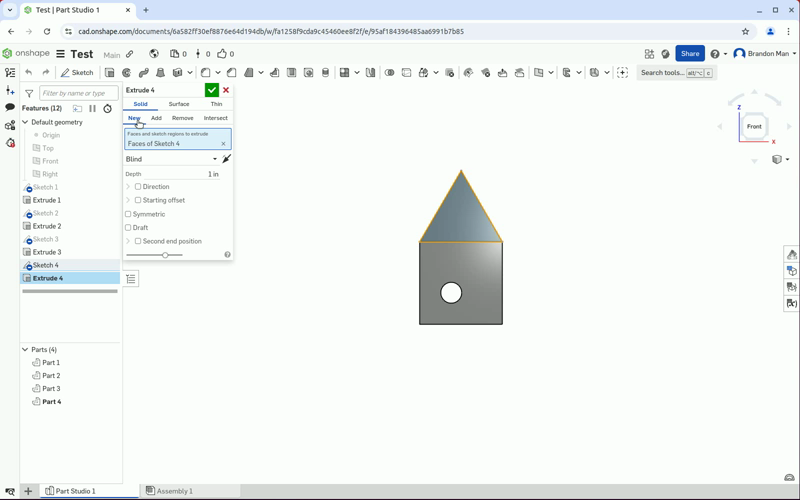
key(tab, 4)
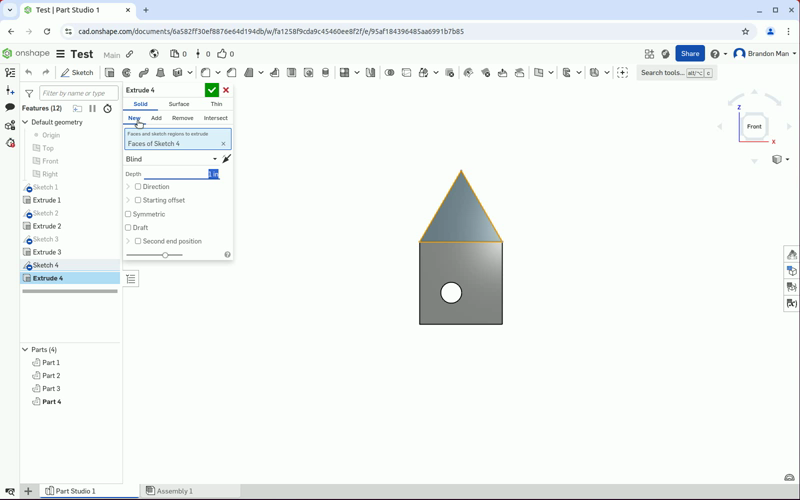
text(16.85)
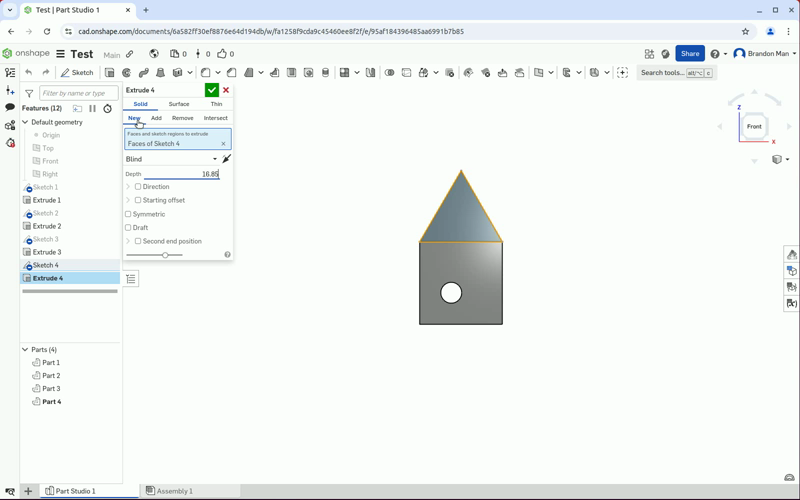
key(enter)
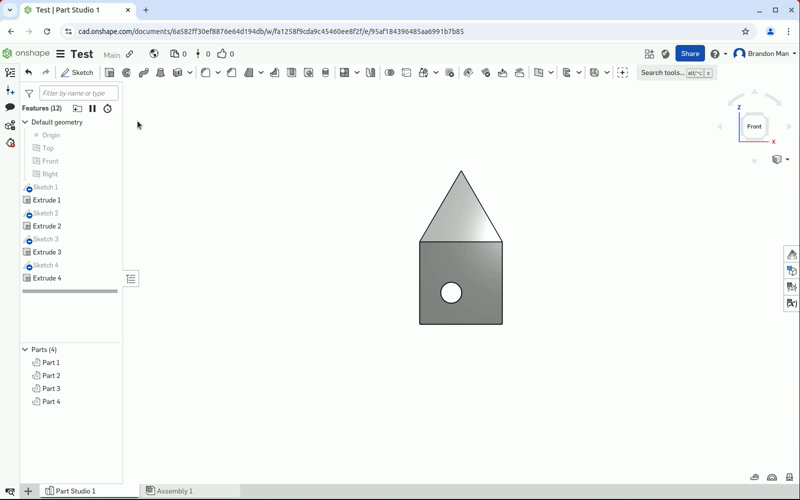
key(shift+h)
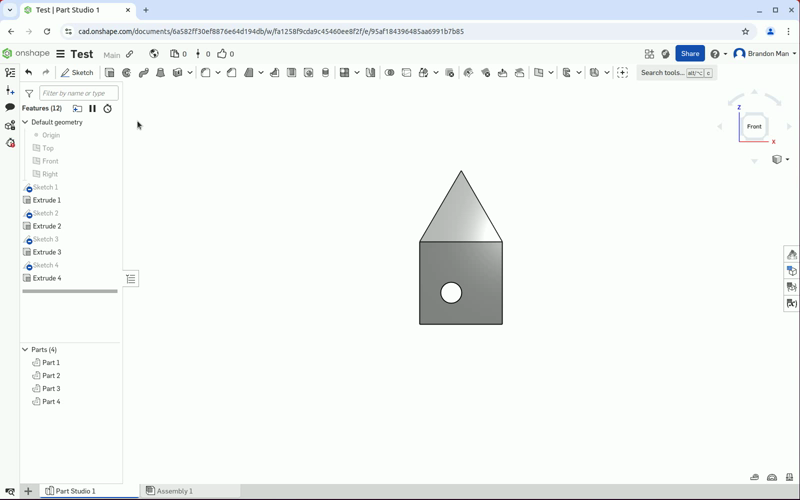
key(shift+h)
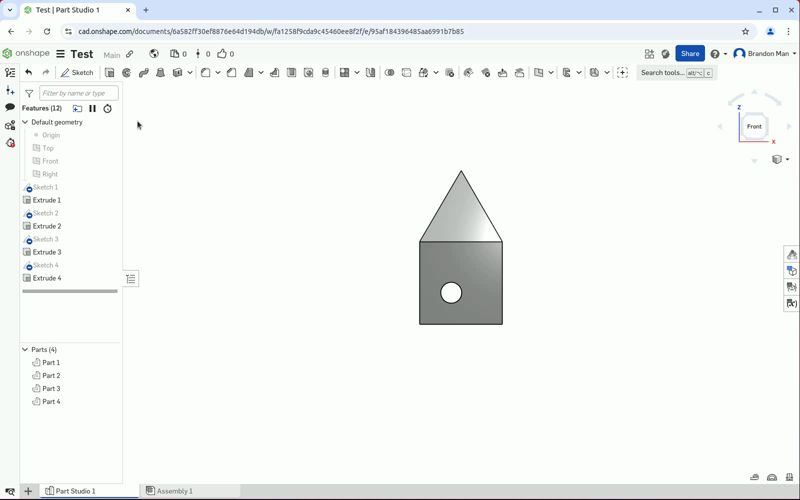
mouse_move(73, 189)
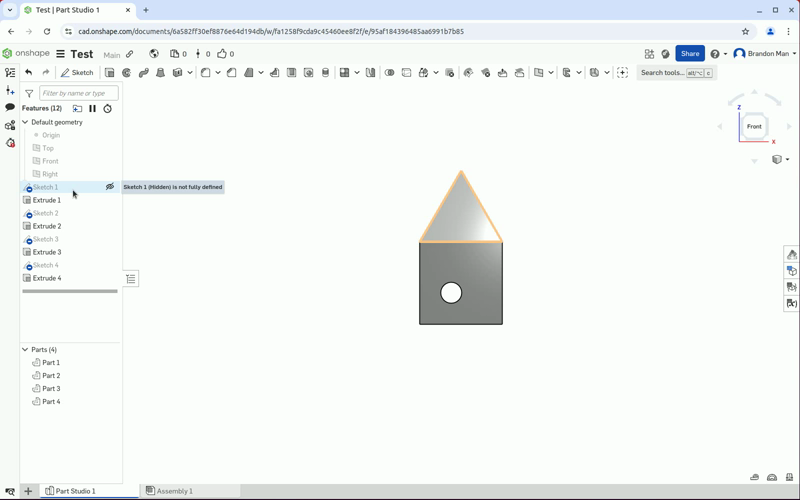
click(73, 189)
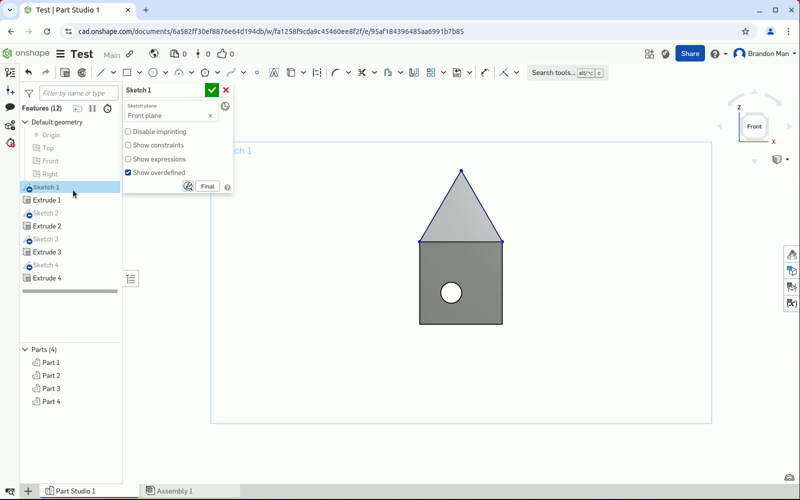
mouse_move(229, 92)
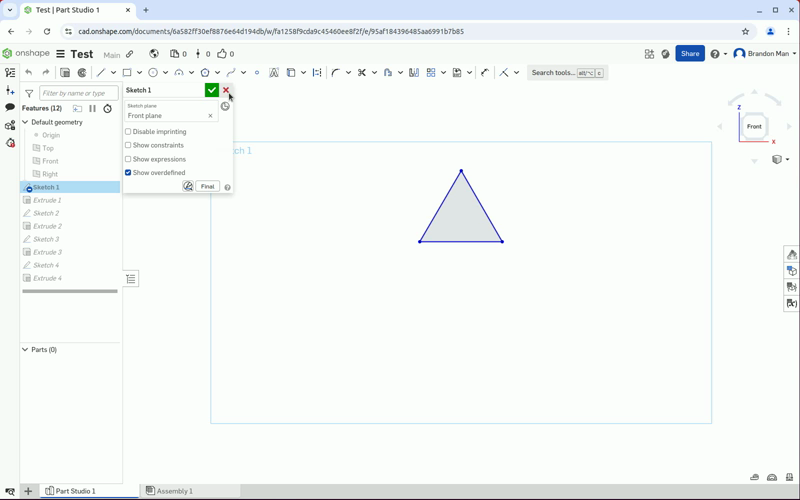
click(229, 92)
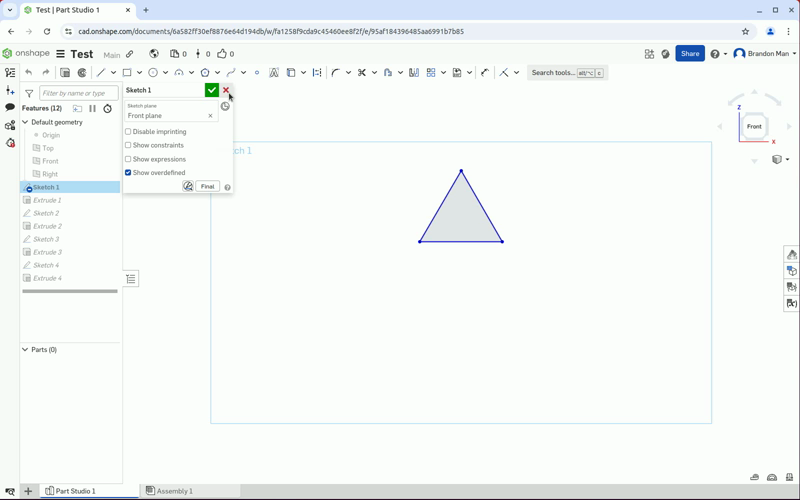
key(shift+s)
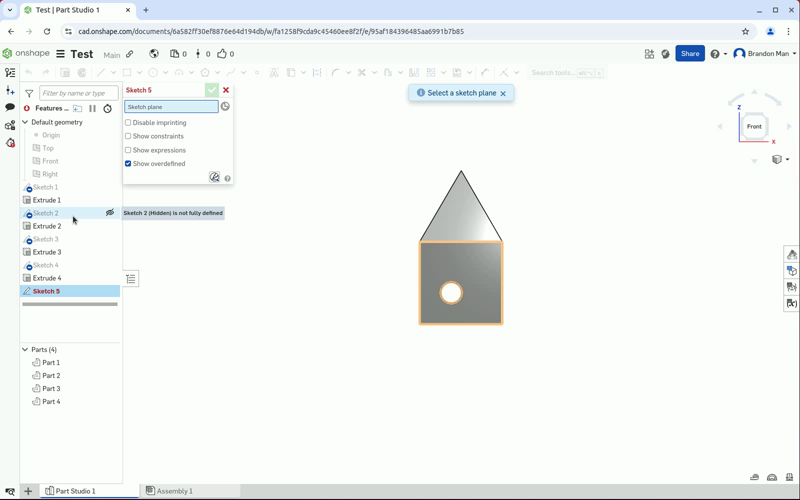
scroll(3)
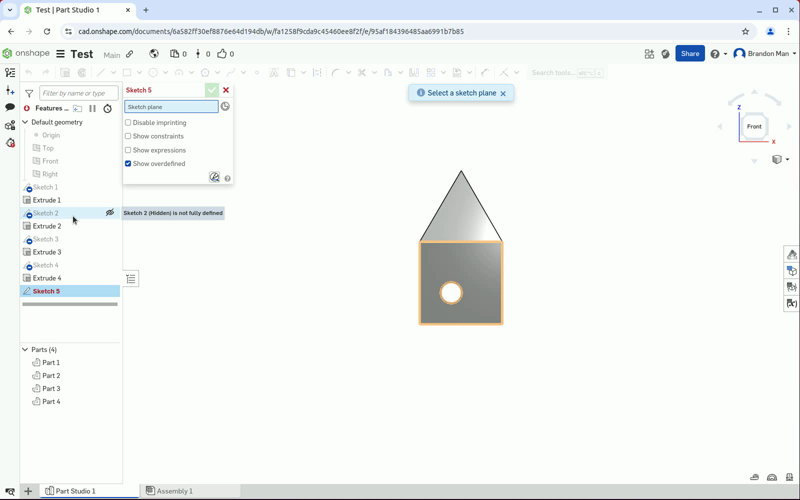
mouse_move(73, 163)
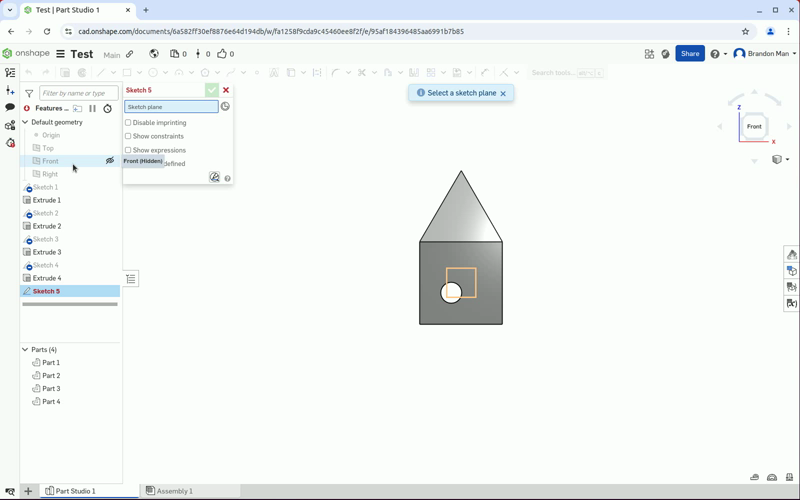
click(73, 163)
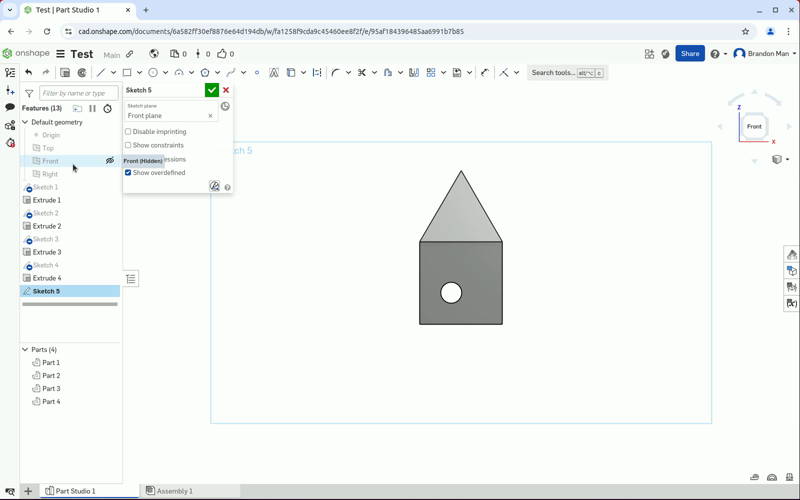
mouse_move(73, 352)
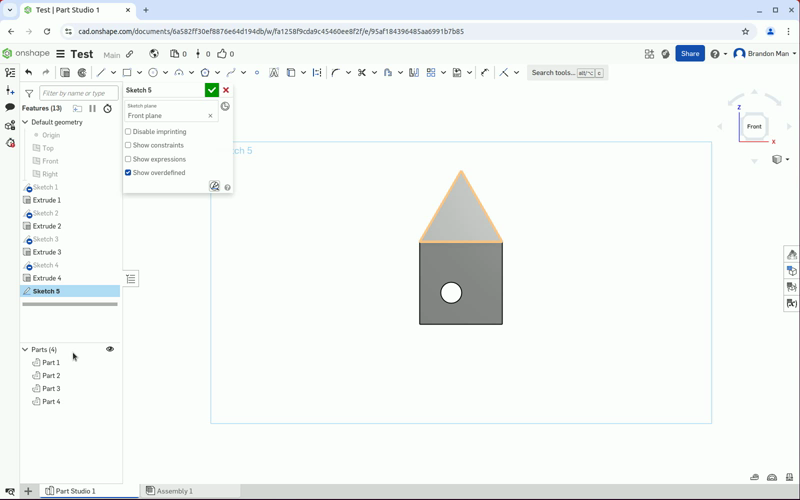
key(y)
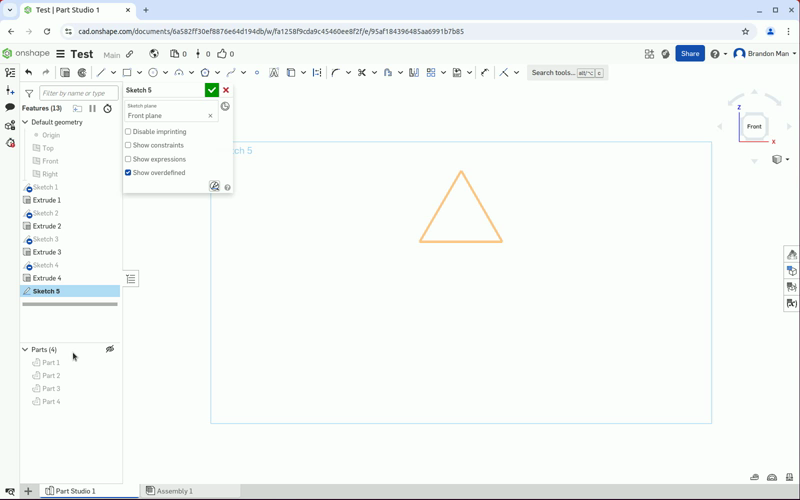
key(l)
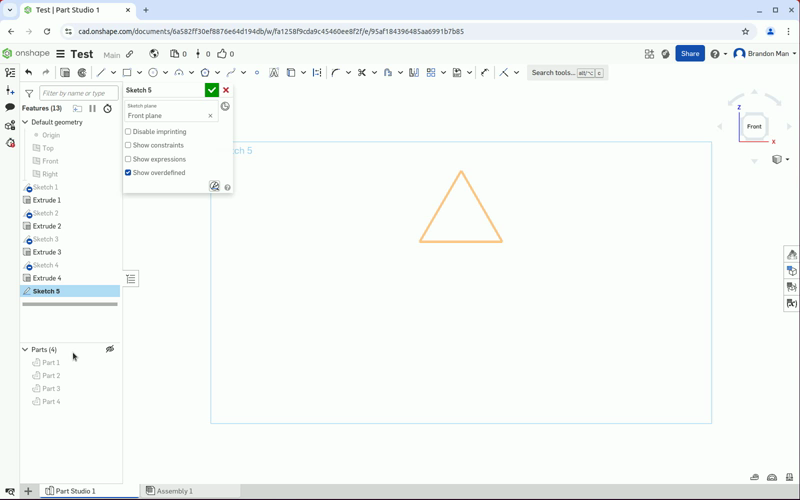
key_down(shift)
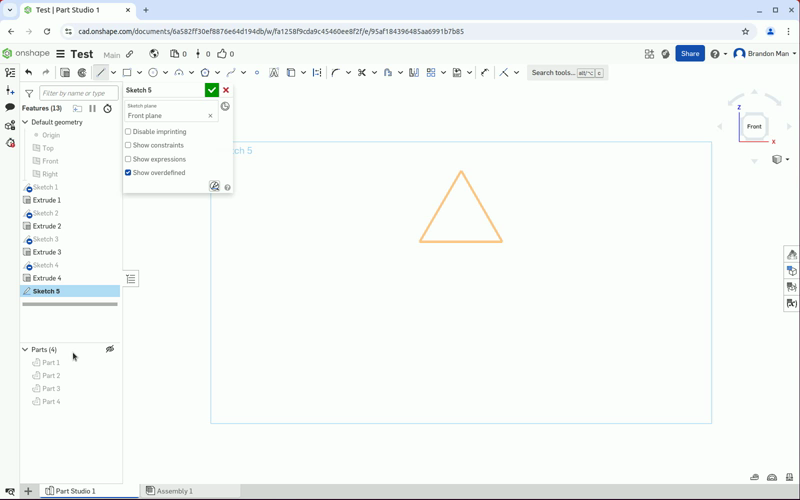
mouse_move(419, 324)
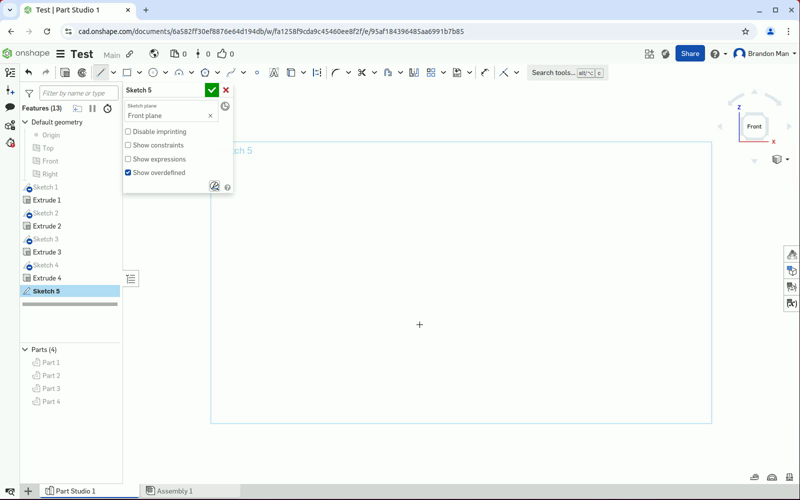
click(419, 324)
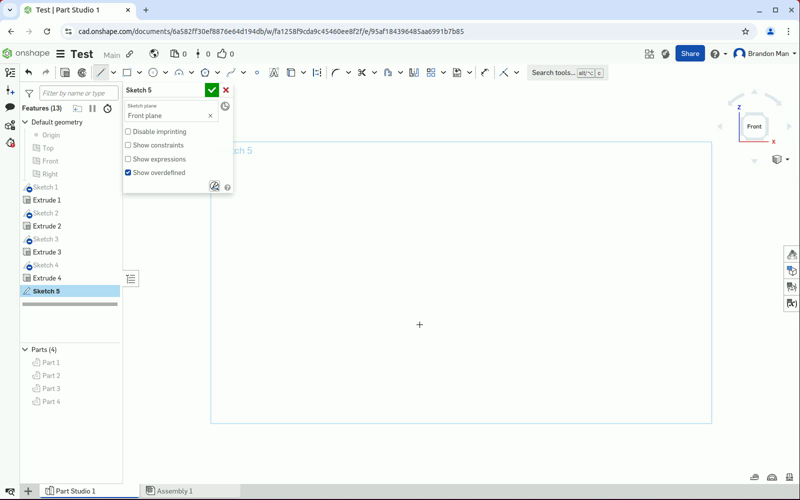
key_up(shift)
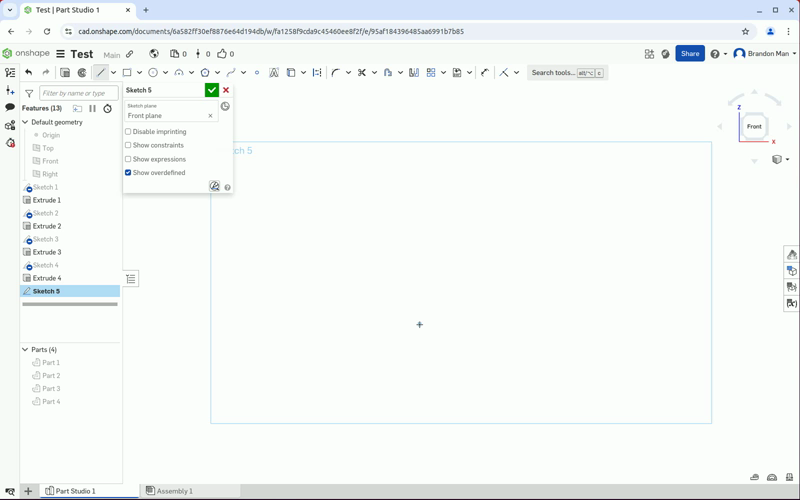
key_down(shift)
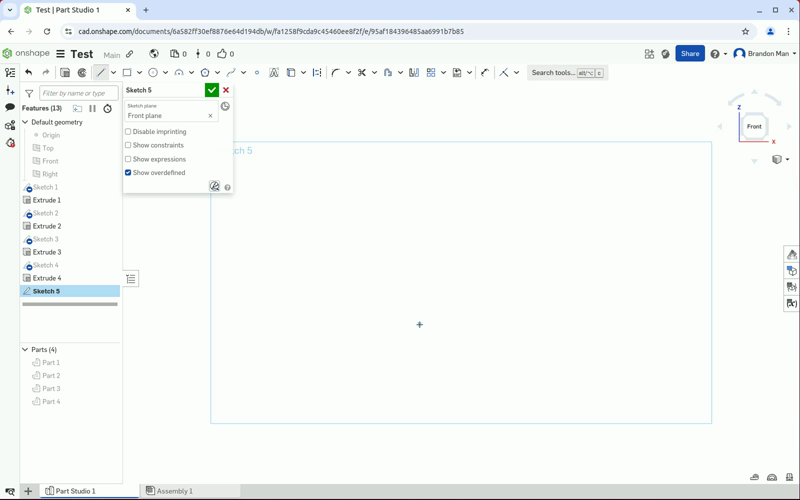
mouse_move(502, 324)
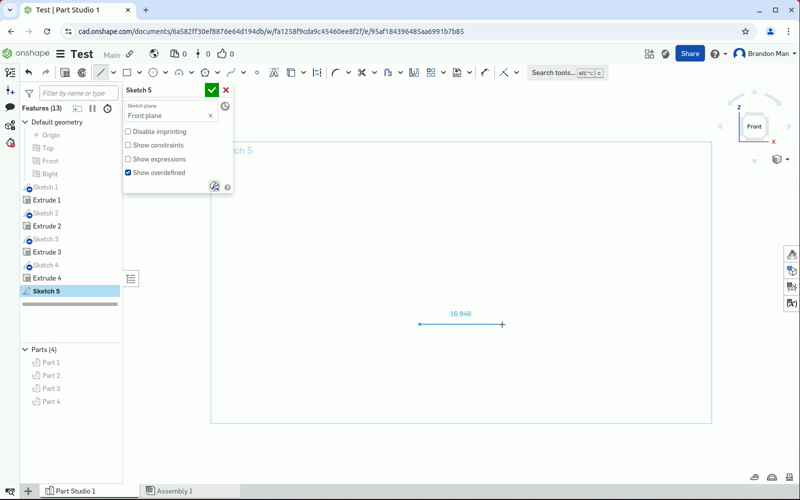
click(502, 324)
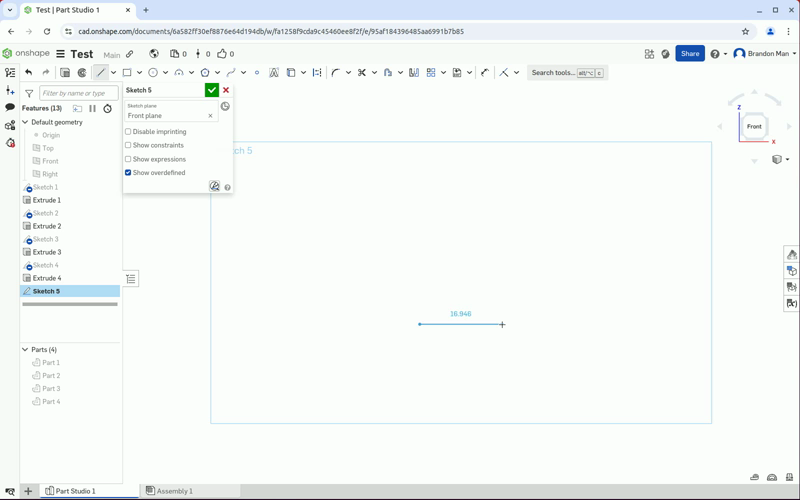
key_up(shift)
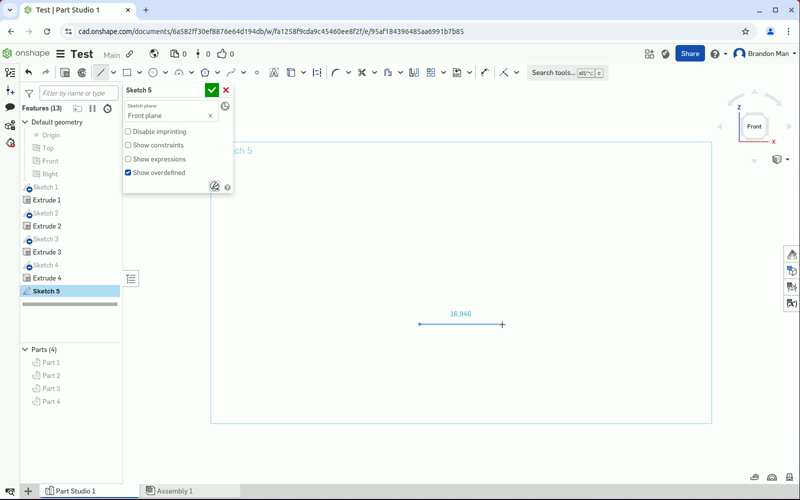
key_down(shift)
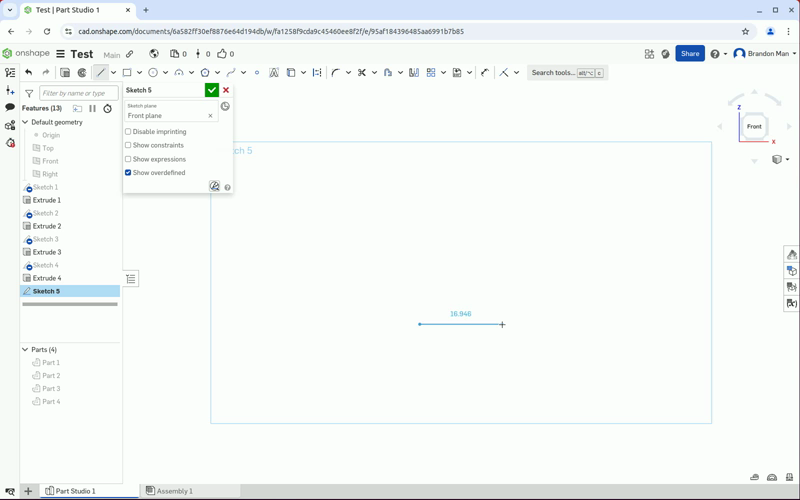
mouse_move(502, 241)
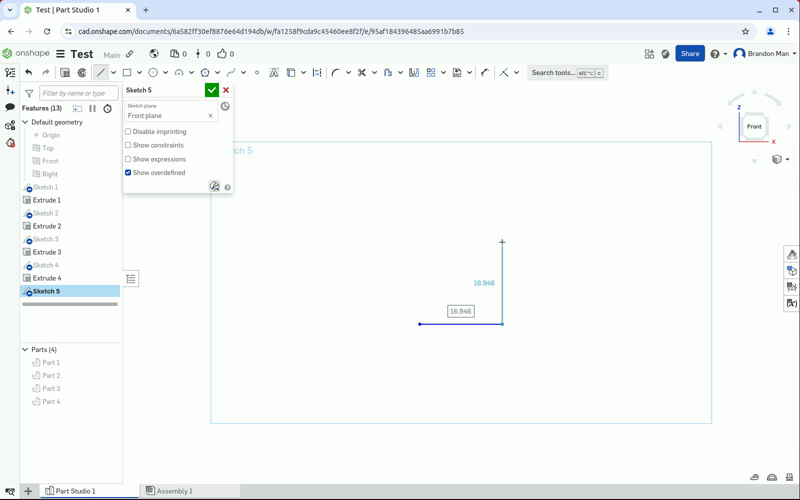
click(502, 241)
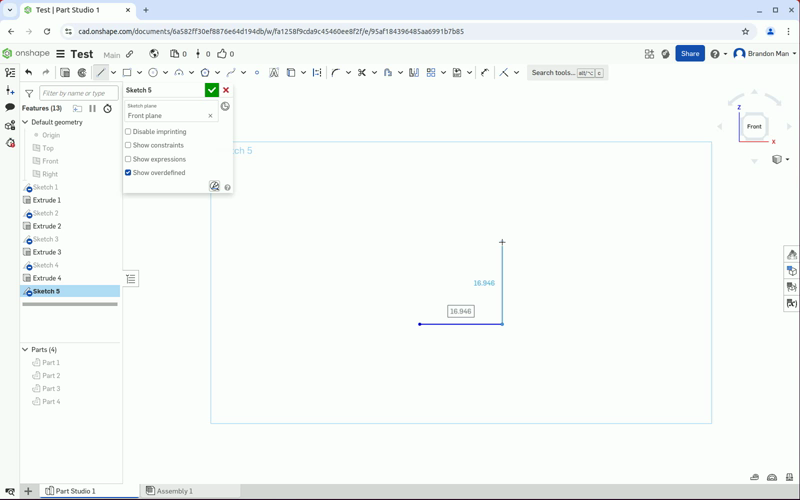
key_up(shift)
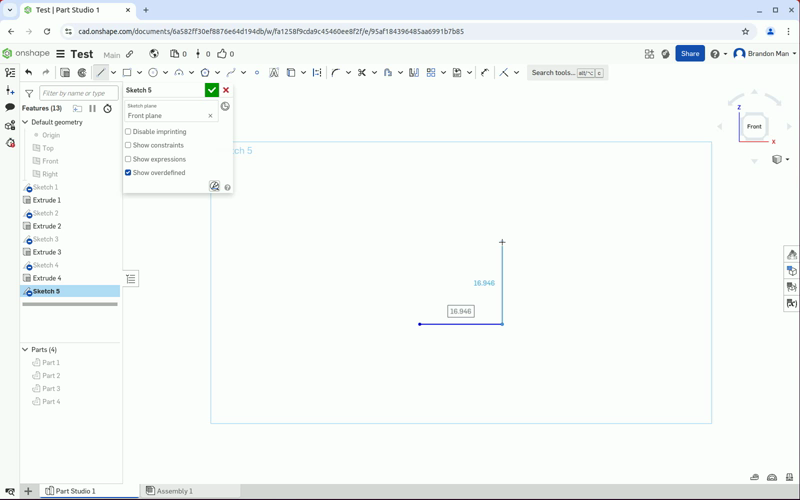
key_down(shift)
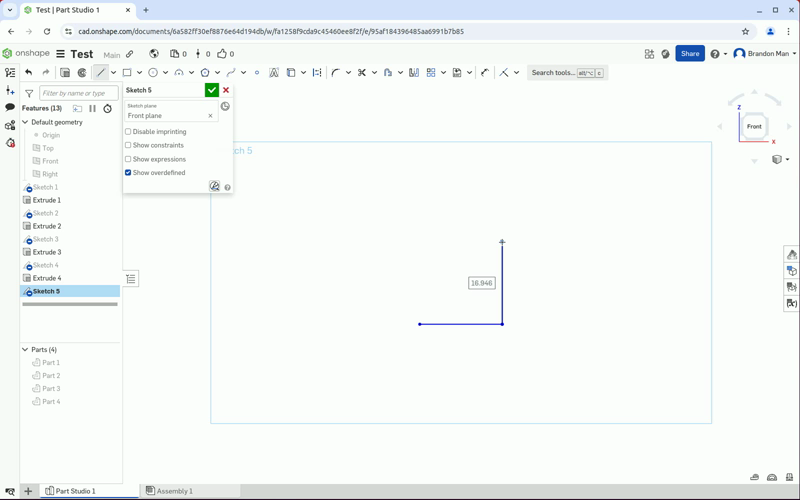
mouse_move(419, 241)
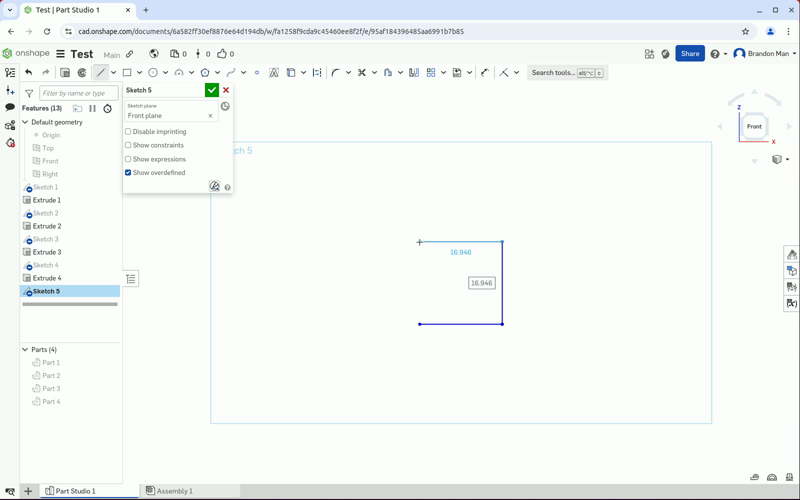
click(419, 241)
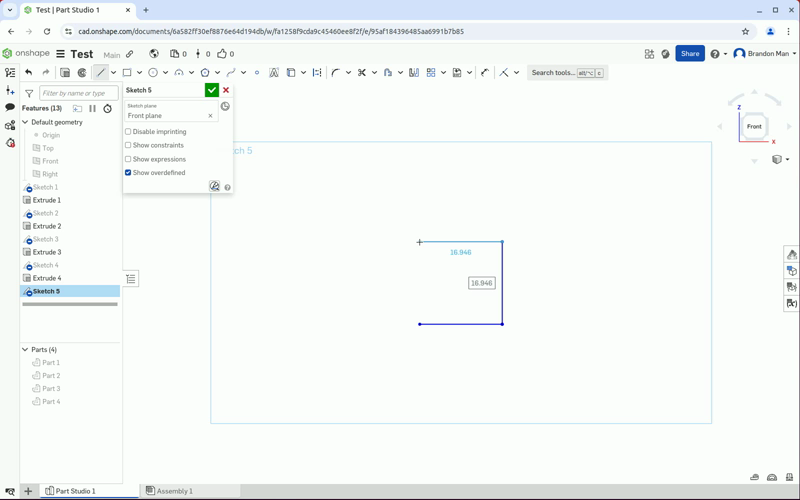
key_up(shift)
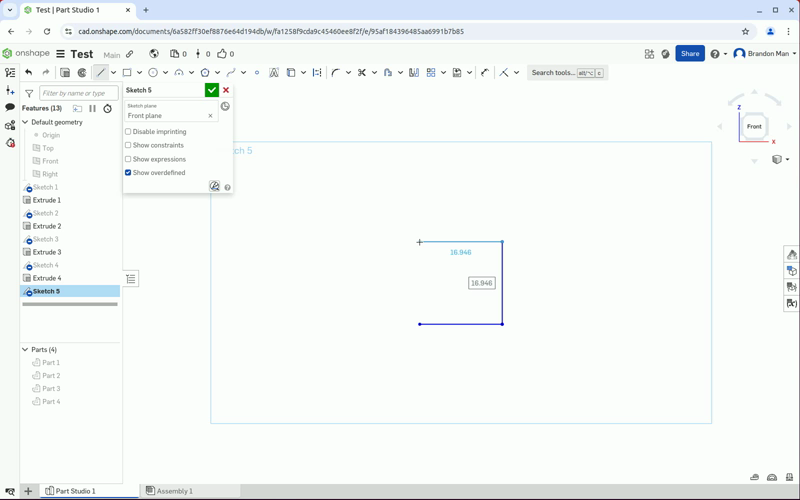
key_down(shift)
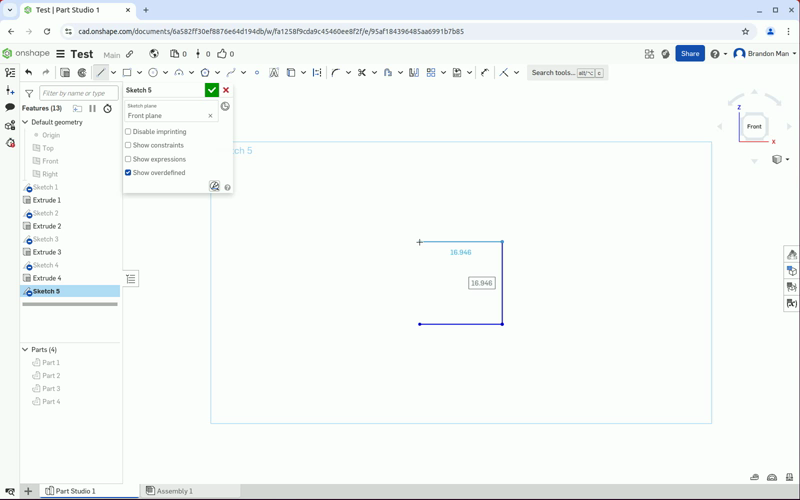
mouse_move(419, 324)
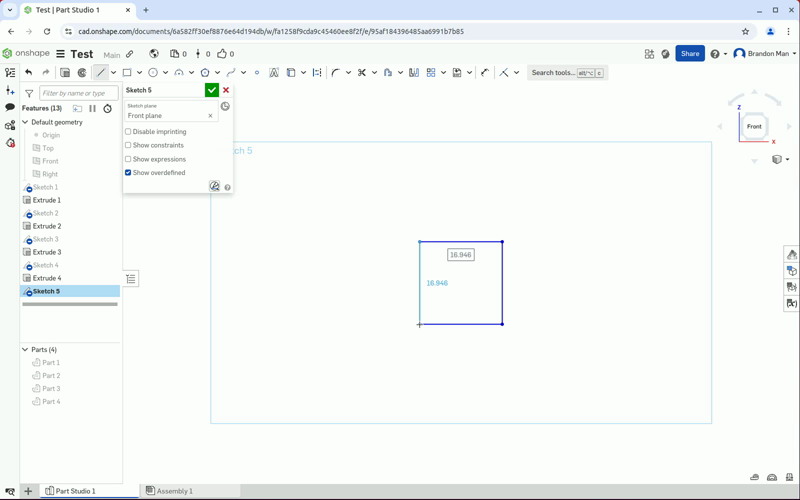
key_up(shift)
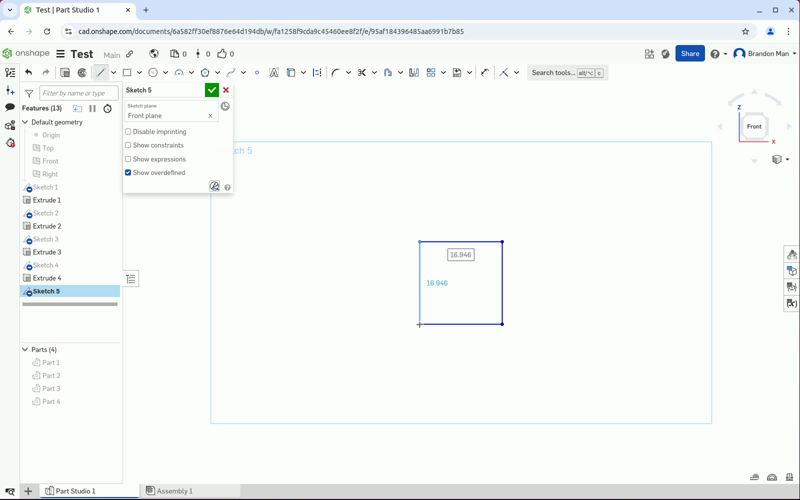
click(419, 324)
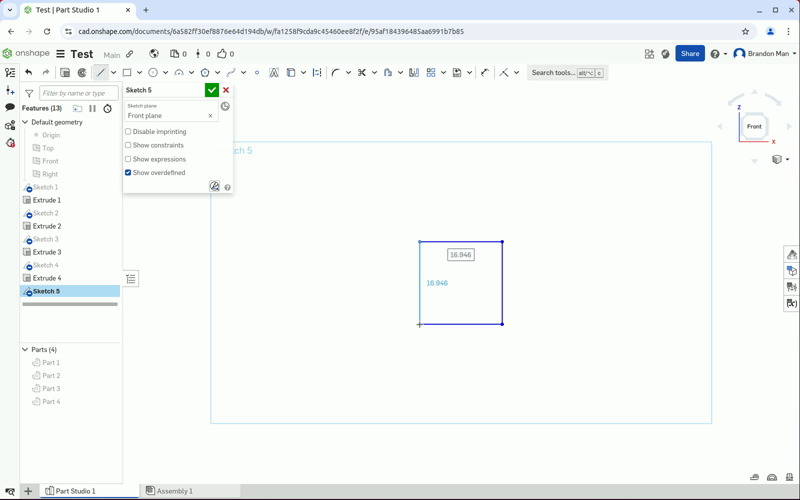
key(esc)
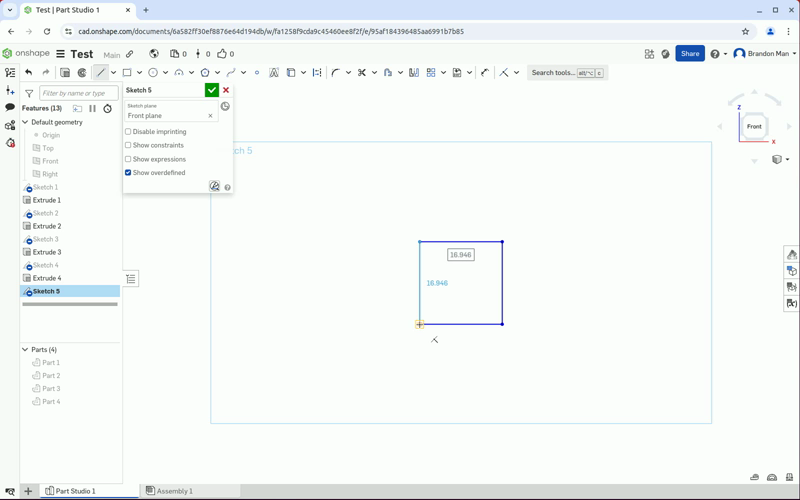
key(c)
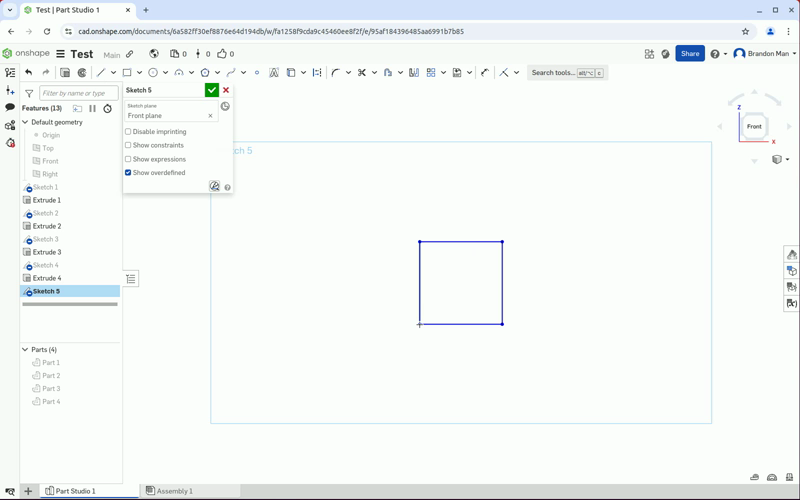
key_down(shift)
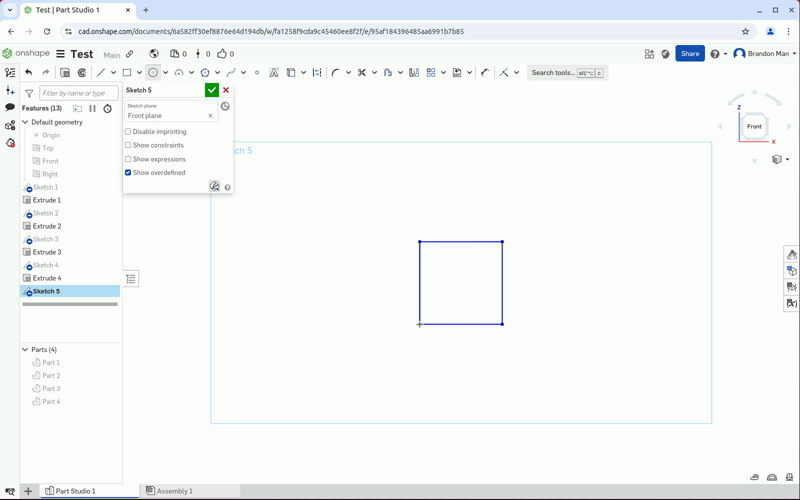
mouse_move(451, 292)
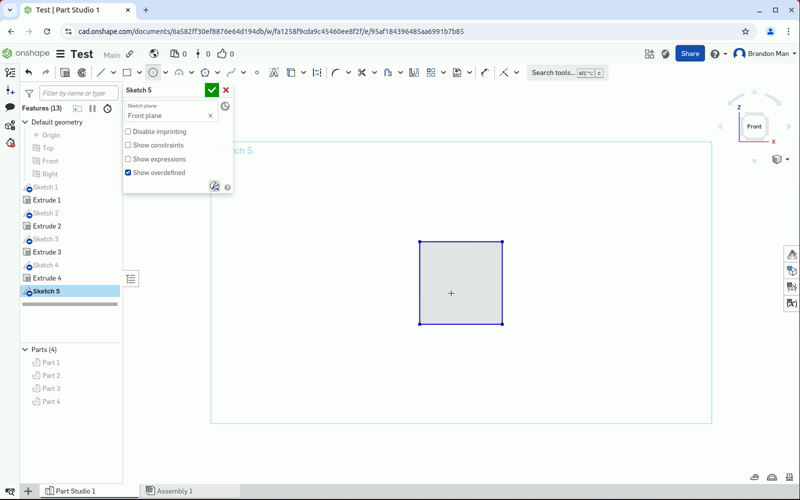
click(451, 292)
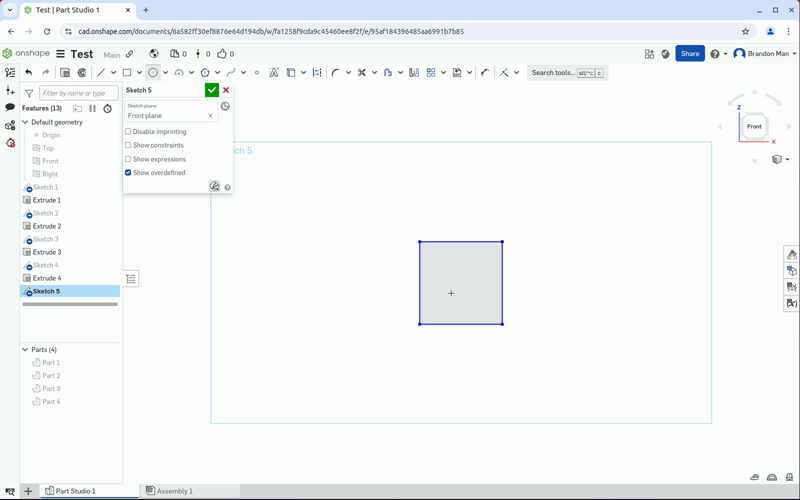
key_up(shift)
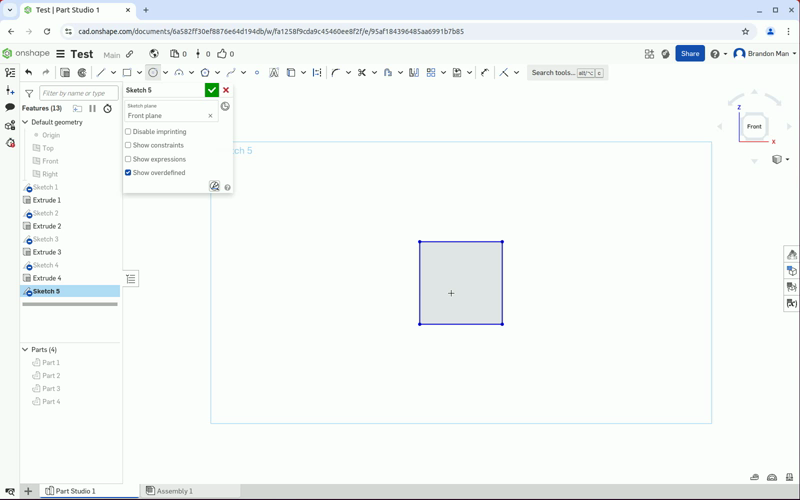
mouse_move(461, 292)
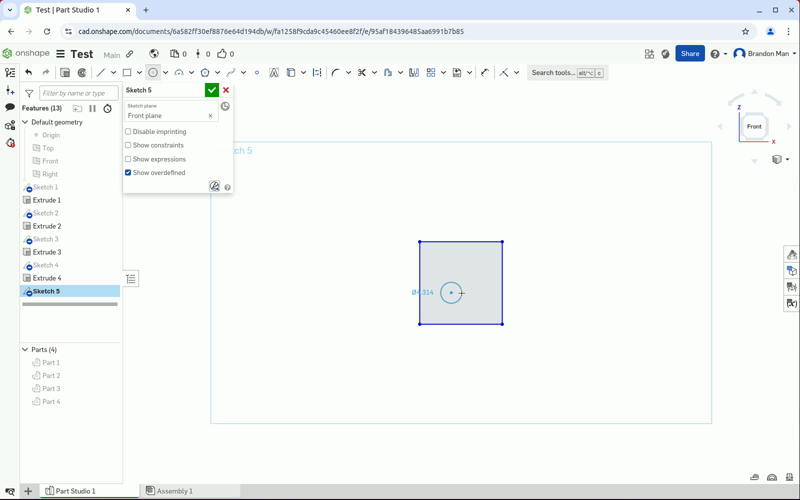
click(461, 292)
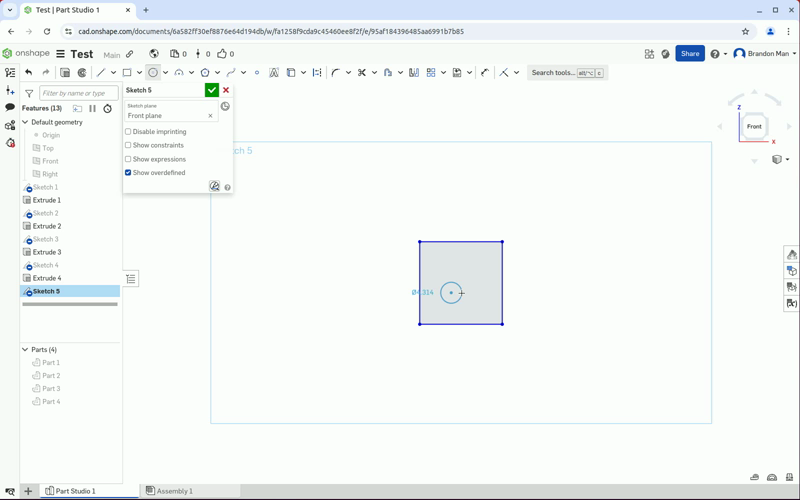
key(esc)
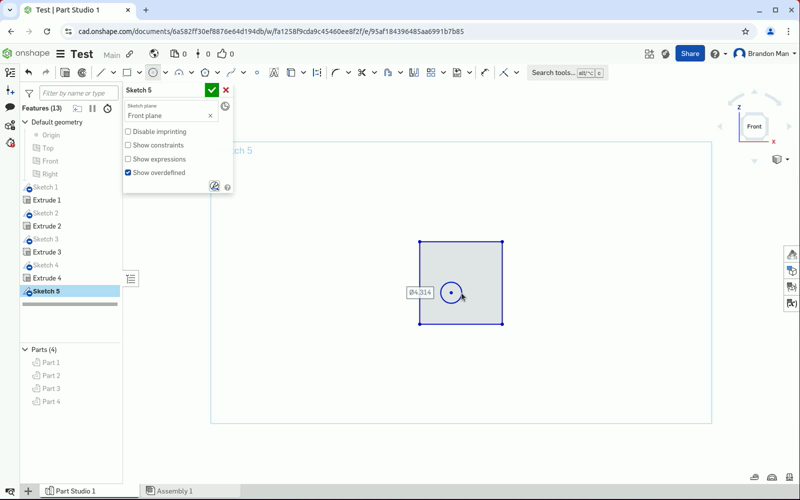
mouse_move(448, 274)
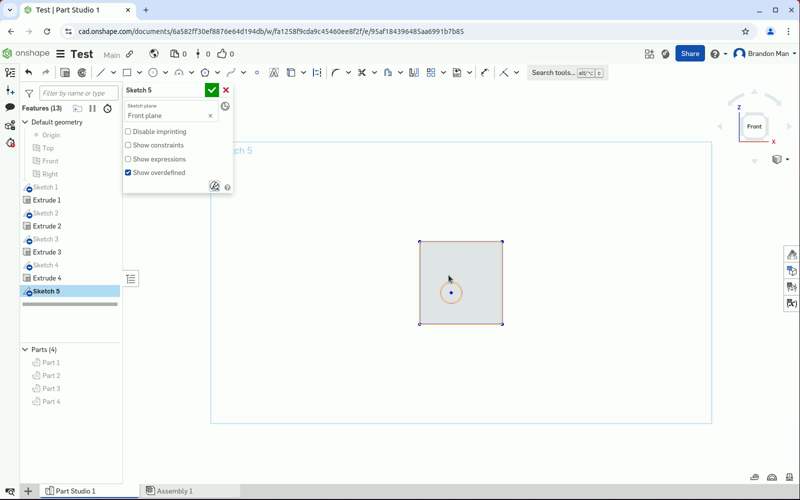
click(448, 274)
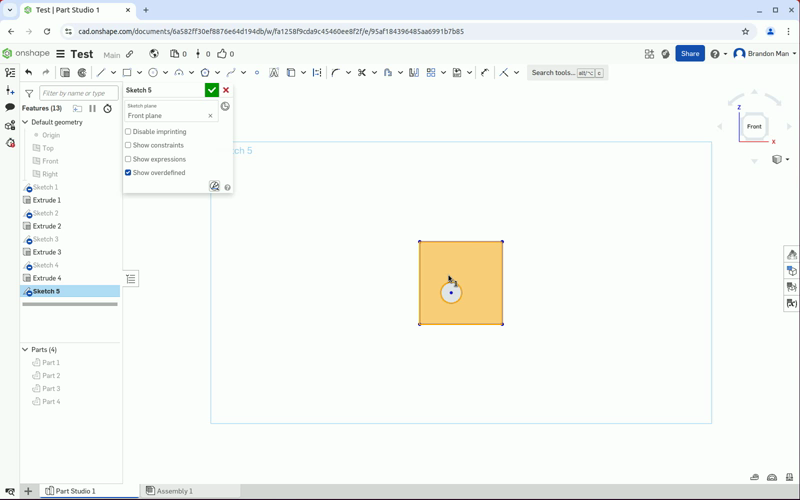
mouse_move(73, 352)
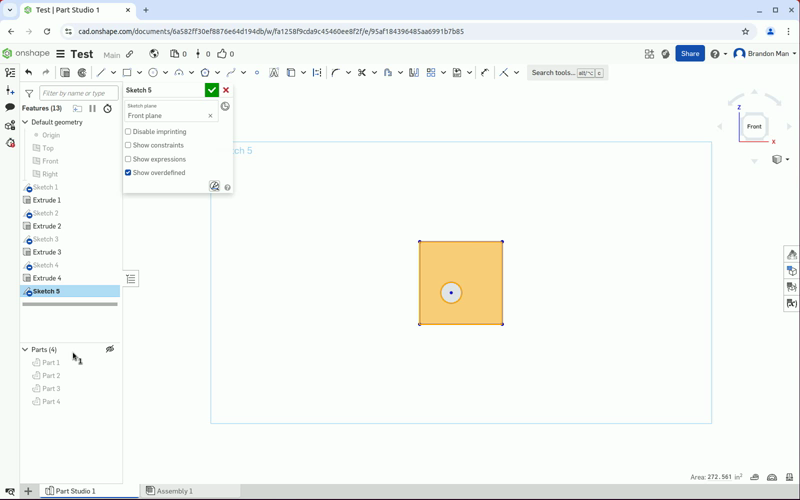
key(shift+y)
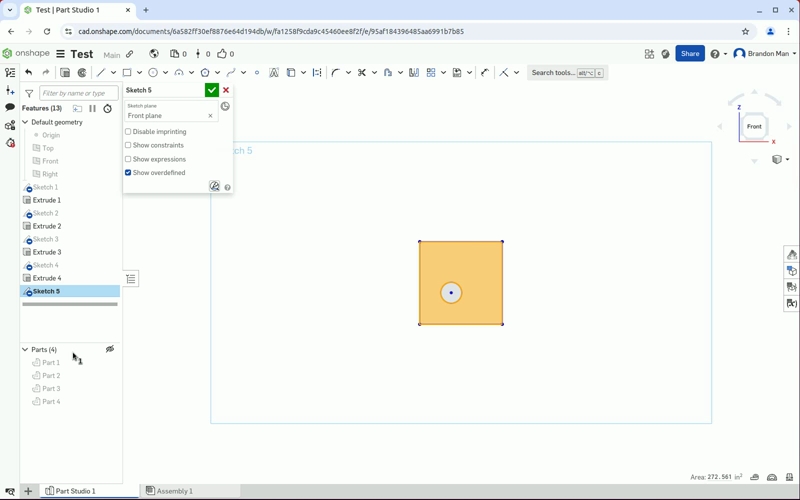
key(shift+e)
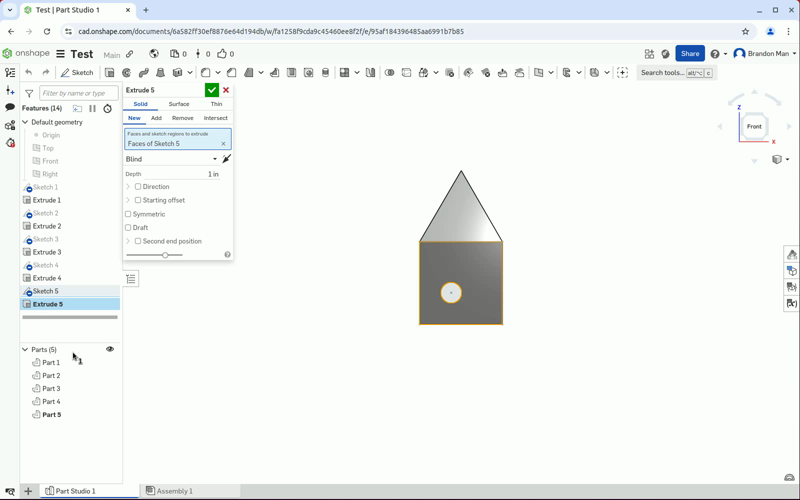
mouse_move(143, 106)
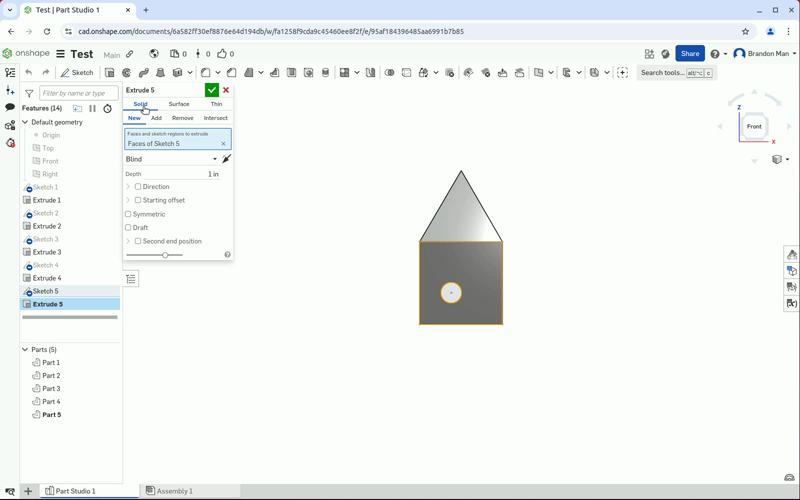
click(143, 106)
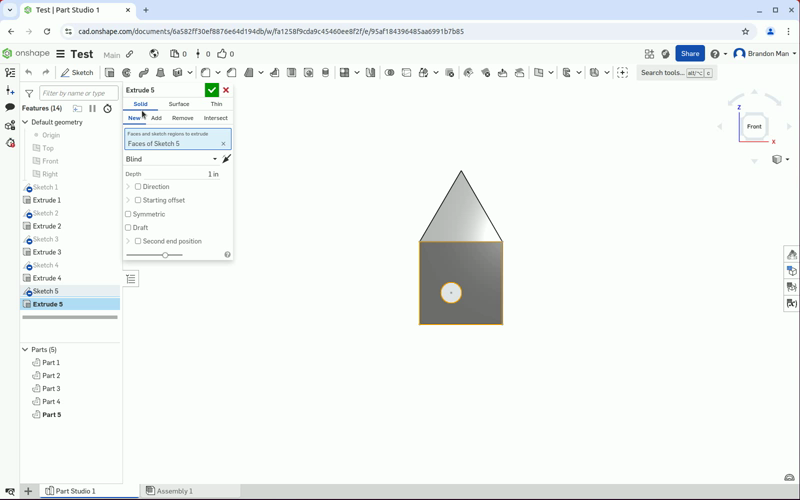
mouse_move(137, 120)
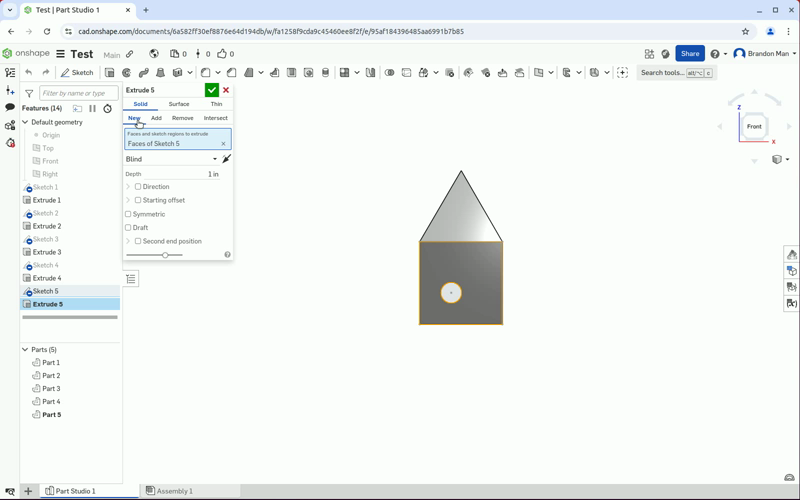
click(137, 120)
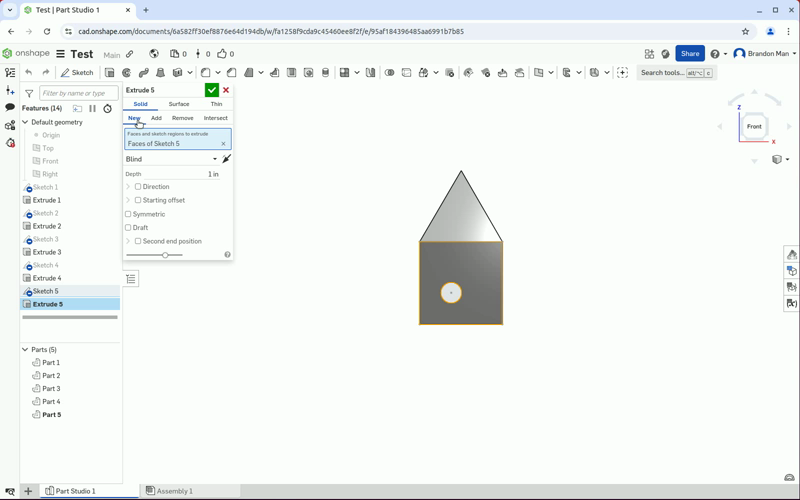
key(tab, 4)
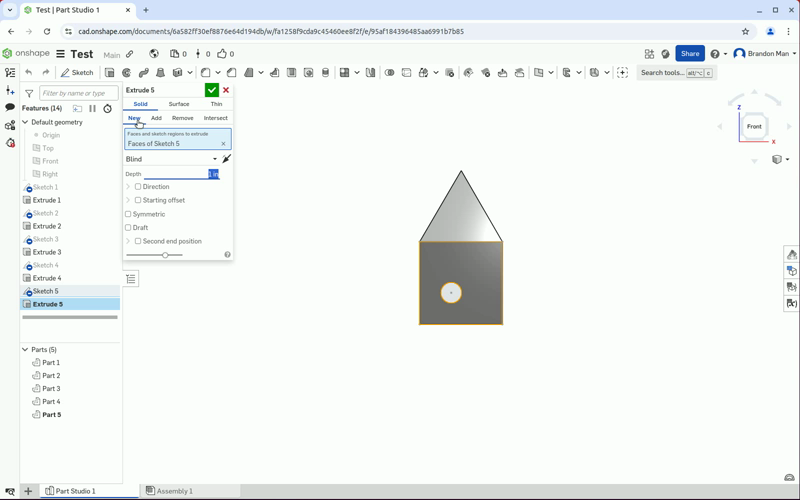
text(16.85)
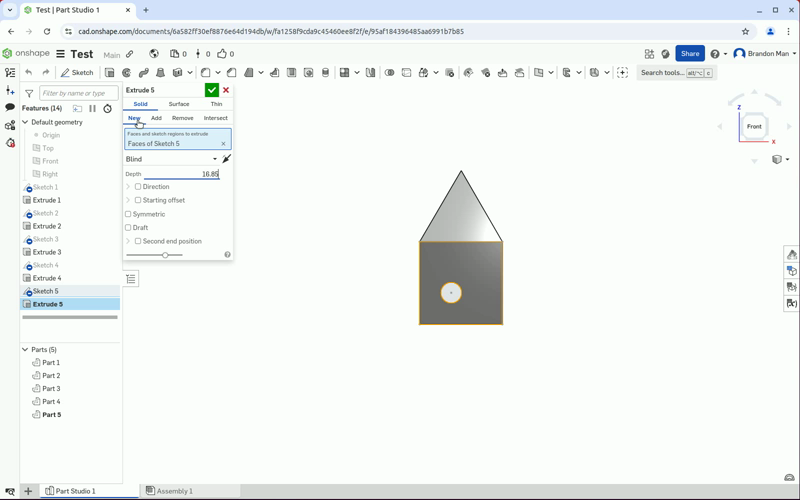
key(enter)
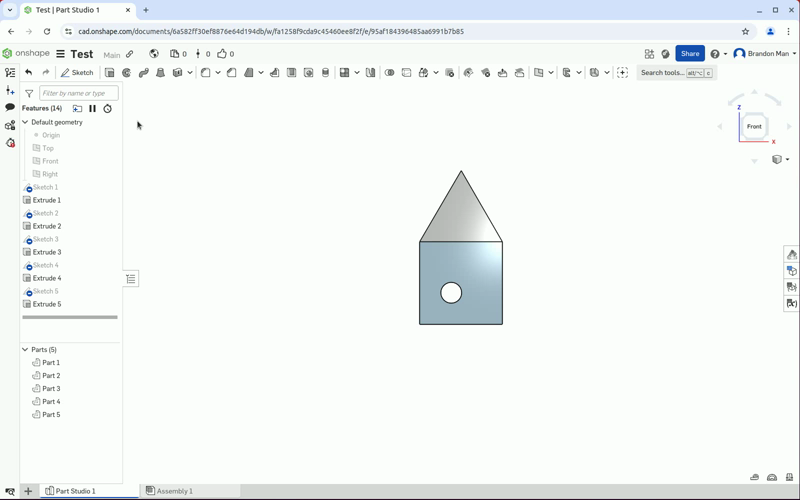
key(shift+h)
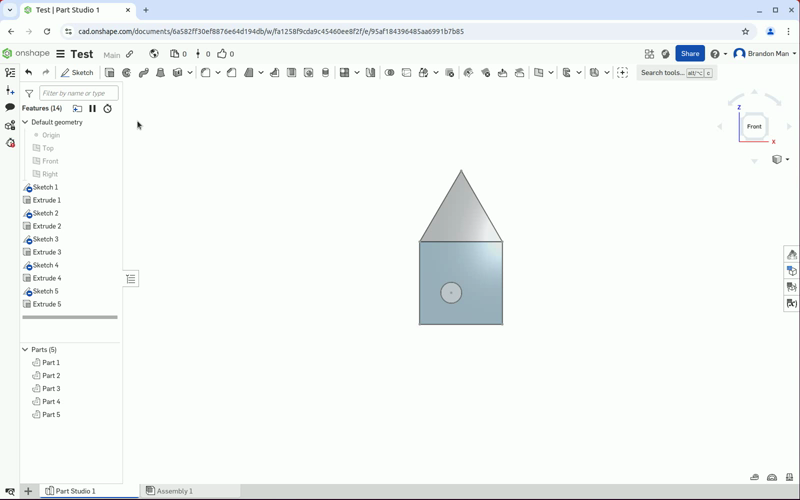
key(shift+h)
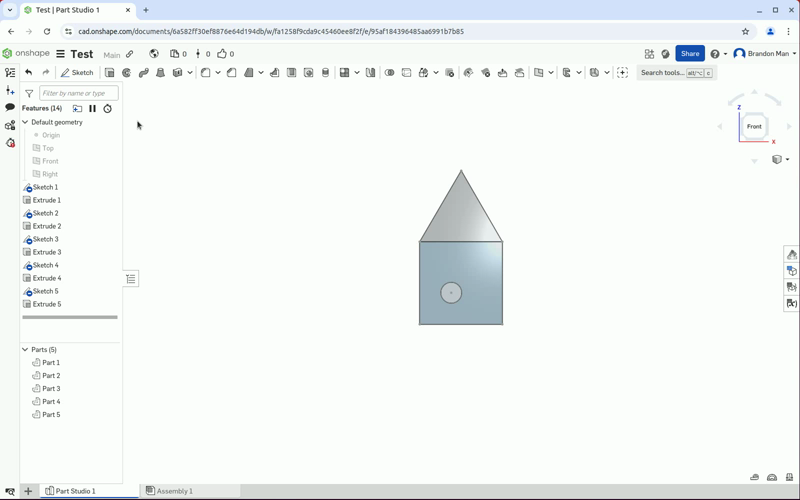
key(shift+7)
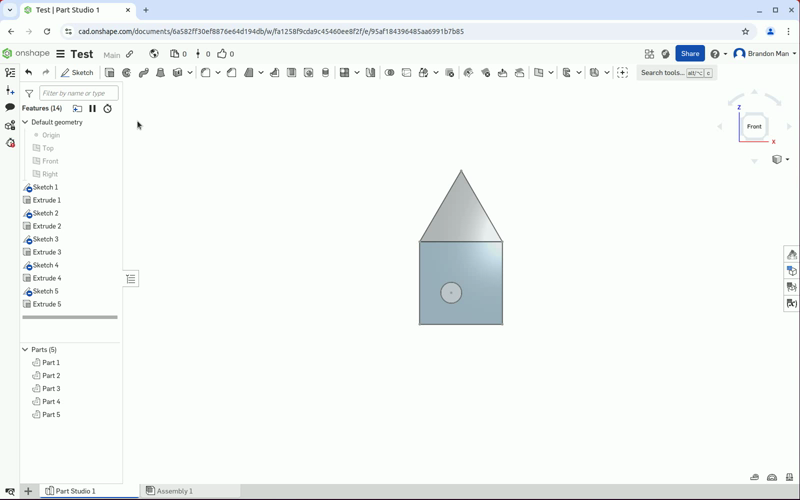
key(left, 2)
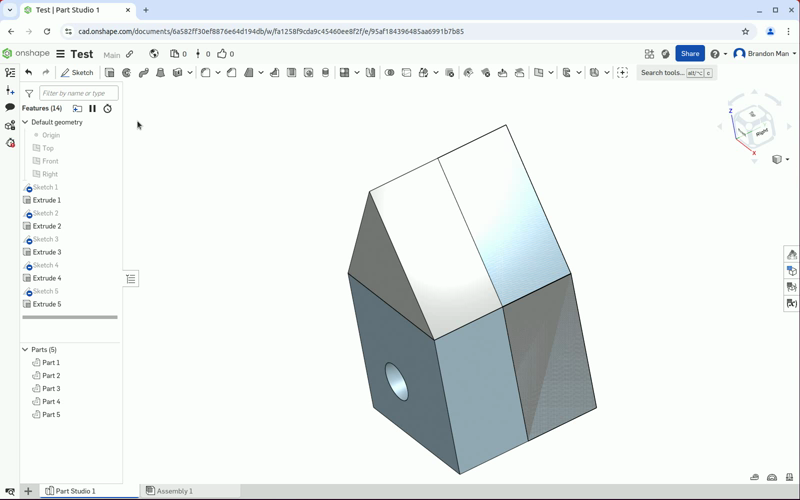
key(down, 2)
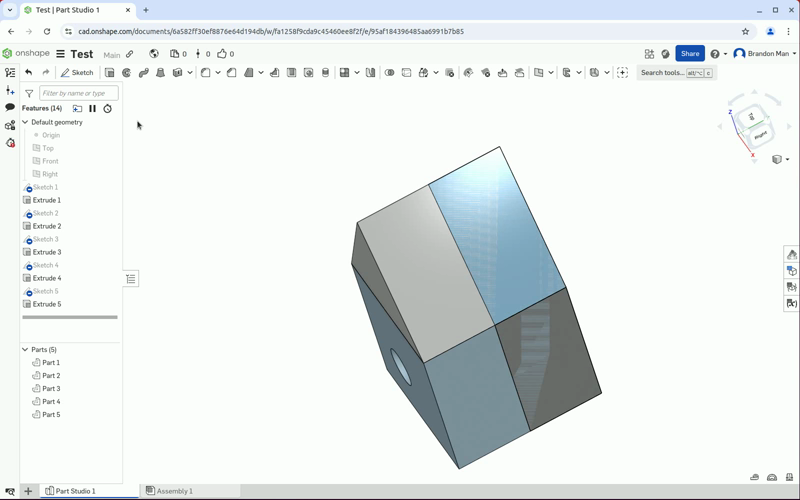
key(up, 2)
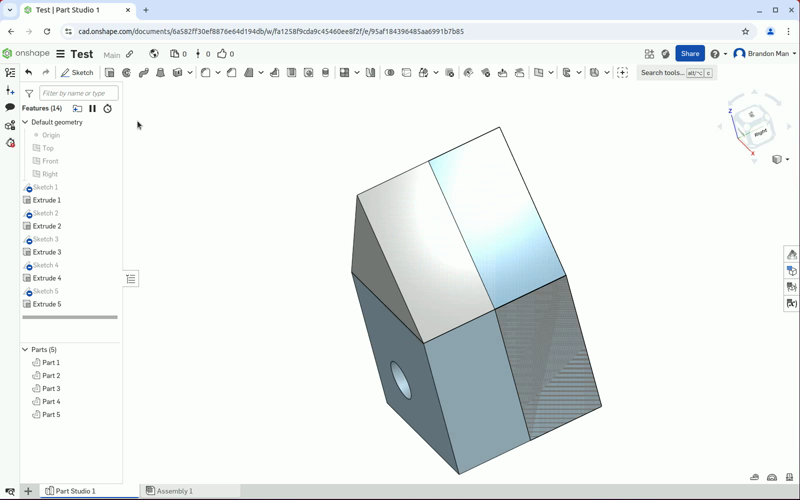
key(right, 2)
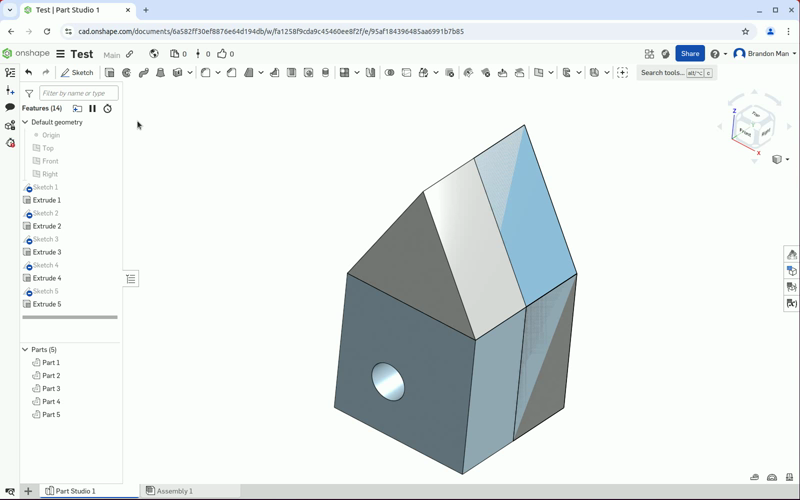
mouse_move(73, 189)
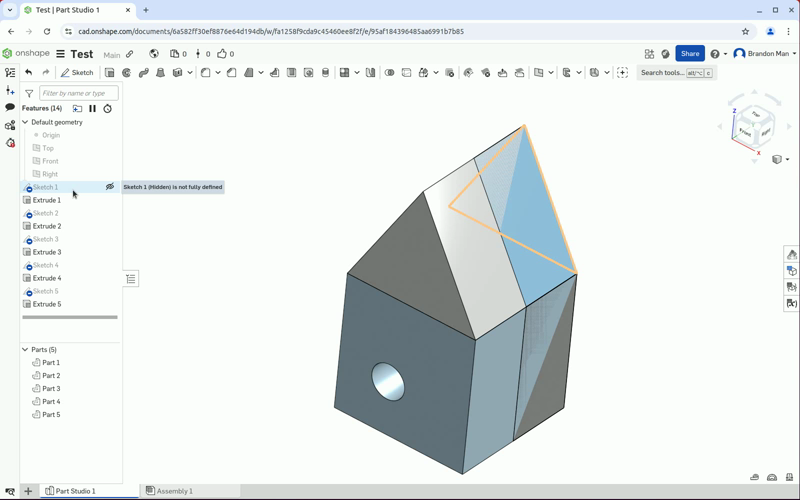
click(73, 189)